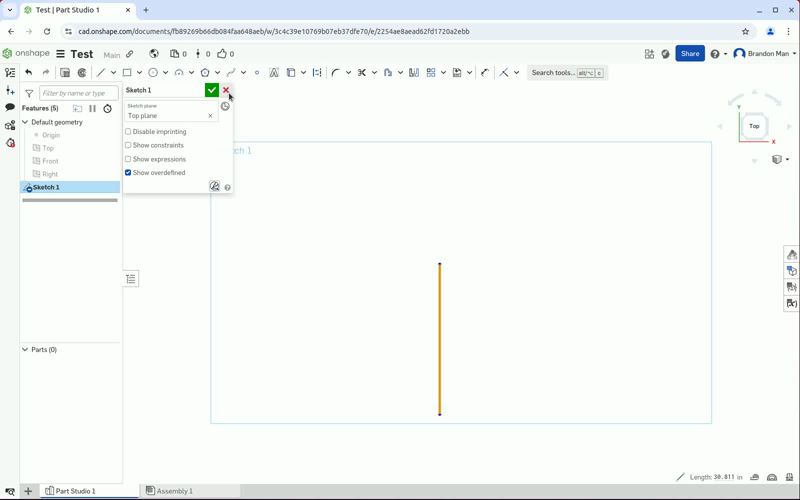
key(shift+h)
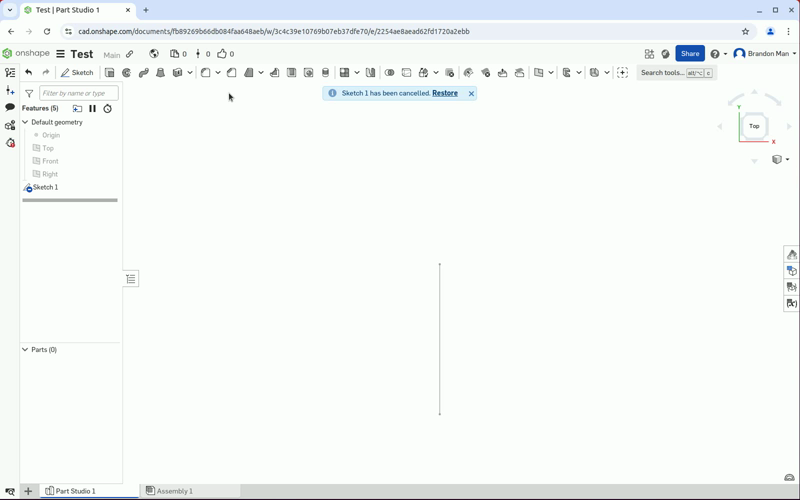
mouse_move(73, 352)
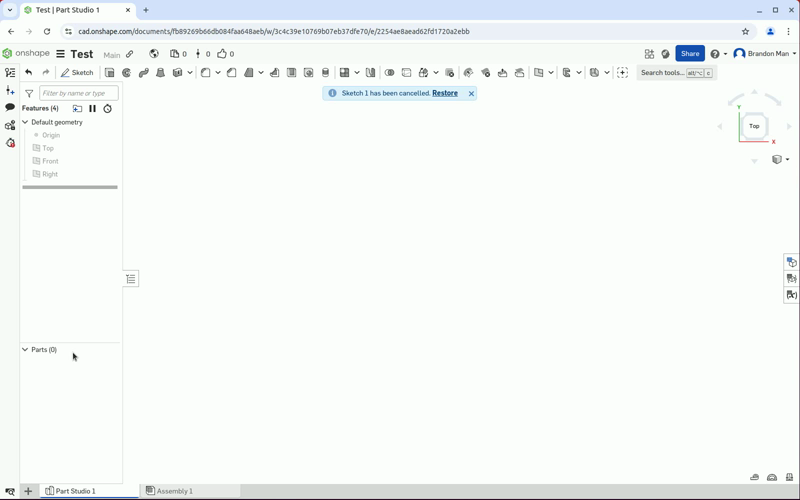
key(y)
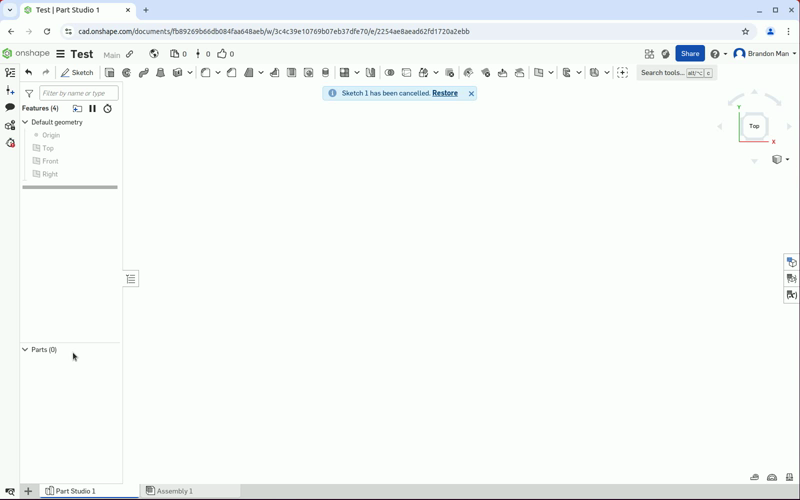
key(shift+p)
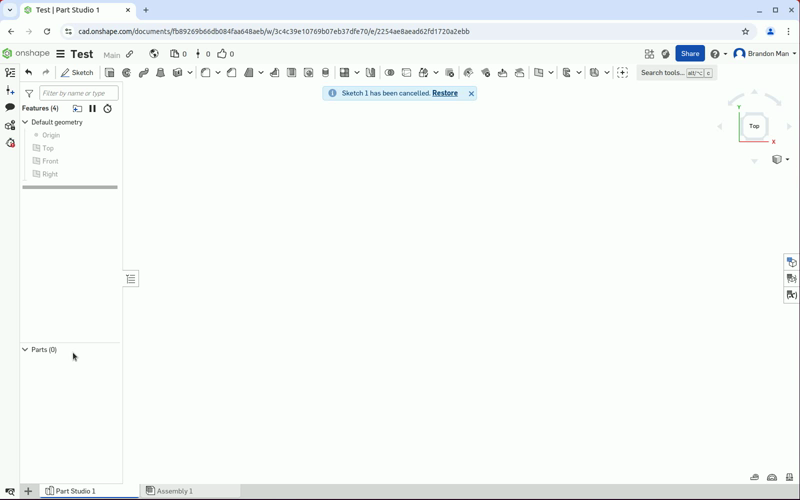
key(space)
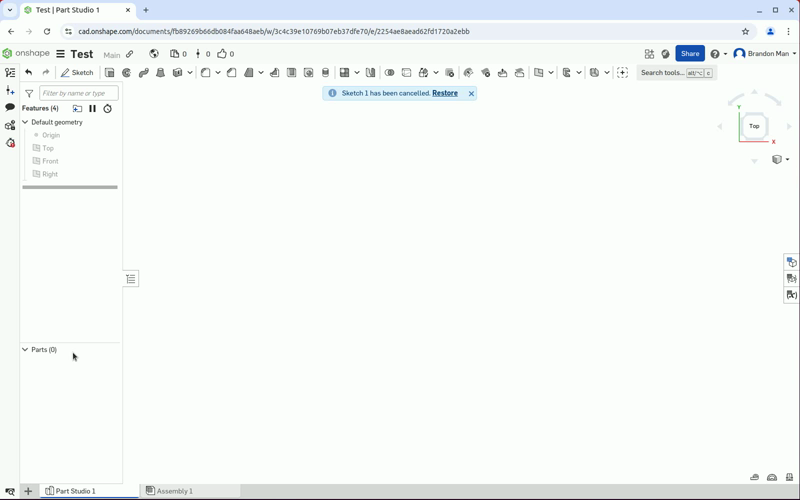
key_down(shift)
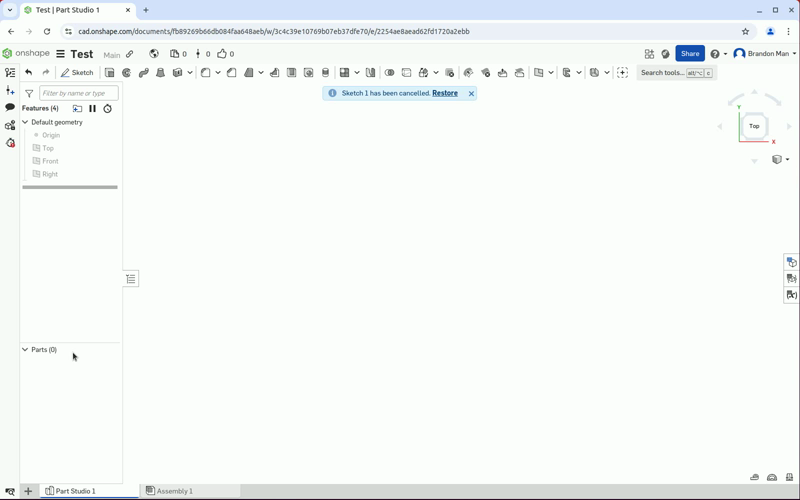
key(up)
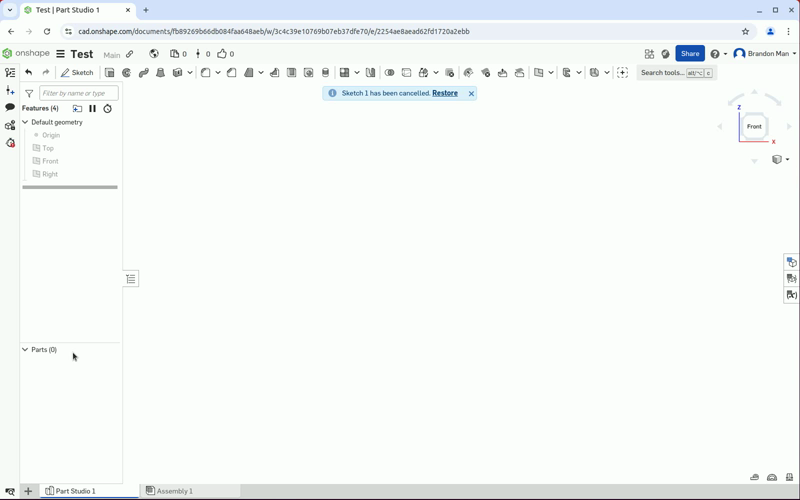
key_up(shift)
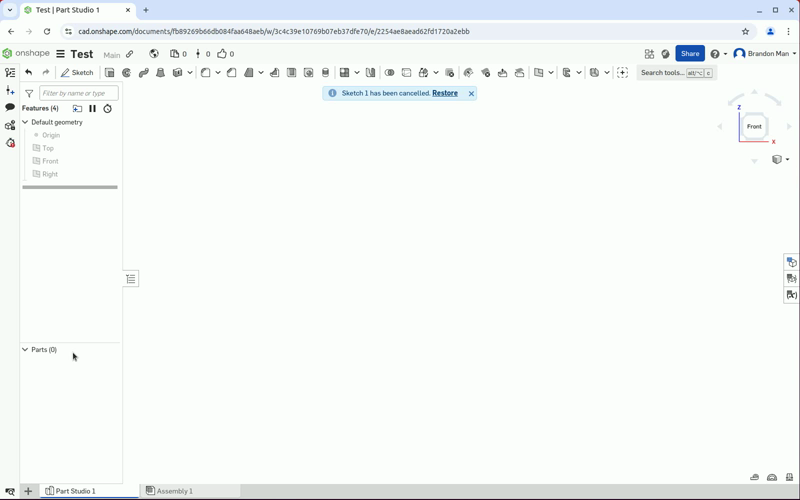
mouse_move(73, 352)
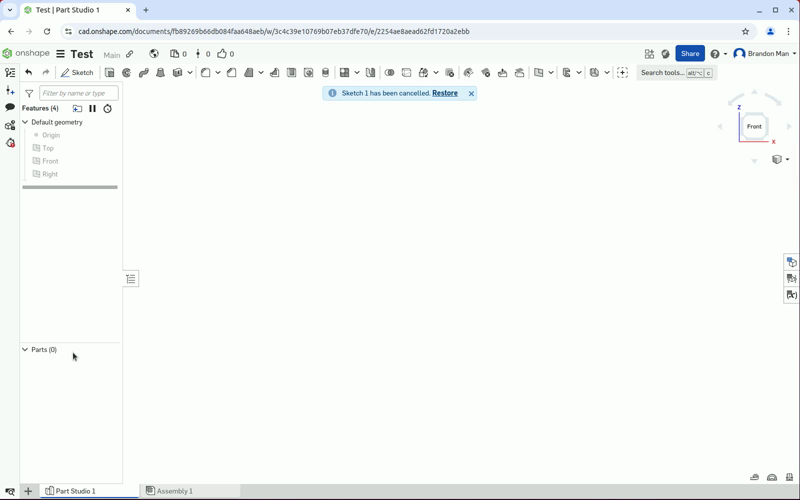
key(shift+y)
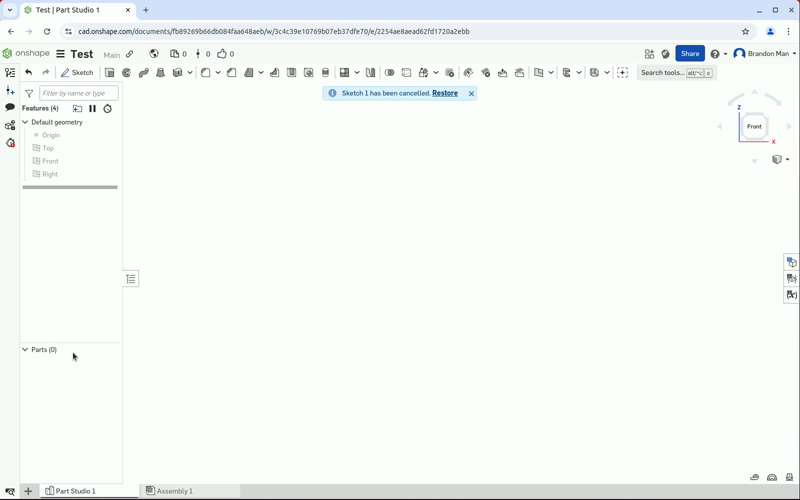
key(shift+s)
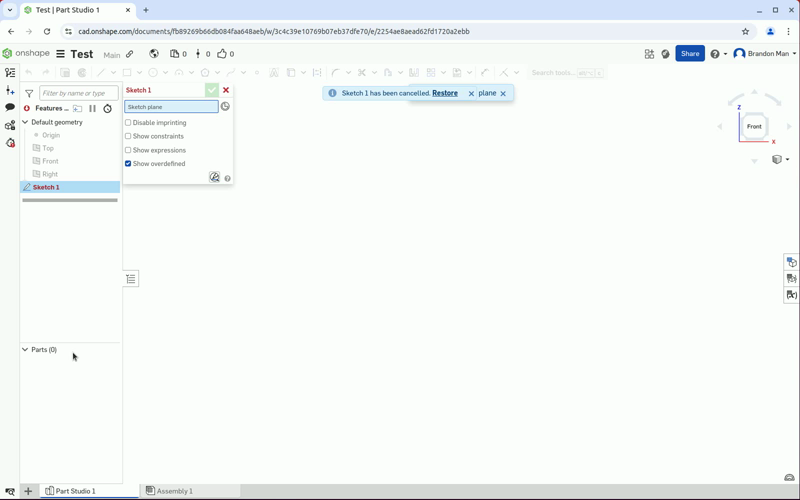
mouse_move(73, 163)
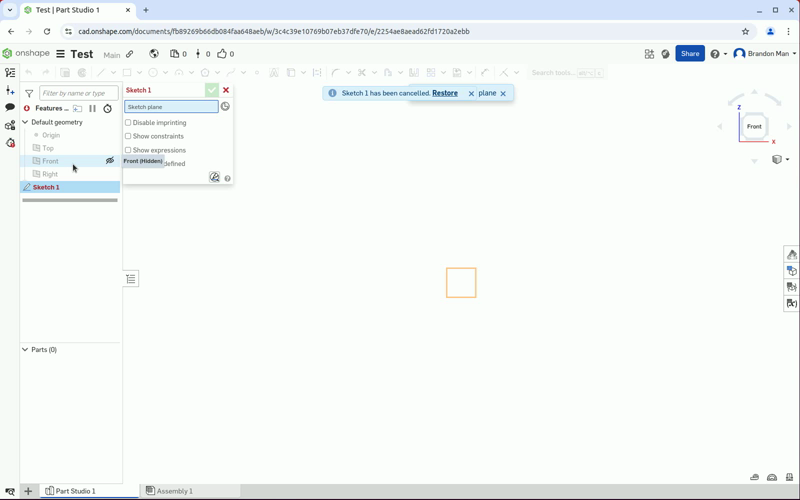
click(73, 163)
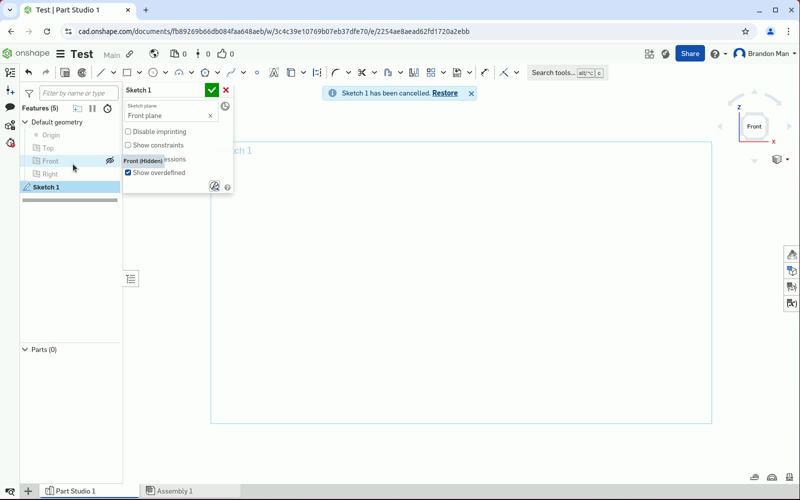
mouse_move(73, 352)
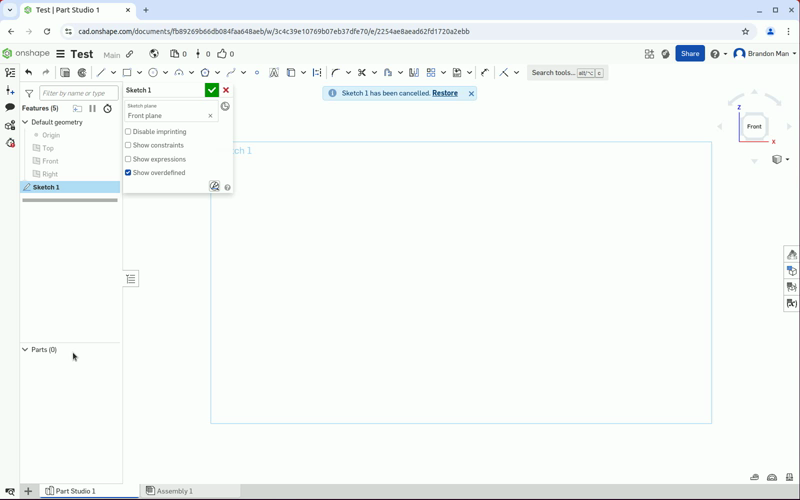
key(y)
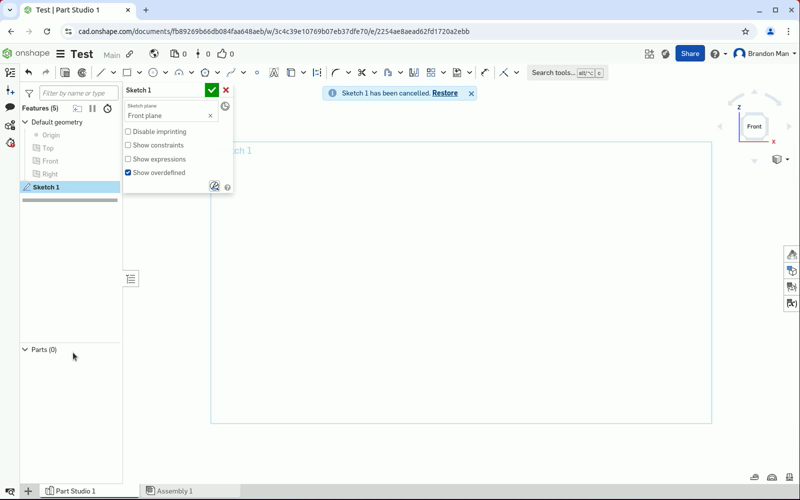
key(l)
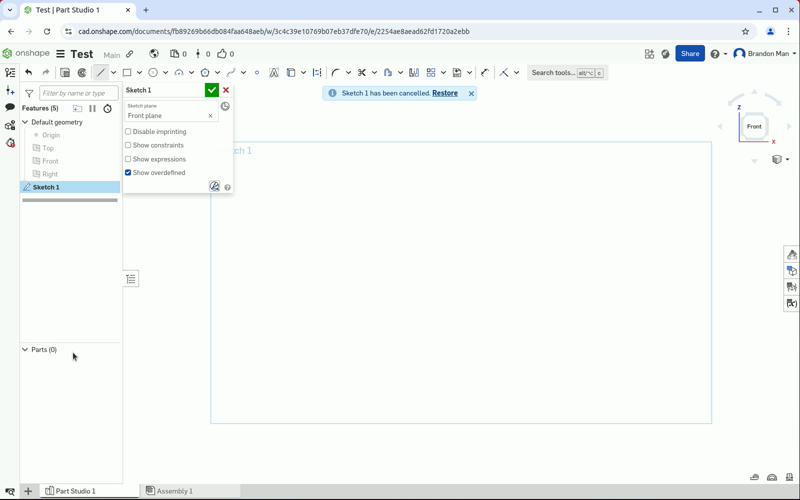
key_down(shift)
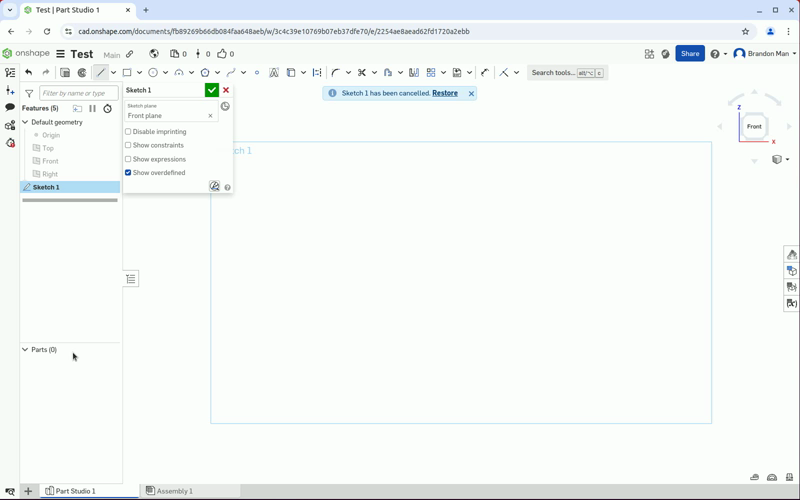
mouse_move(371, 178)
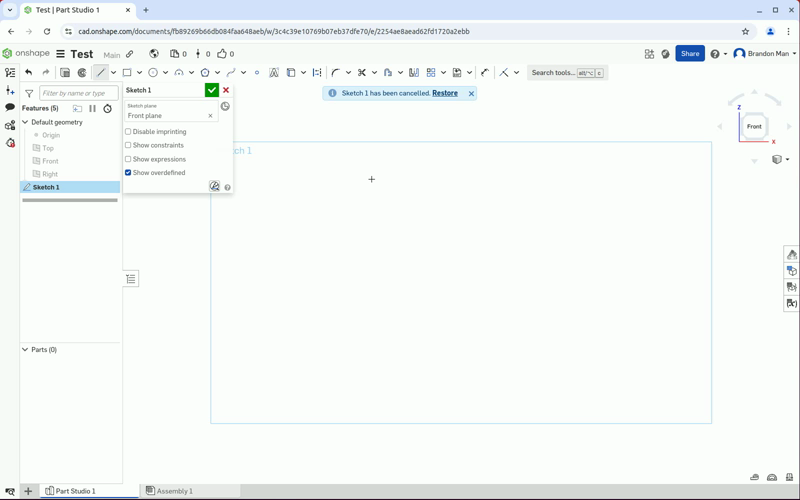
click(371, 178)
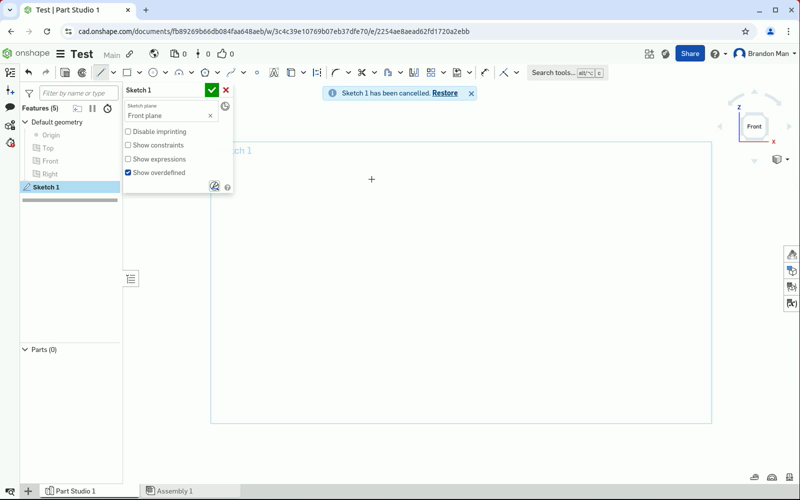
key_up(shift)
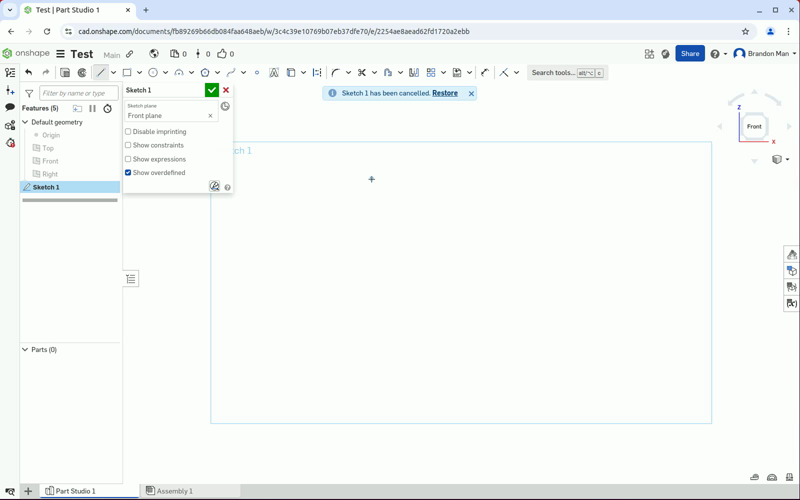
key_down(shift)
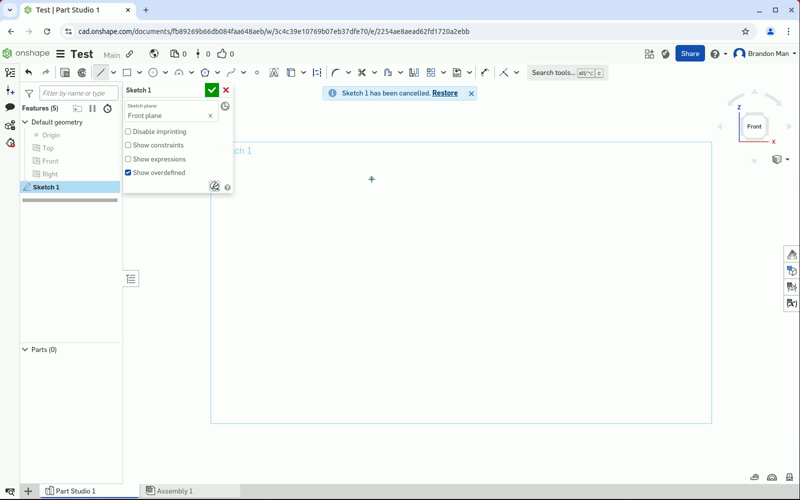
mouse_move(401, 178)
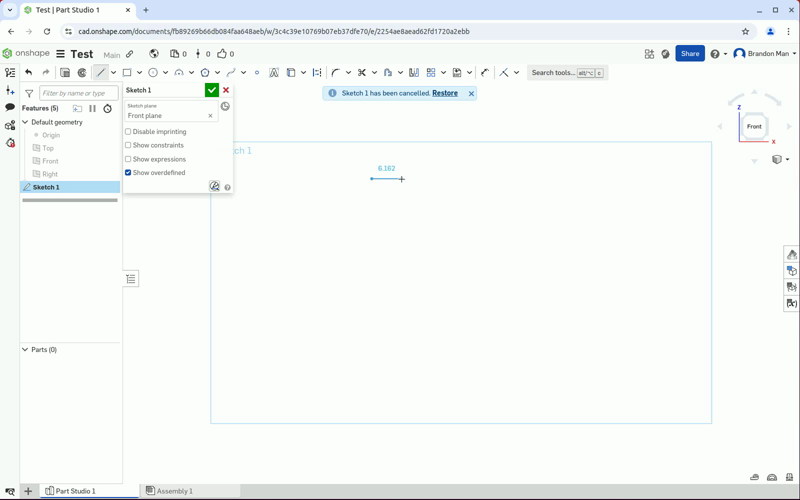
mouse_move(374, 178)
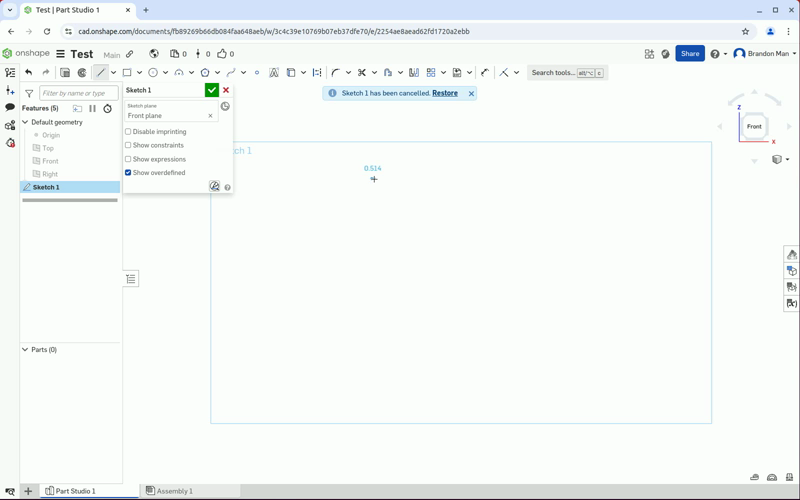
scroll(6)
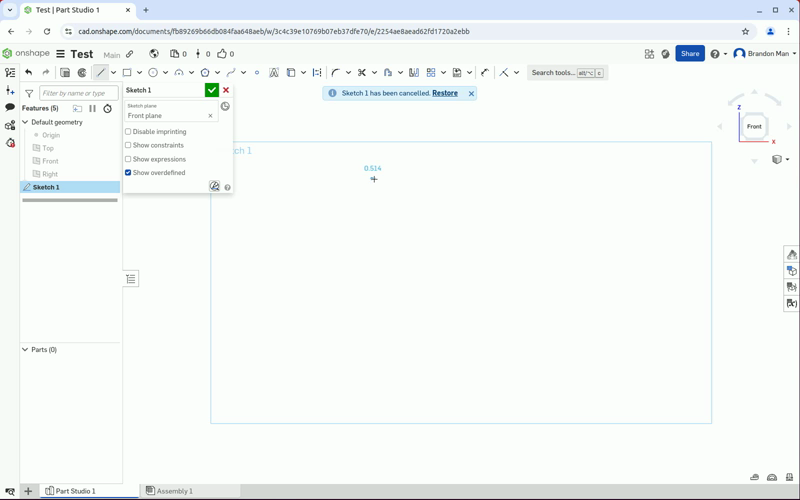
scroll(6)
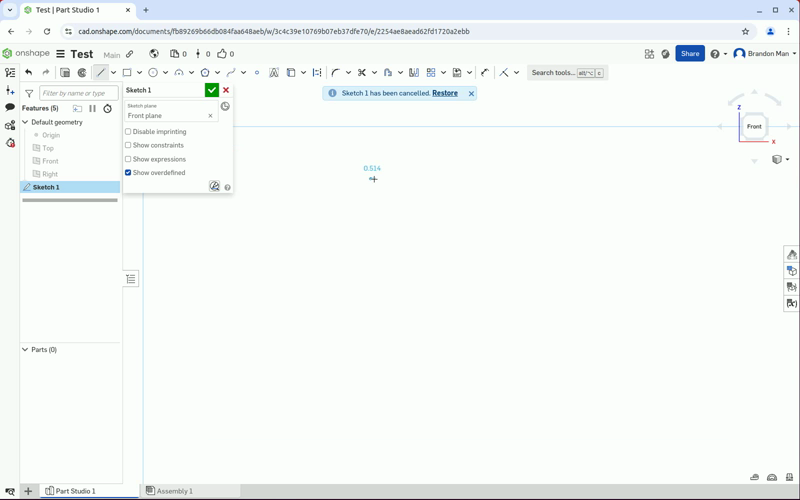
scroll(6)
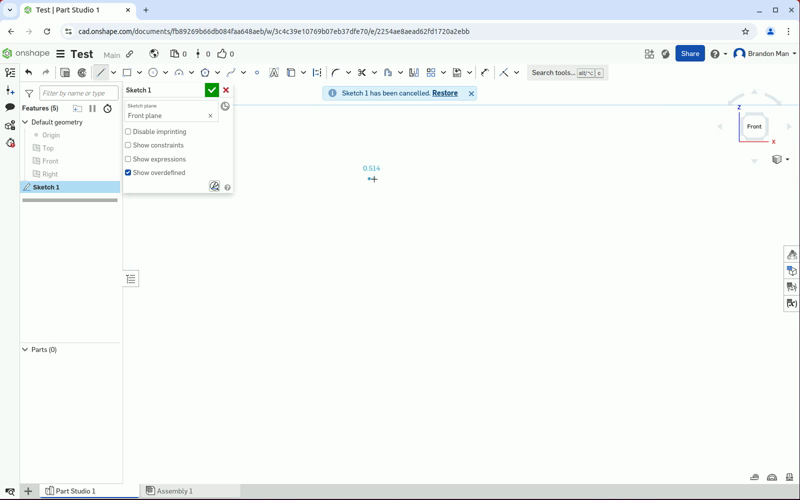
scroll(6)
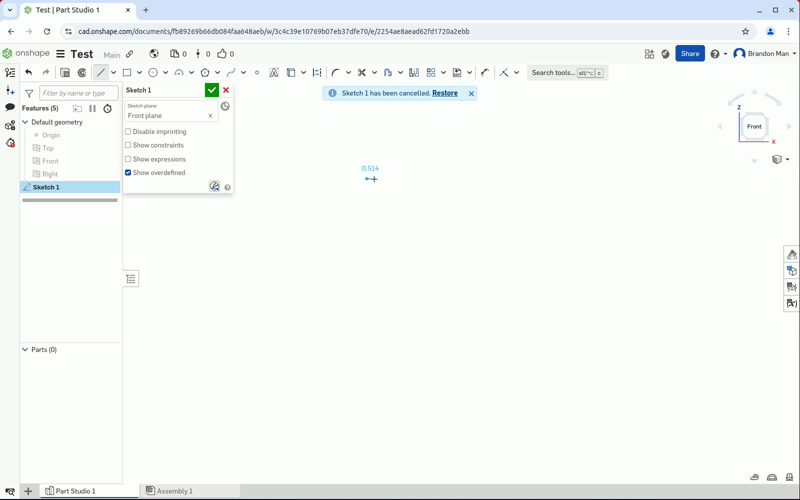
scroll(6)
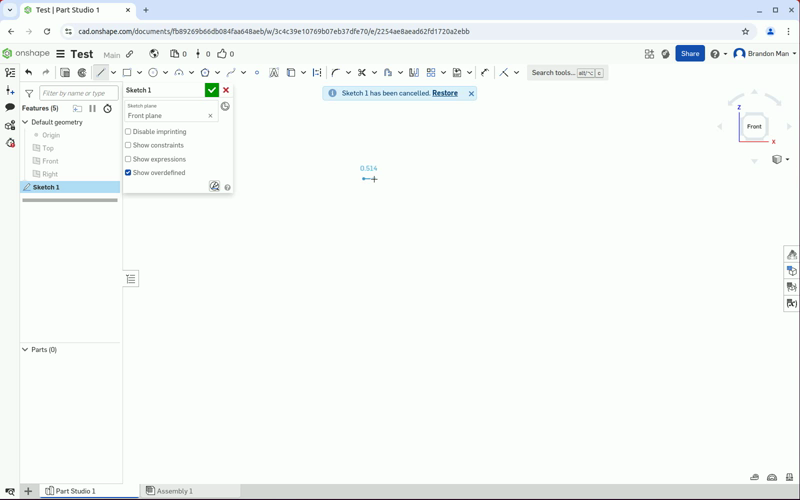
scroll(6)
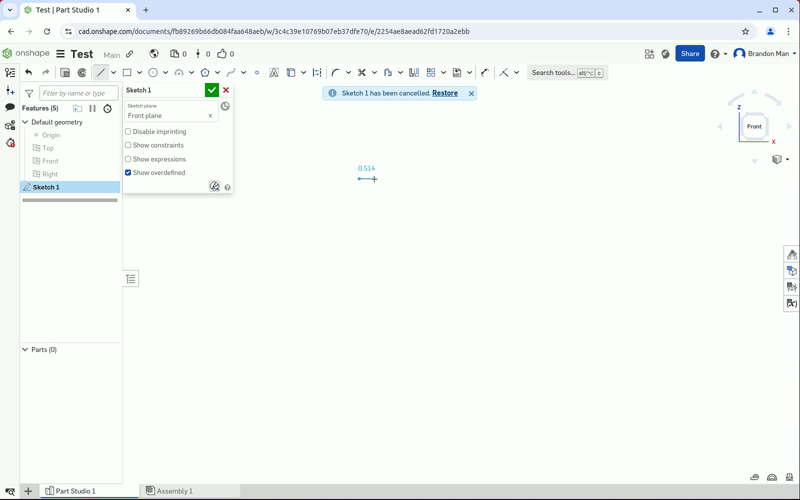
scroll(6)
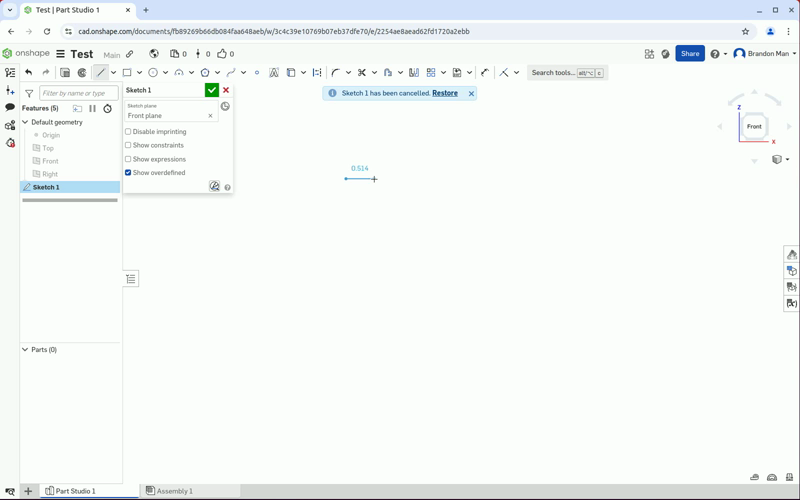
click(374, 178)
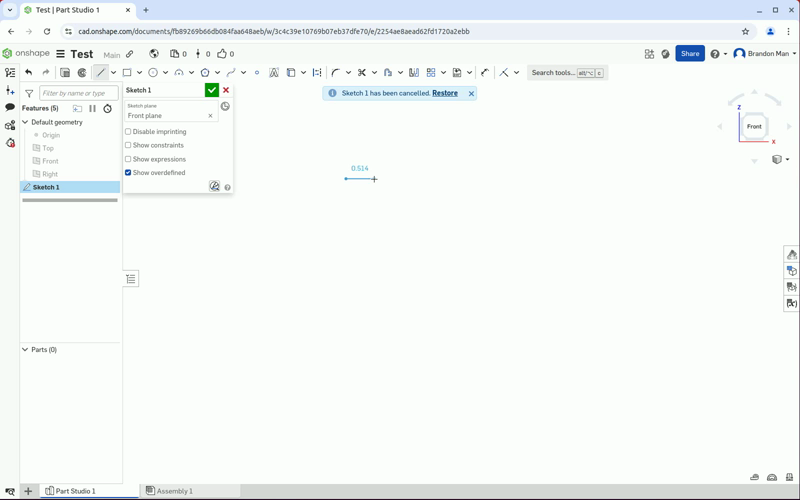
scroll(-6)
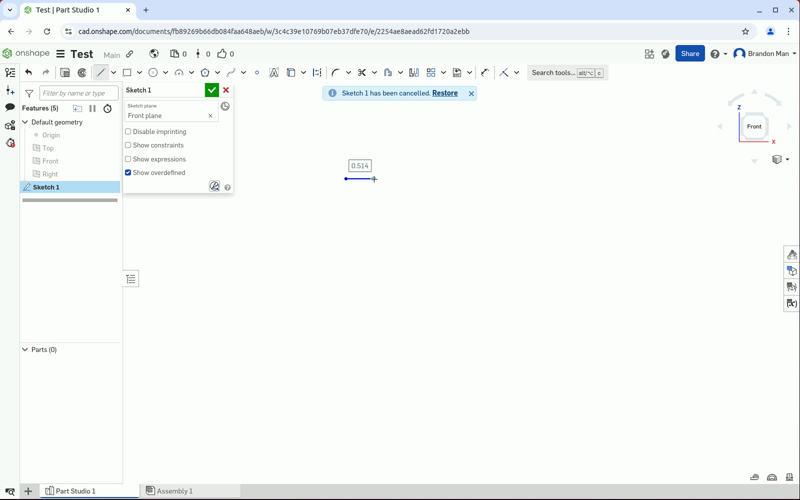
scroll(-6)
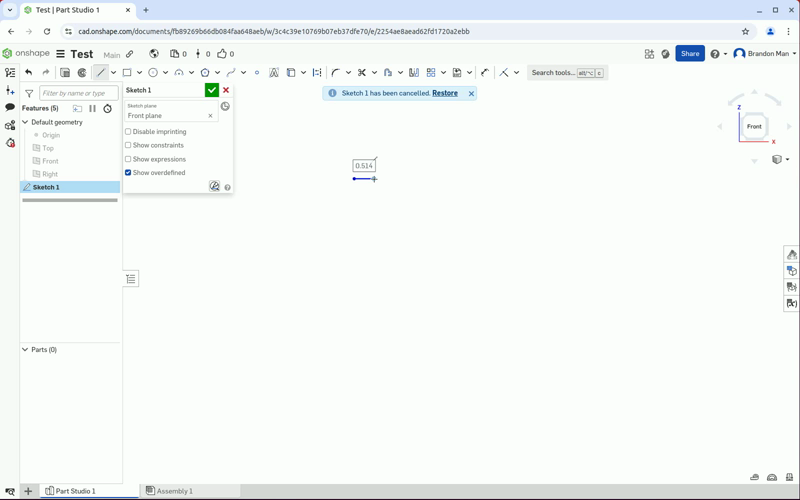
scroll(-6)
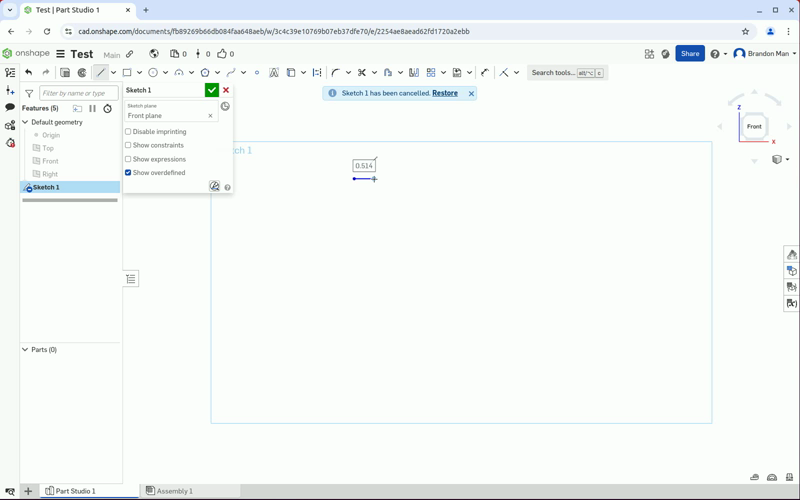
scroll(-6)
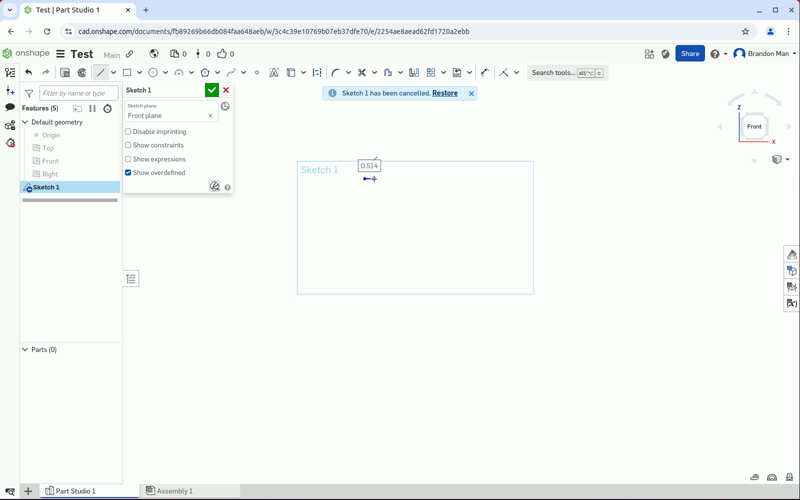
scroll(-6)
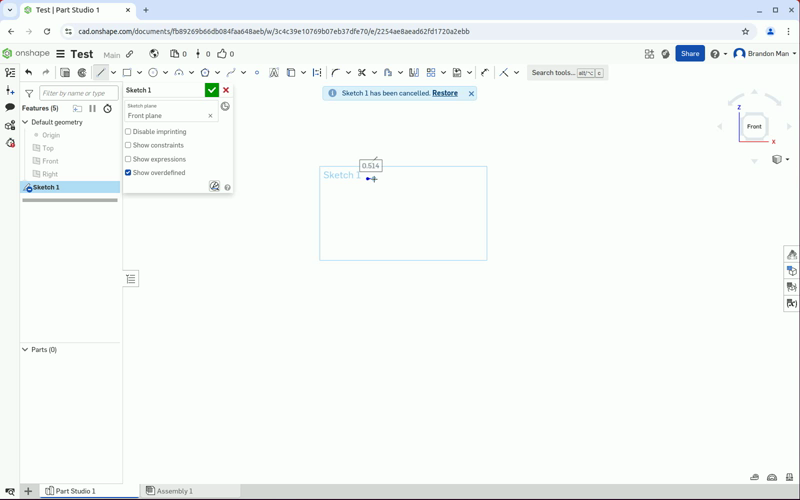
scroll(-6)
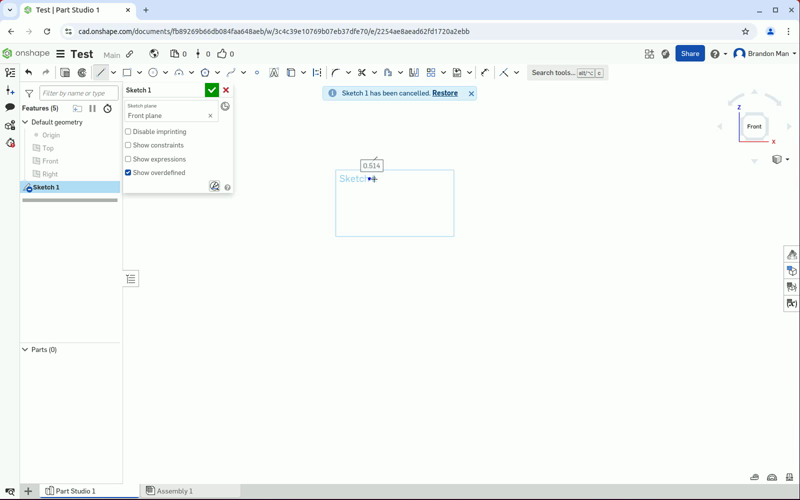
scroll(-6)
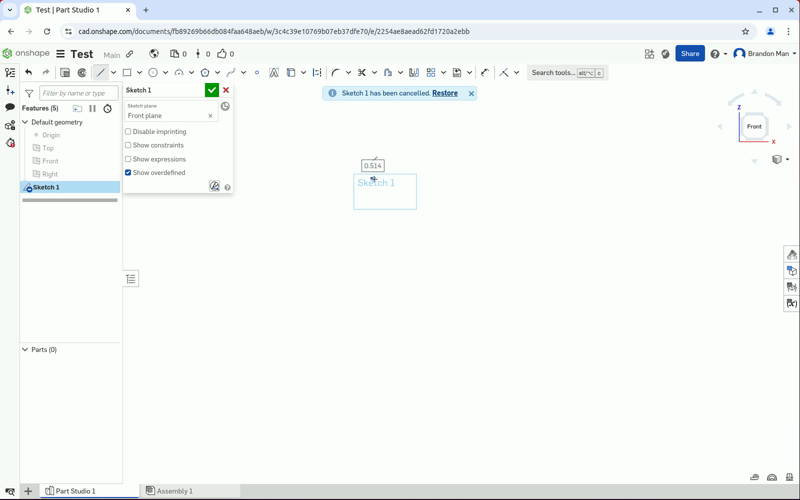
key_up(shift)
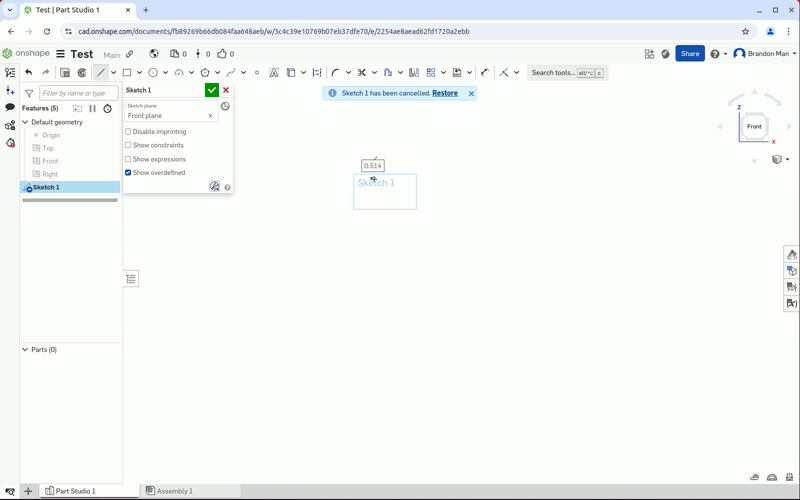
key_down(shift)
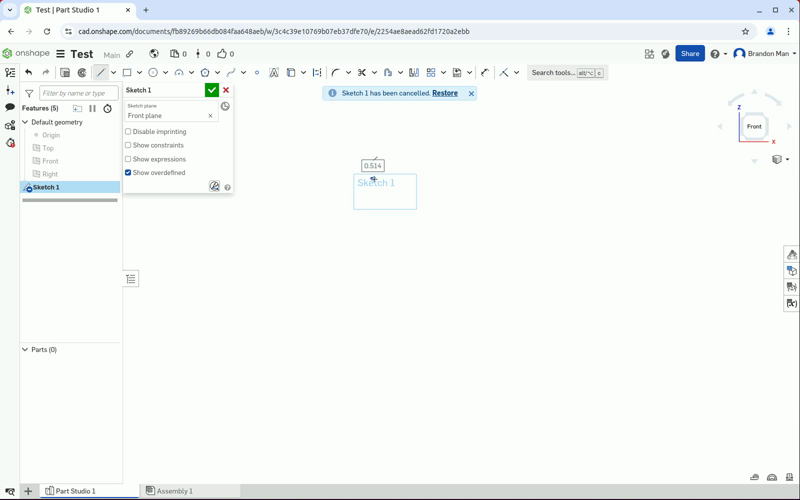
mouse_move(404, 178)
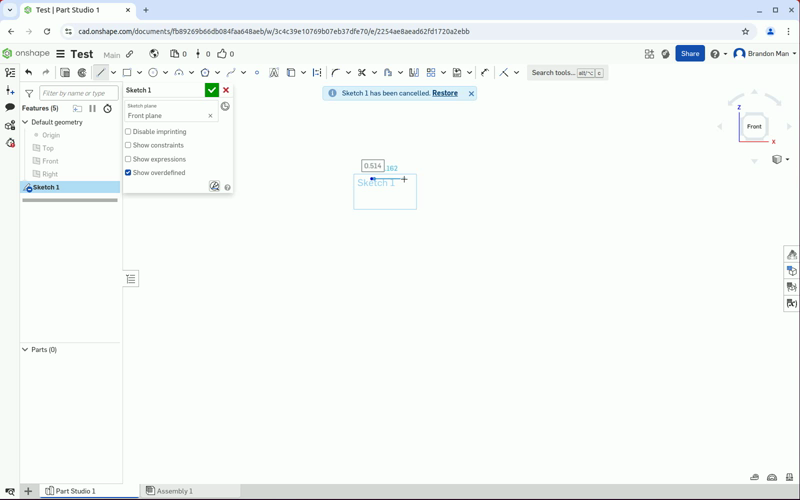
mouse_move(374, 169)
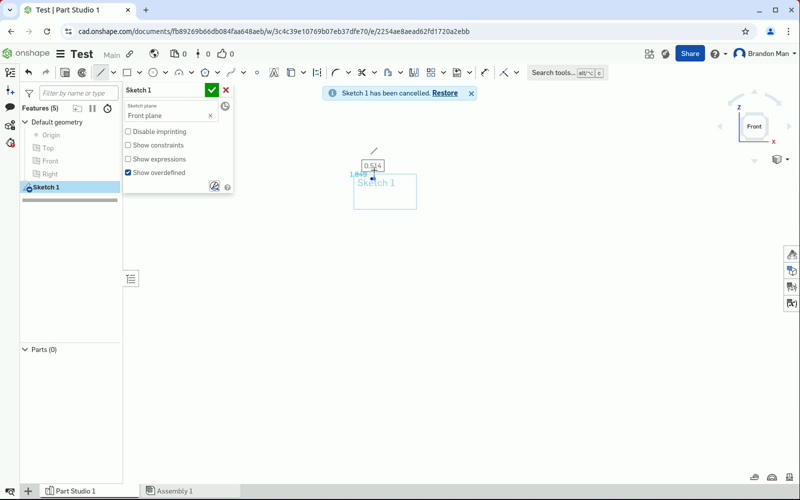
click(374, 169)
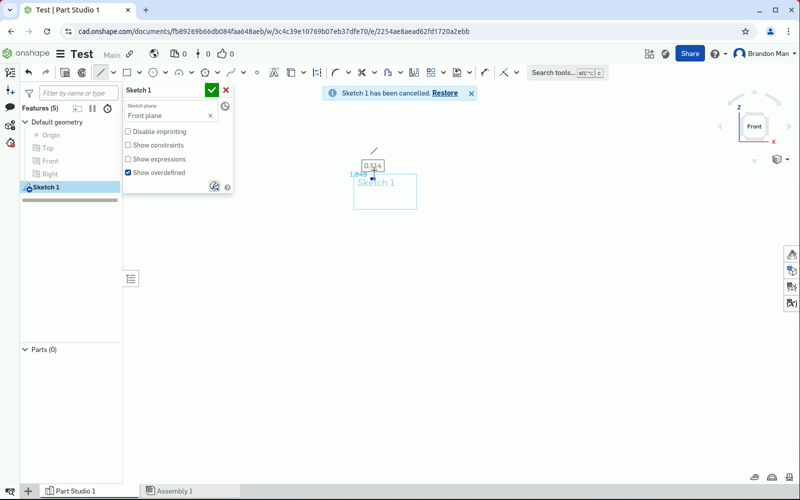
key_up(shift)
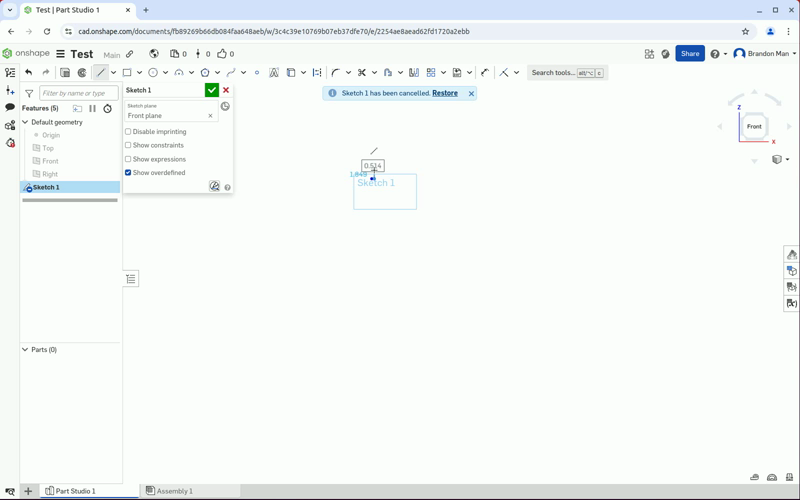
key_down(shift)
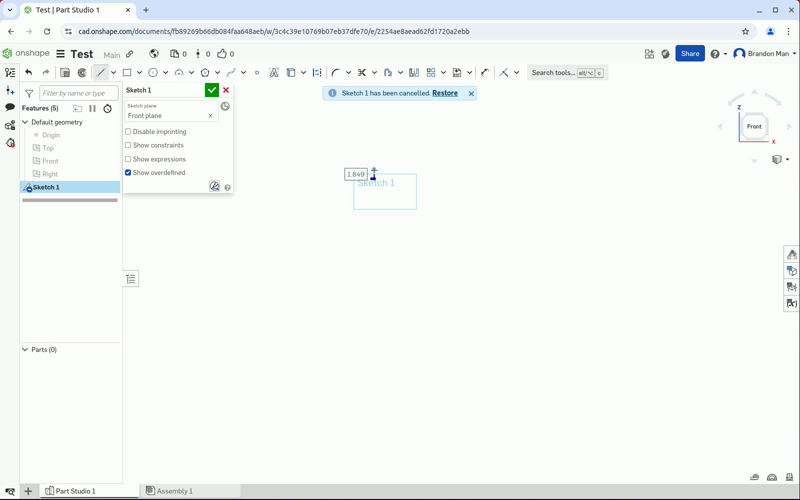
mouse_move(404, 169)
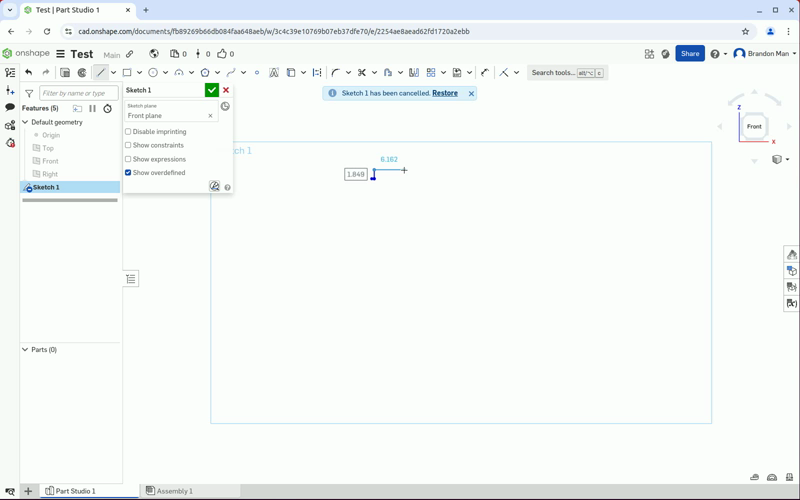
mouse_move(371, 169)
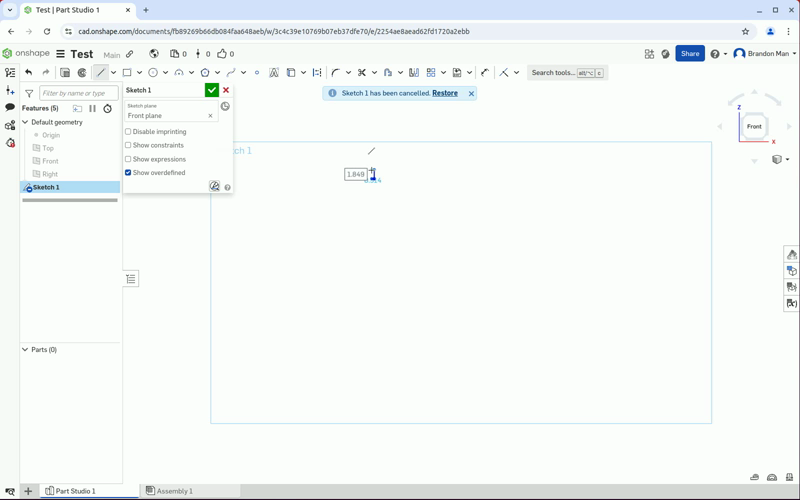
scroll(6)
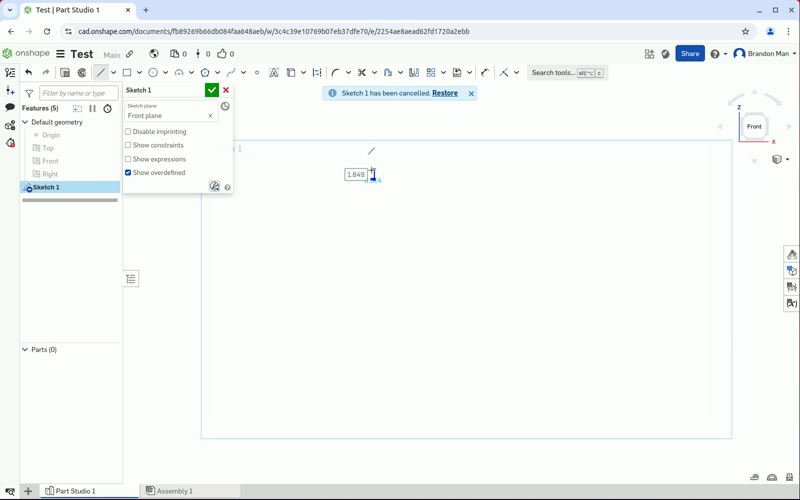
scroll(6)
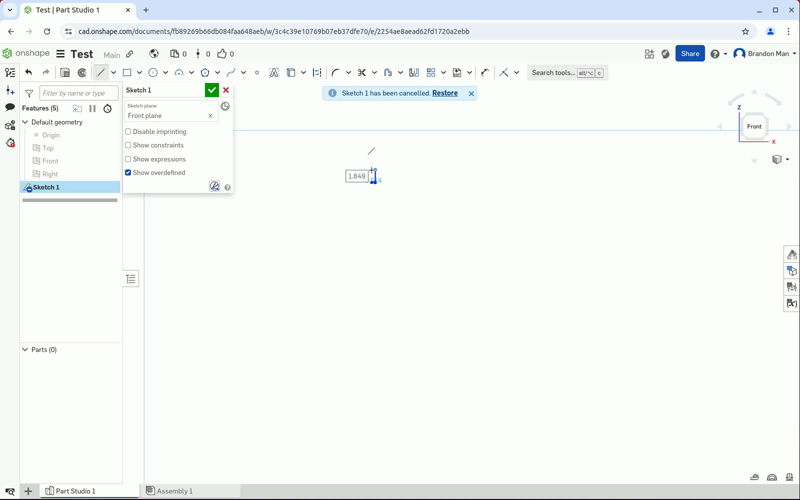
scroll(6)
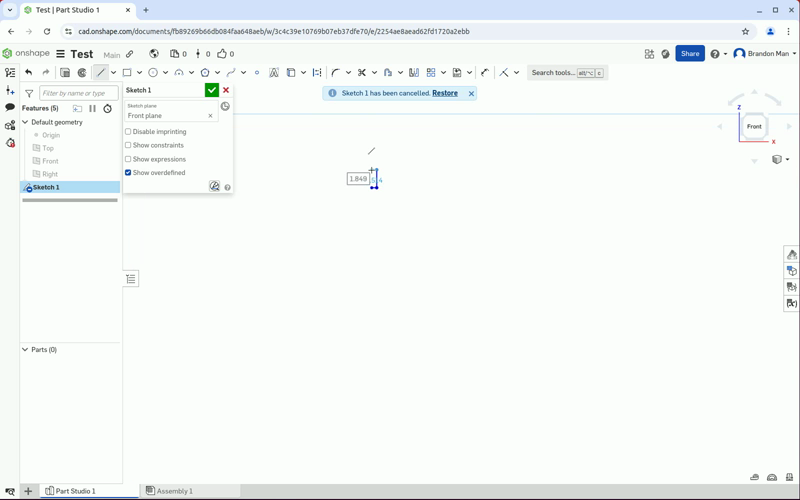
scroll(6)
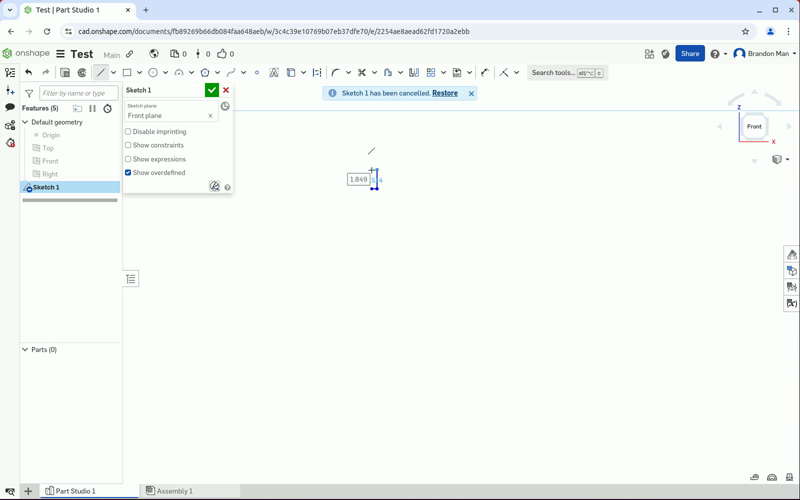
scroll(6)
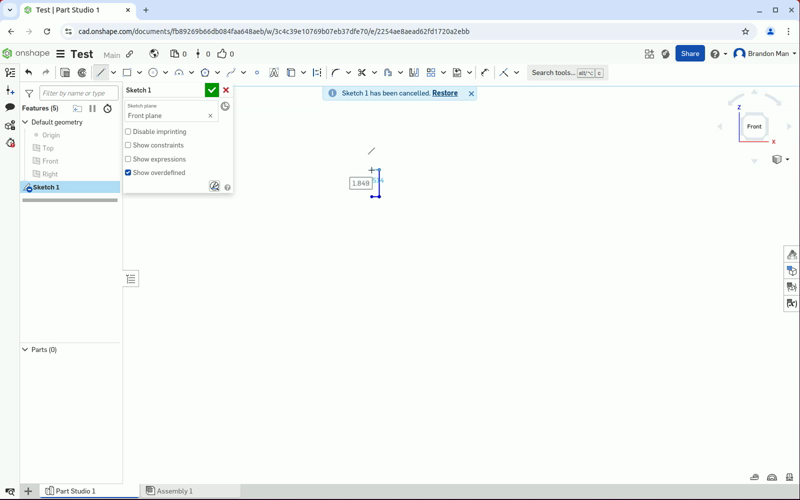
scroll(6)
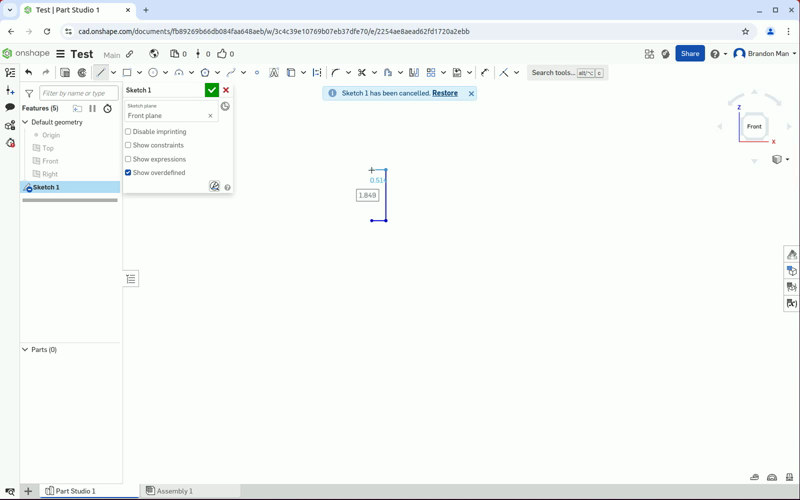
scroll(6)
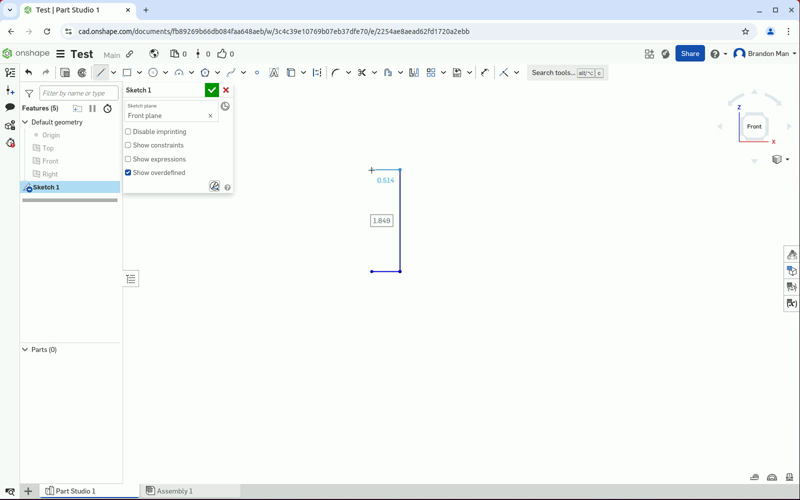
click(371, 169)
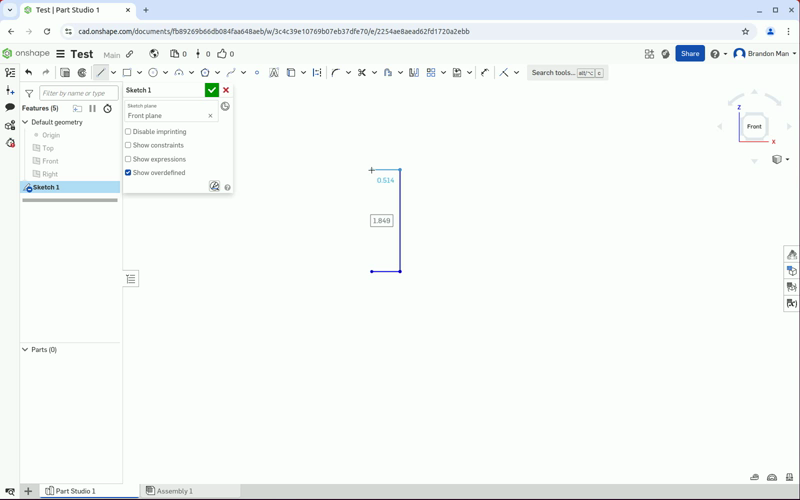
scroll(-6)
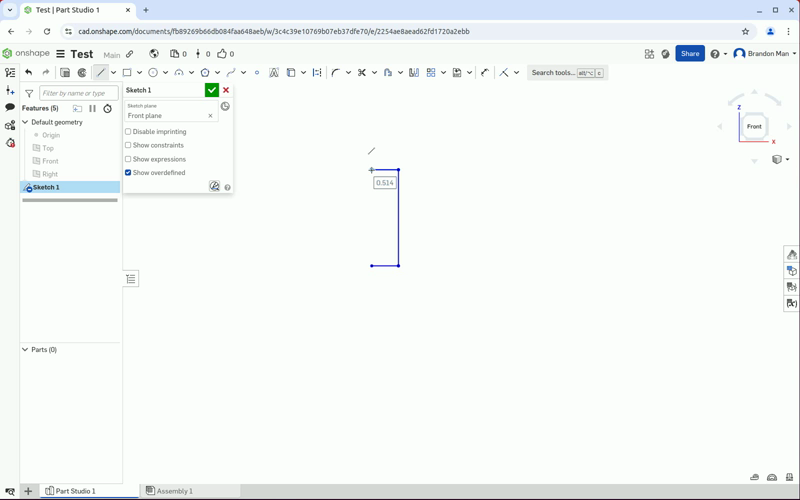
scroll(-6)
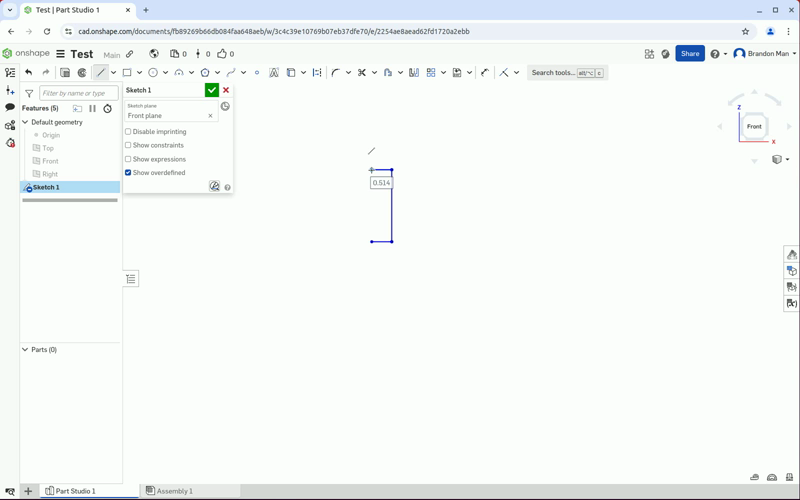
scroll(-6)
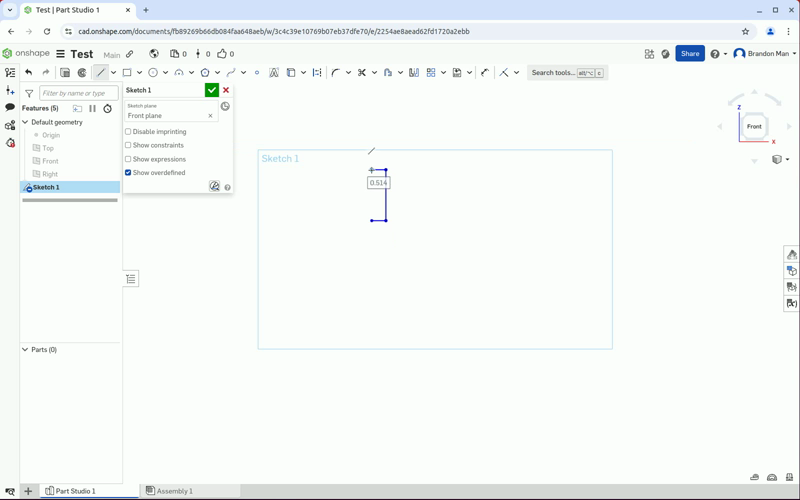
scroll(-6)
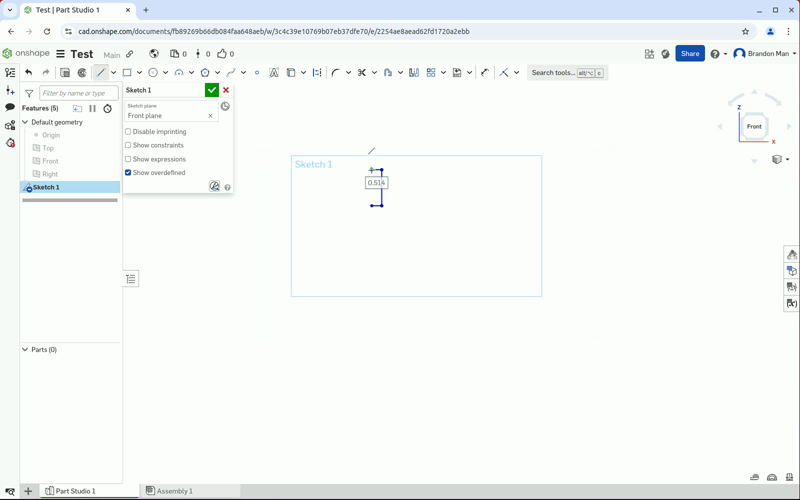
scroll(-6)
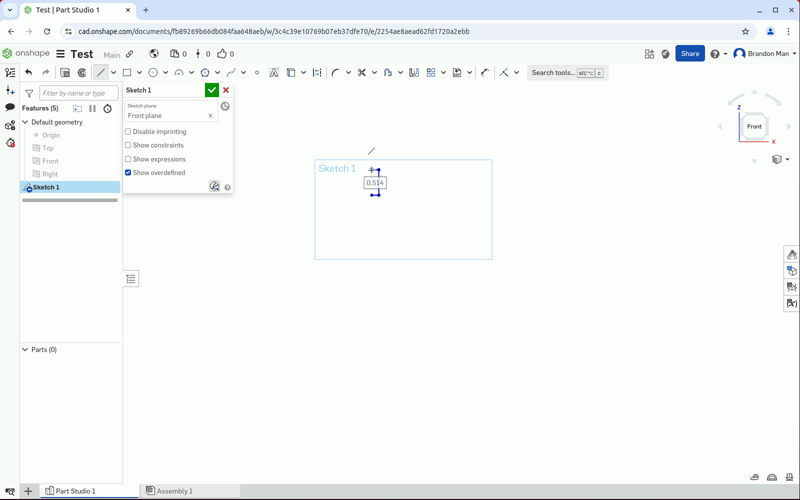
scroll(-6)
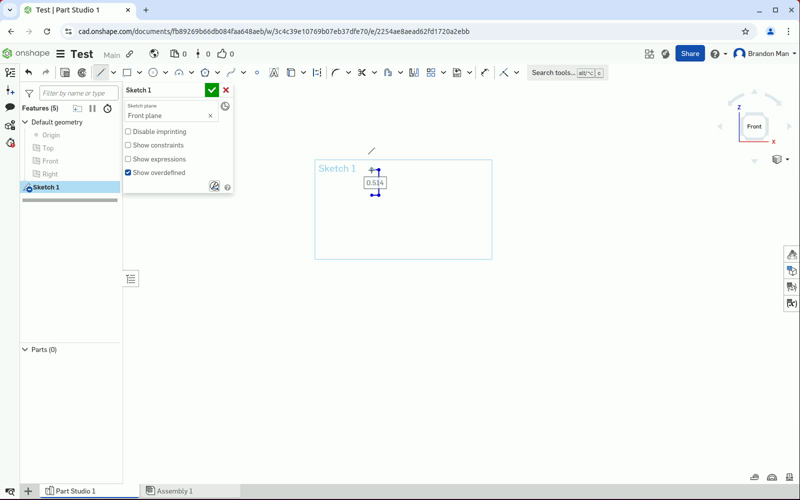
scroll(-6)
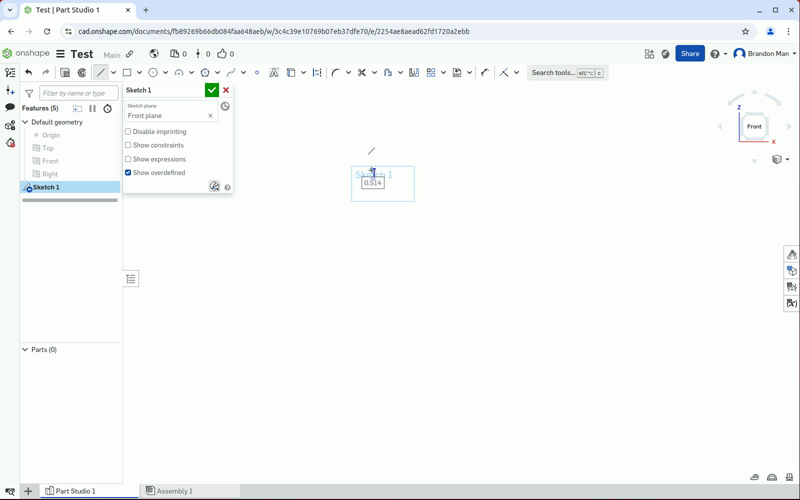
key_up(shift)
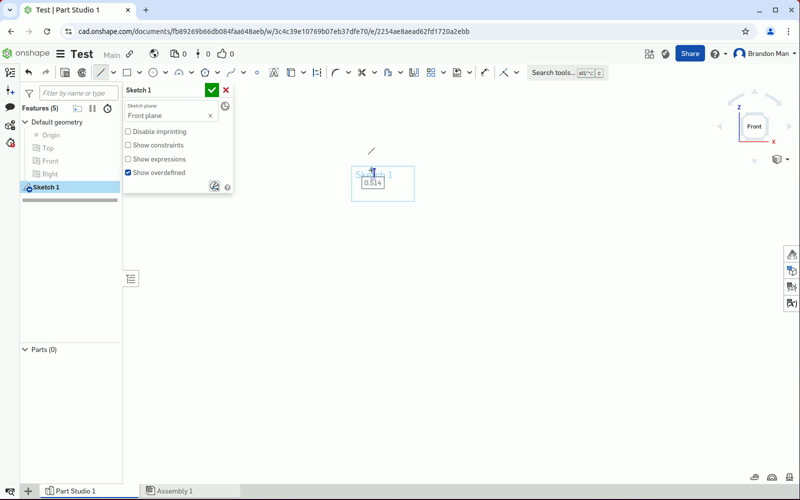
mouse_move(401, 169)
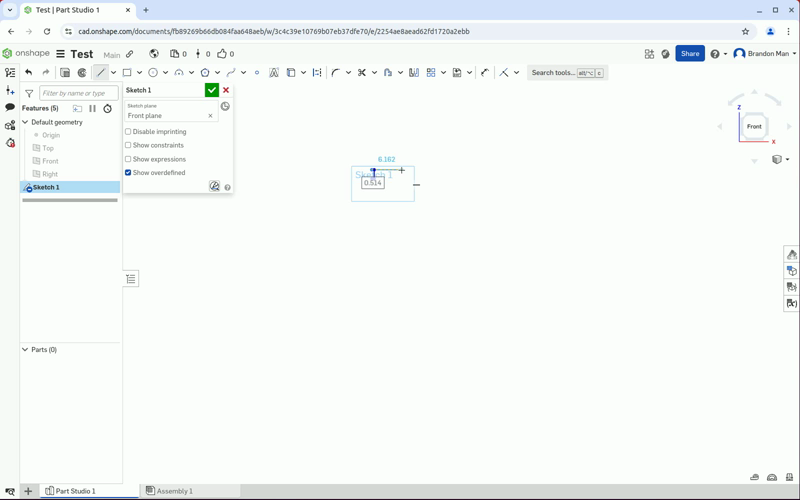
key_down(shift)
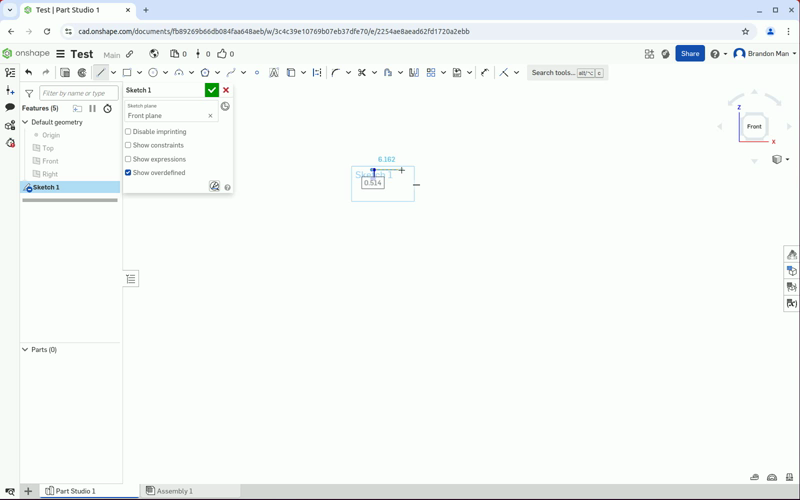
mouse_move(371, 178)
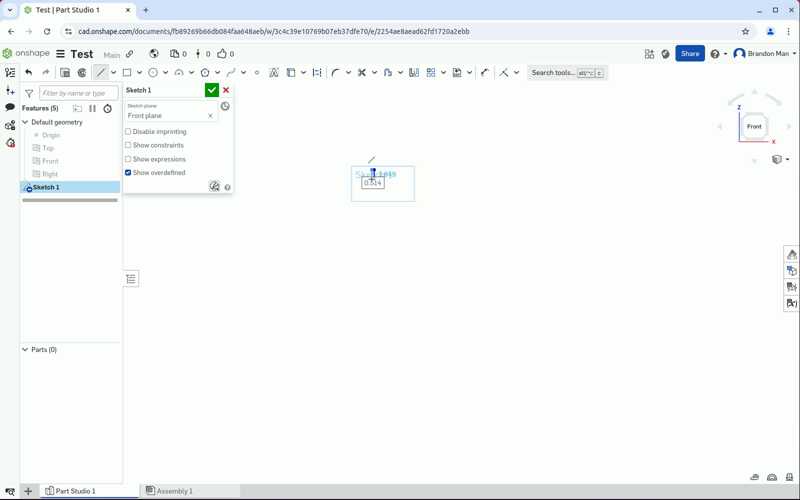
scroll(6)
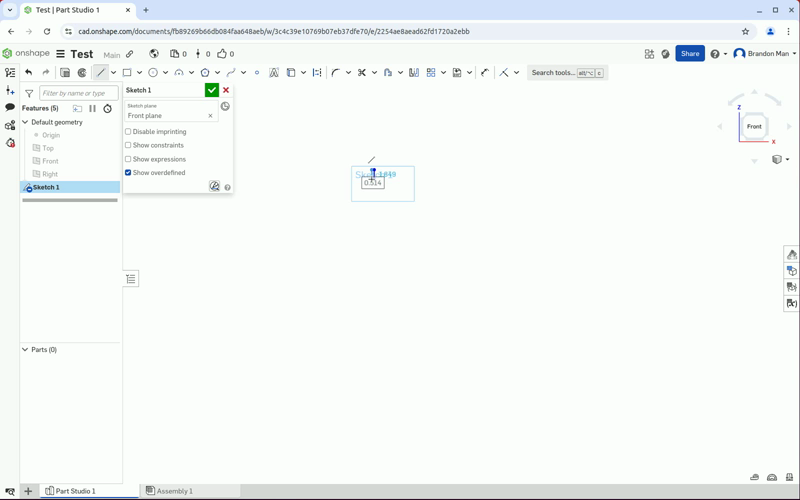
scroll(6)
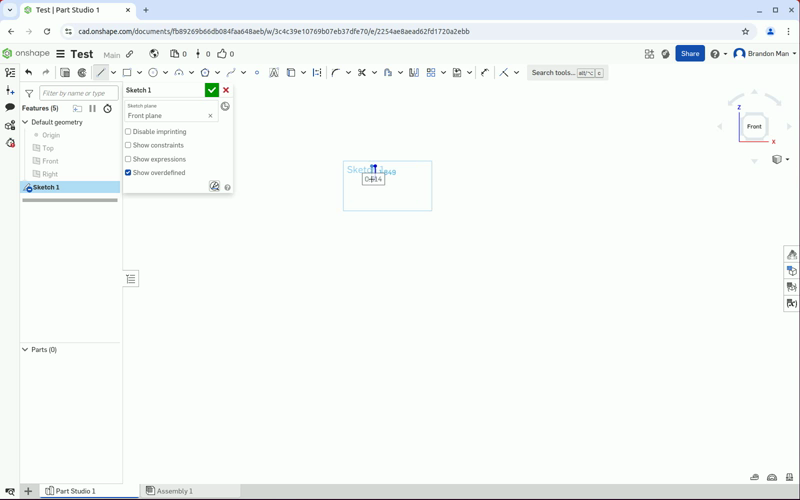
scroll(6)
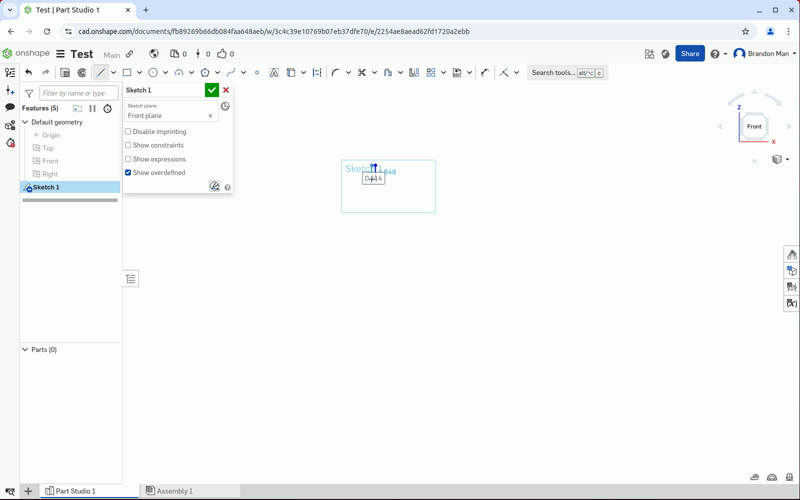
scroll(6)
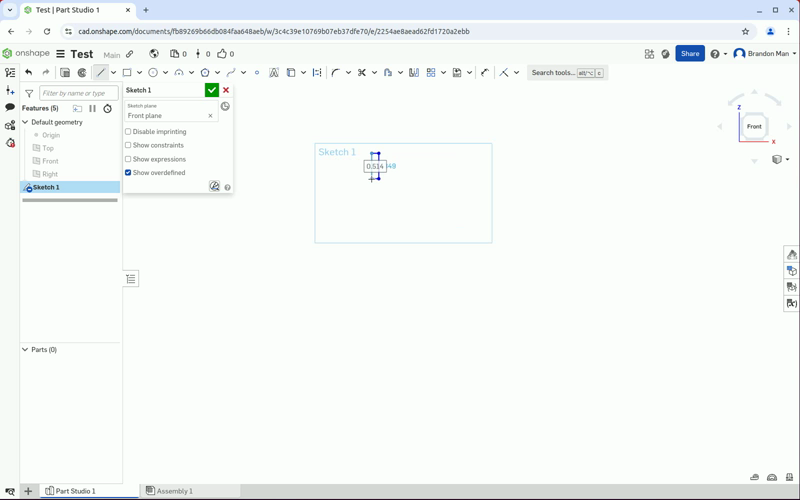
scroll(6)
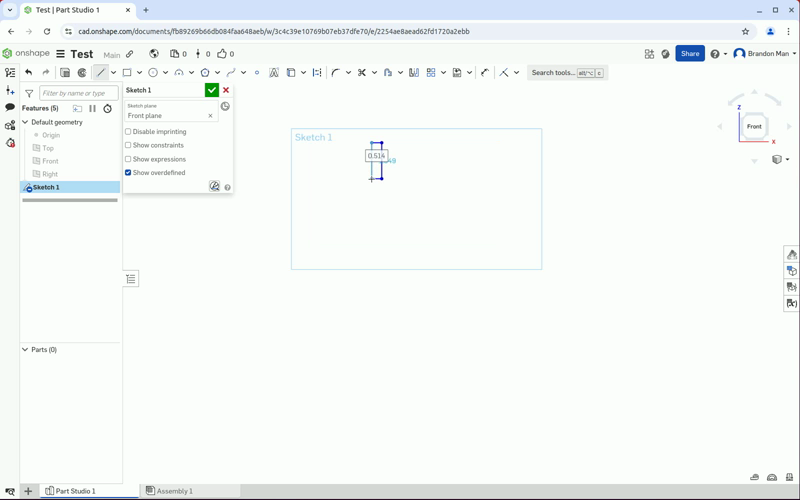
scroll(6)
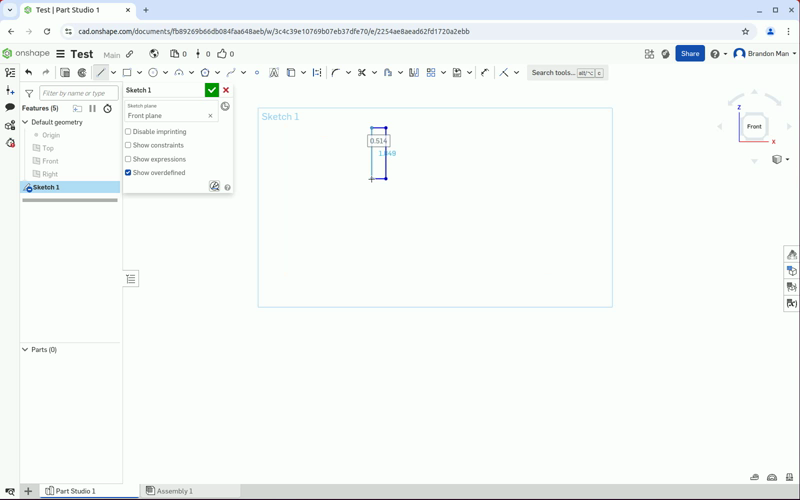
scroll(6)
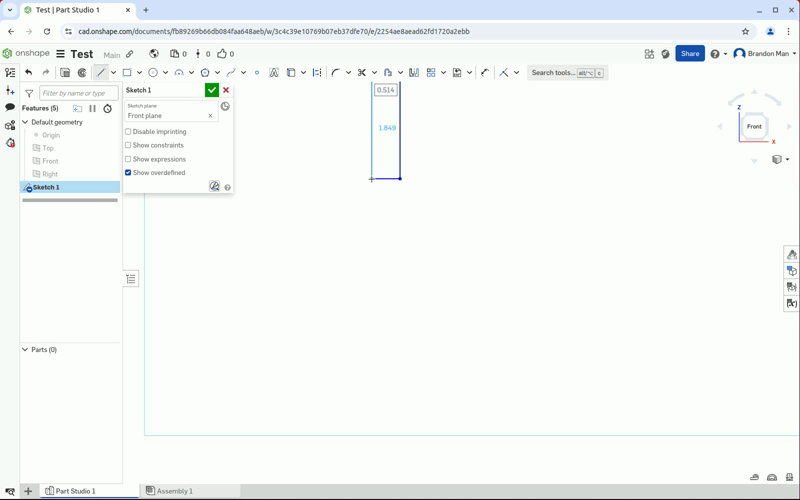
key_up(shift)
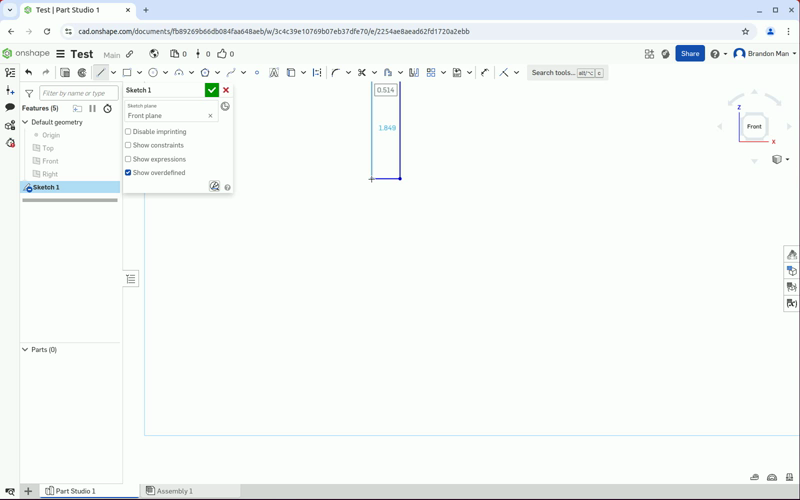
click(371, 178)
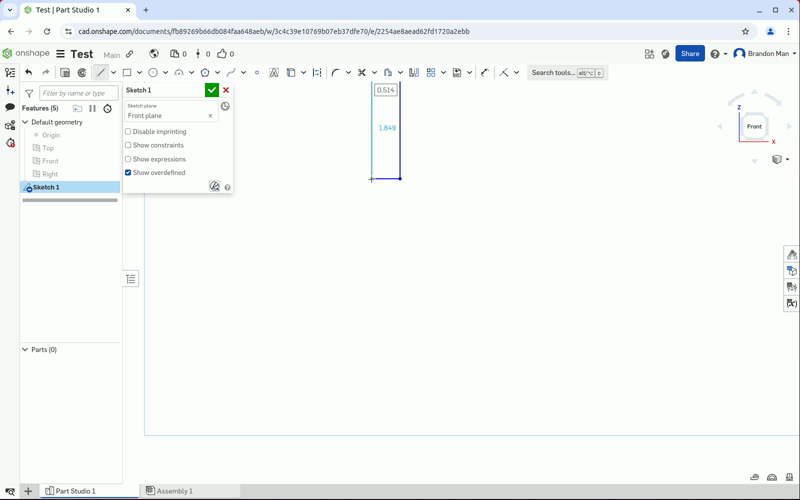
scroll(-6)
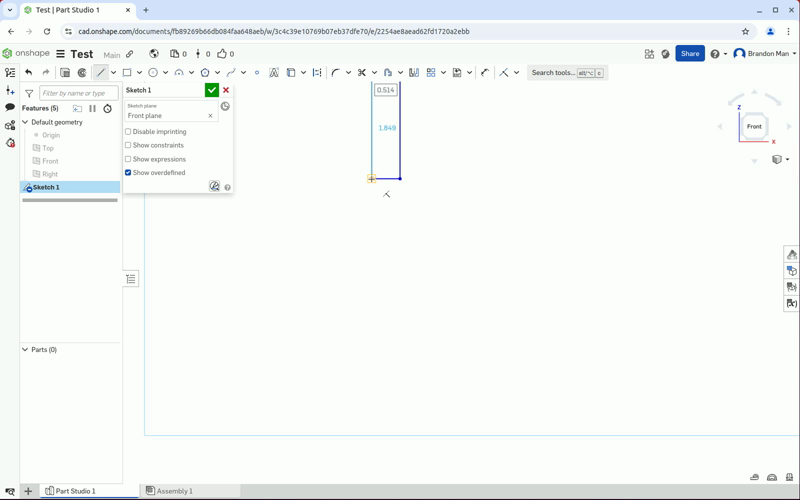
scroll(-6)
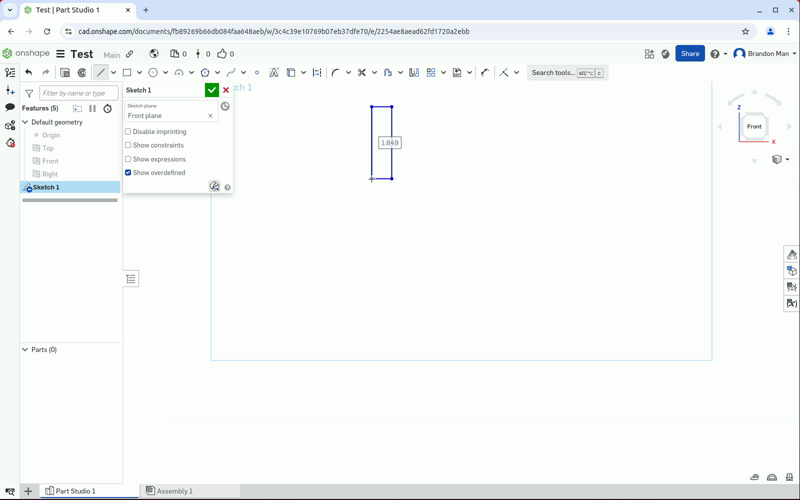
scroll(-6)
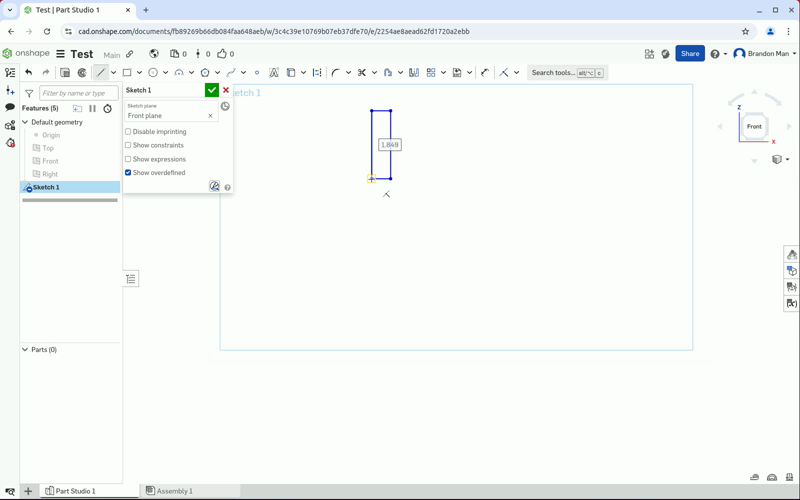
scroll(-6)
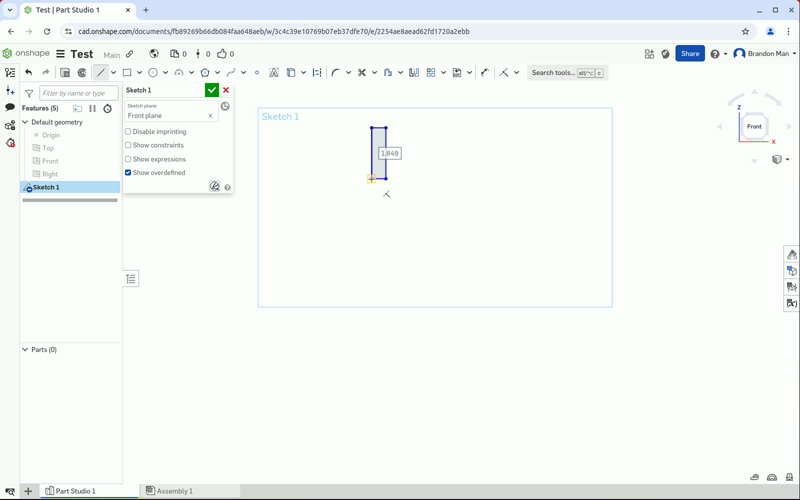
scroll(-6)
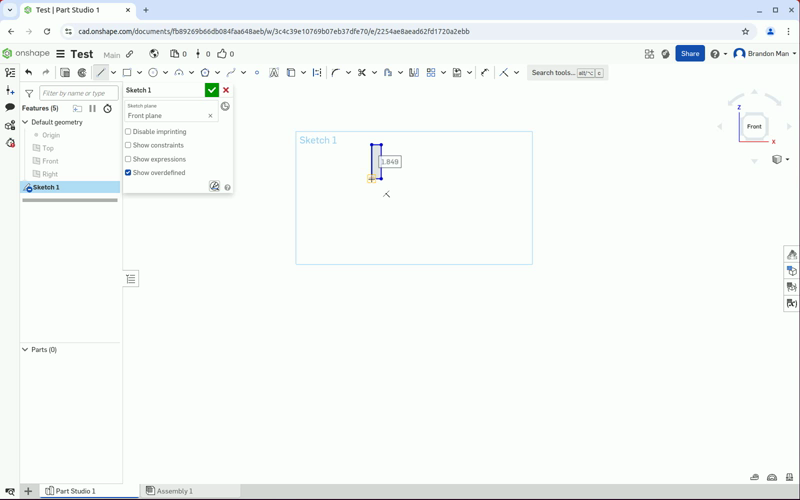
scroll(-6)
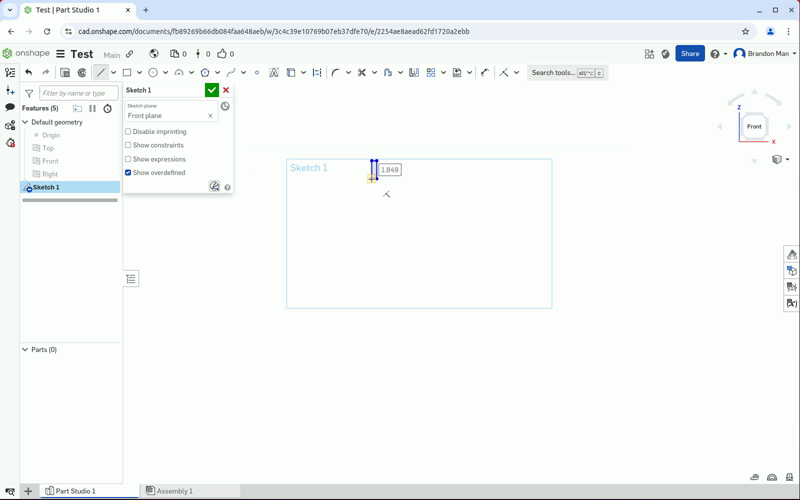
scroll(-6)
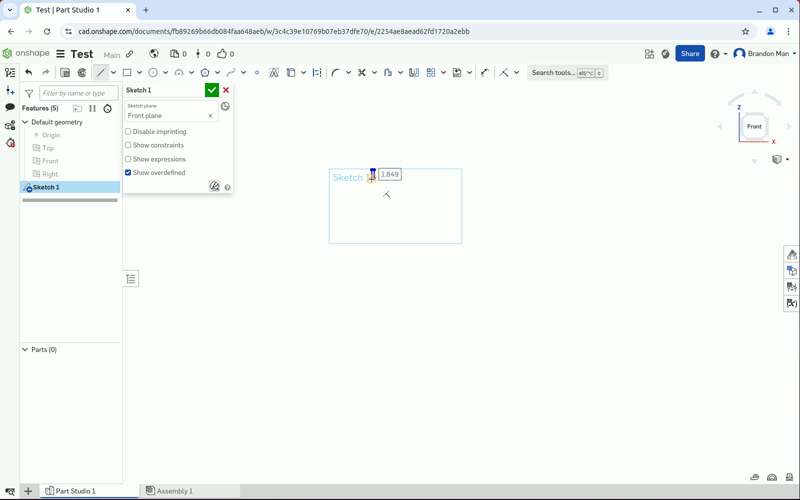
key(esc)
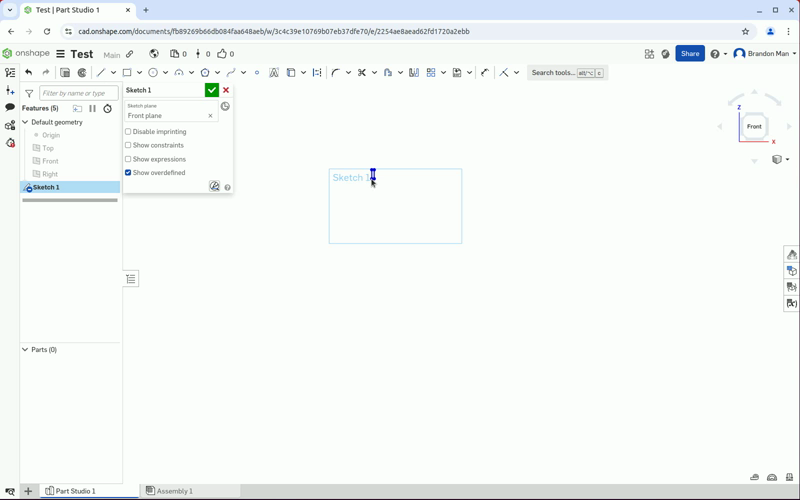
mouse_move(373, 172)
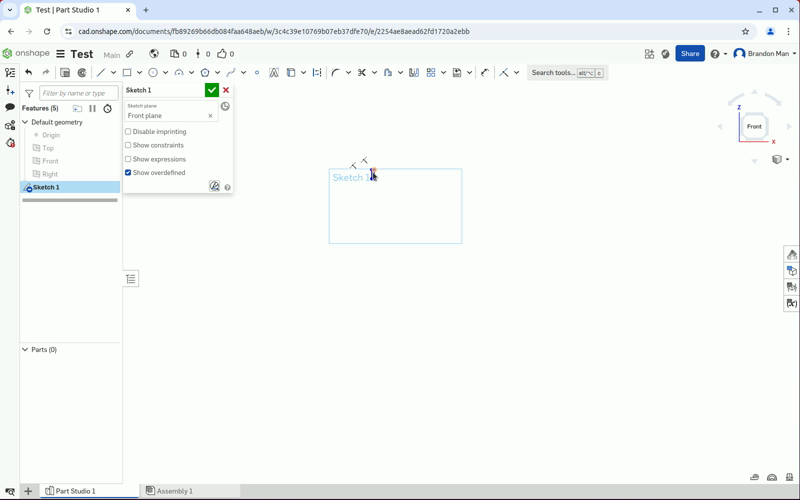
scroll(6)
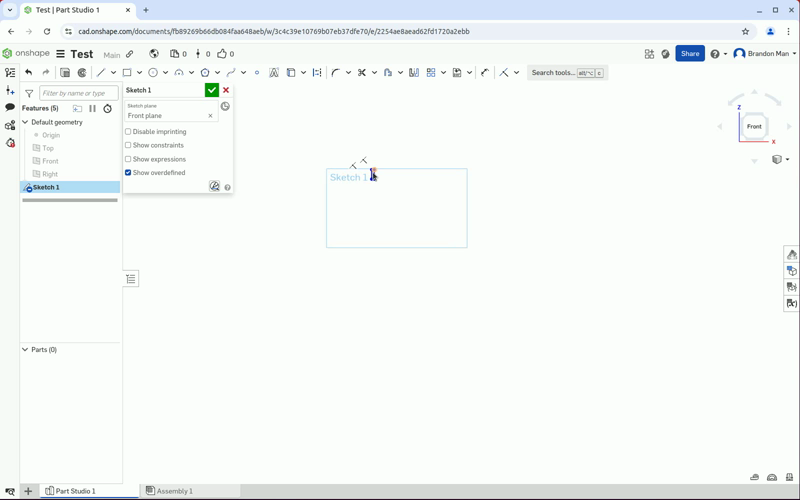
scroll(6)
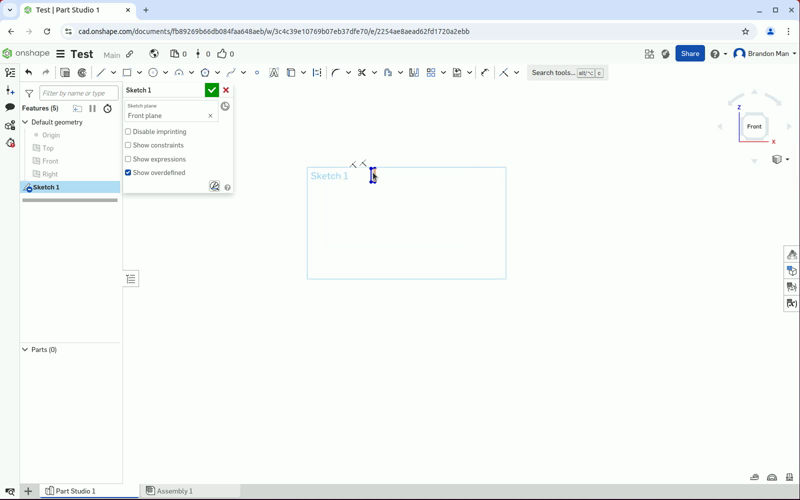
scroll(6)
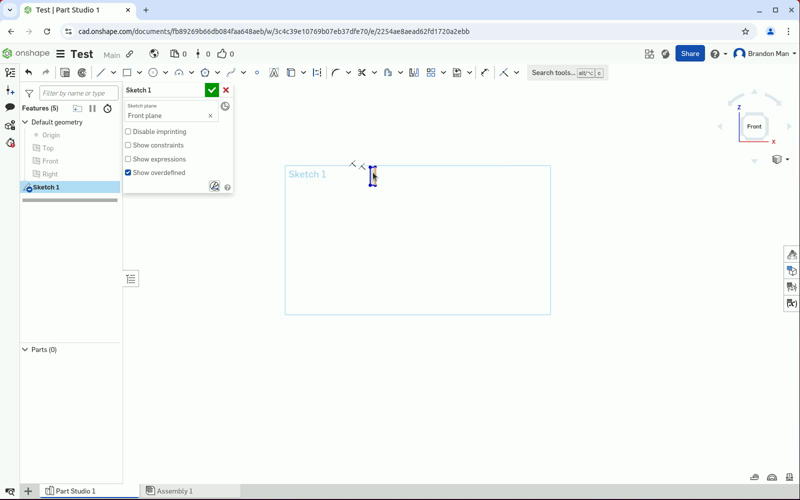
scroll(6)
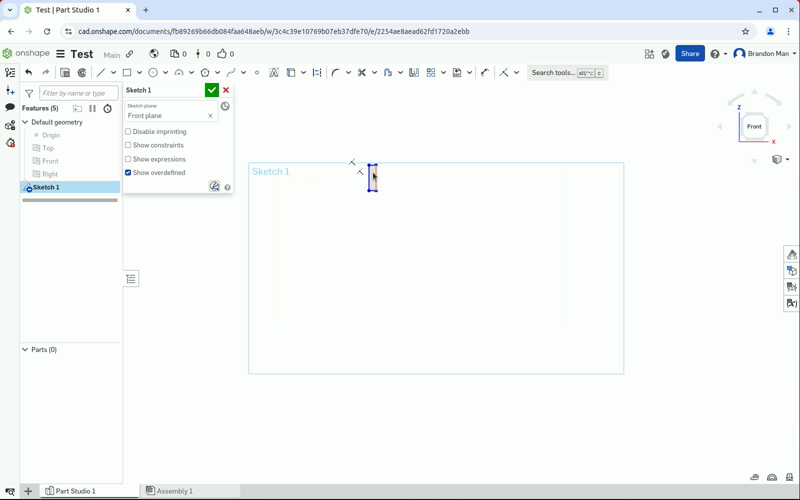
scroll(6)
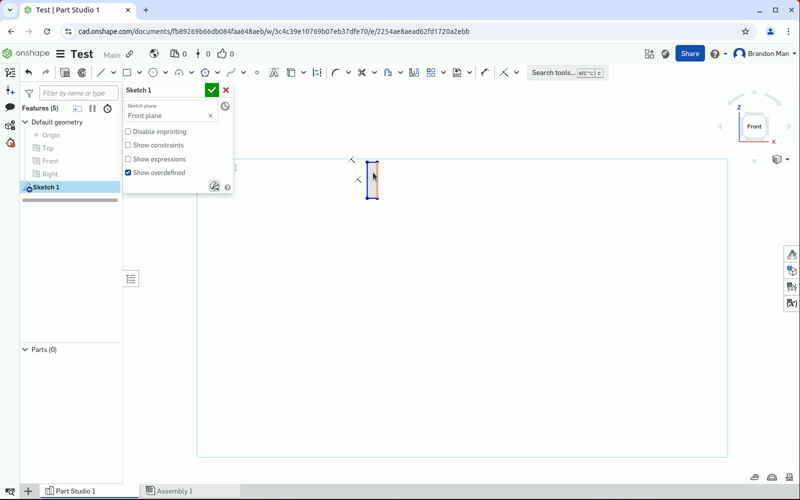
scroll(6)
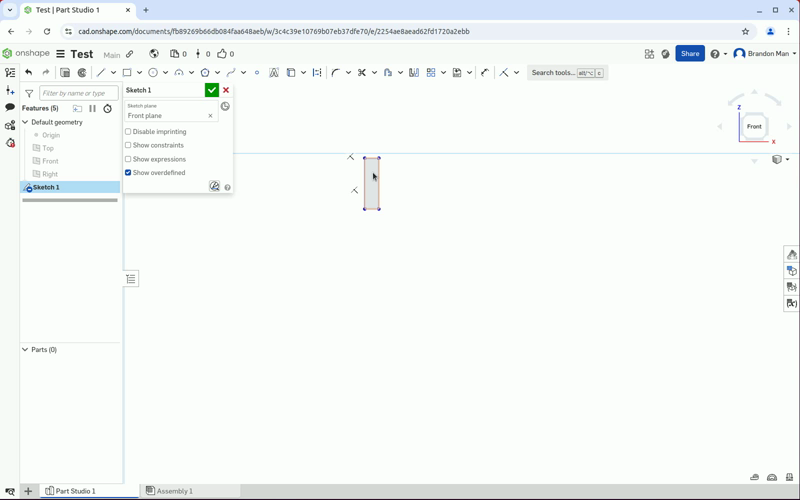
scroll(6)
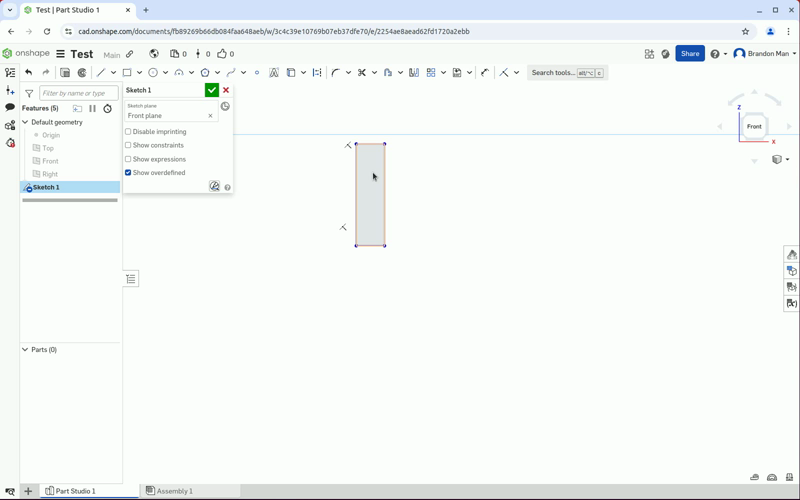
click(373, 172)
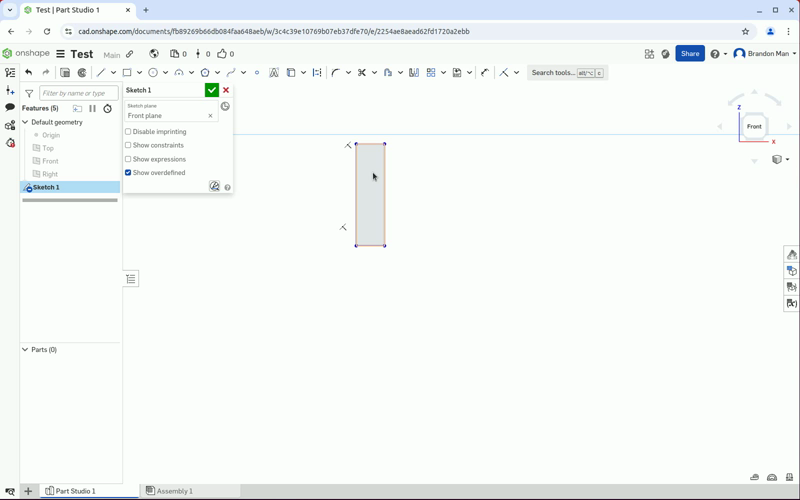
scroll(-6)
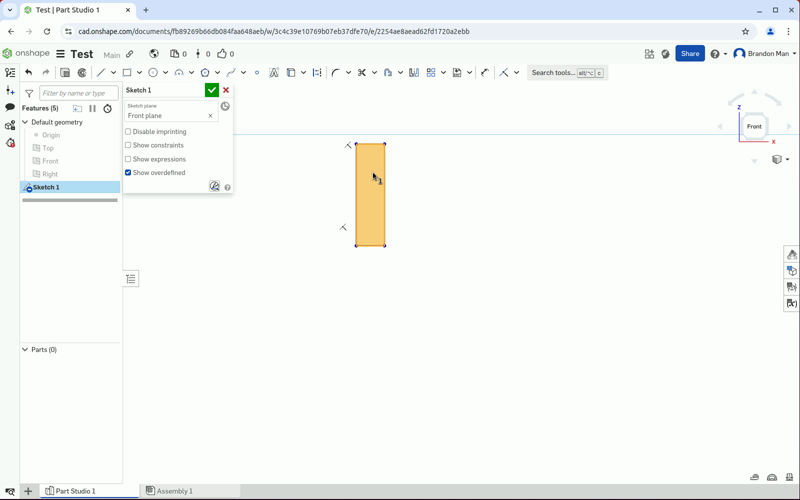
scroll(-6)
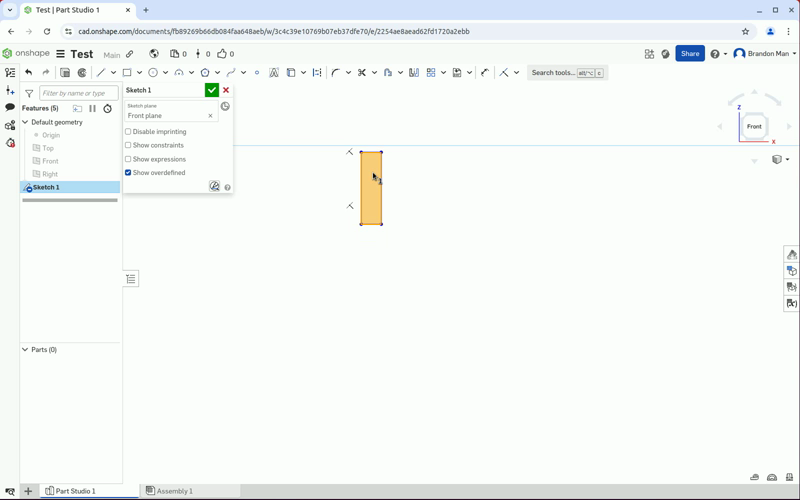
scroll(-6)
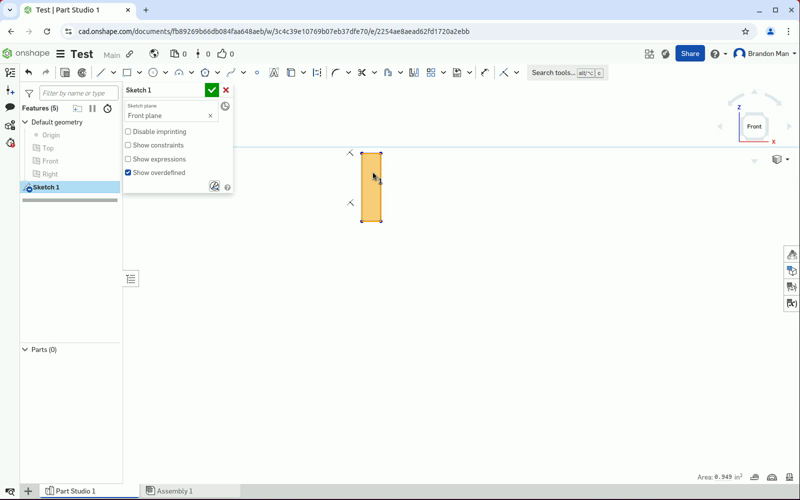
scroll(-6)
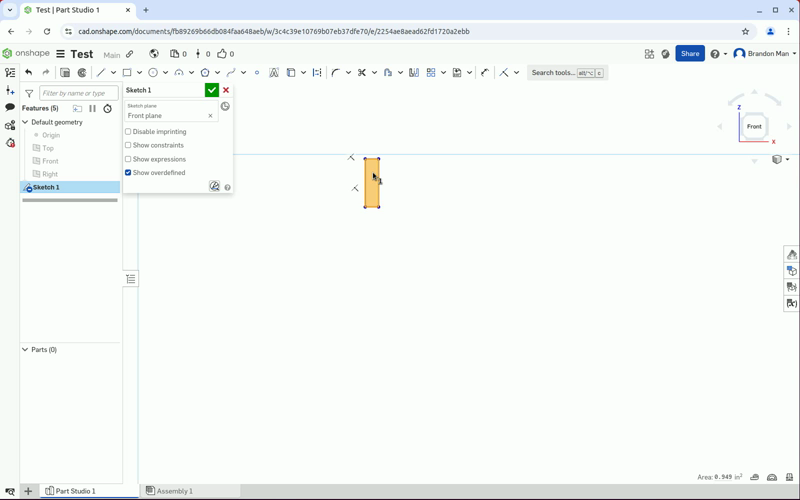
scroll(-6)
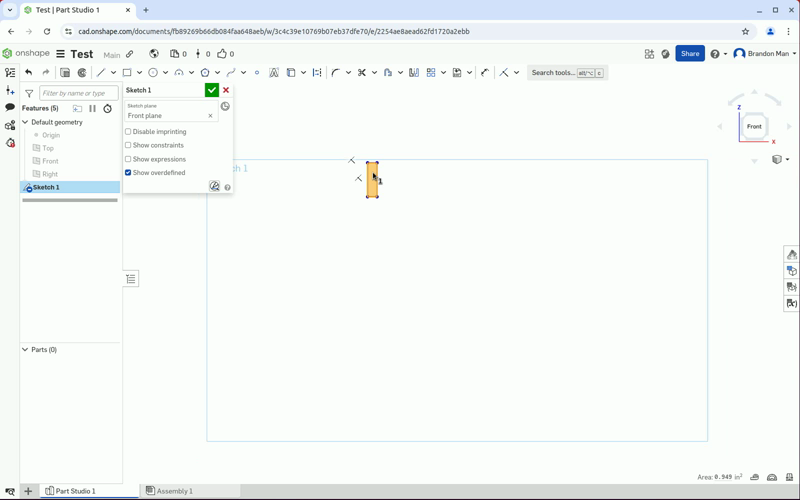
scroll(-6)
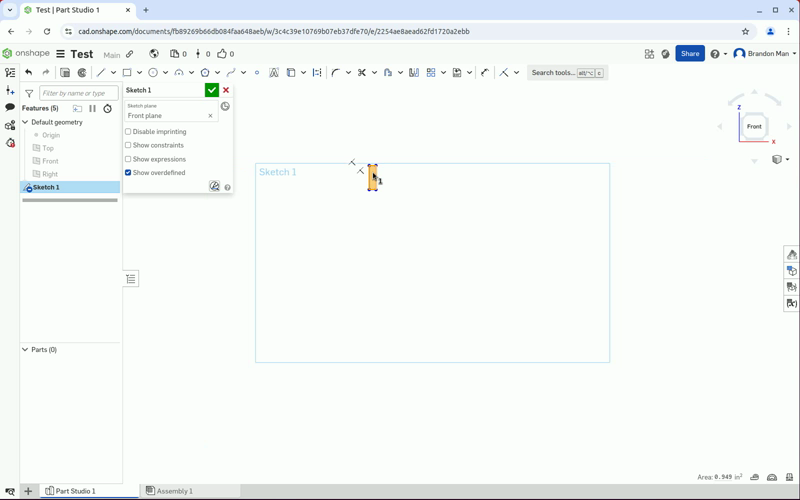
scroll(-6)
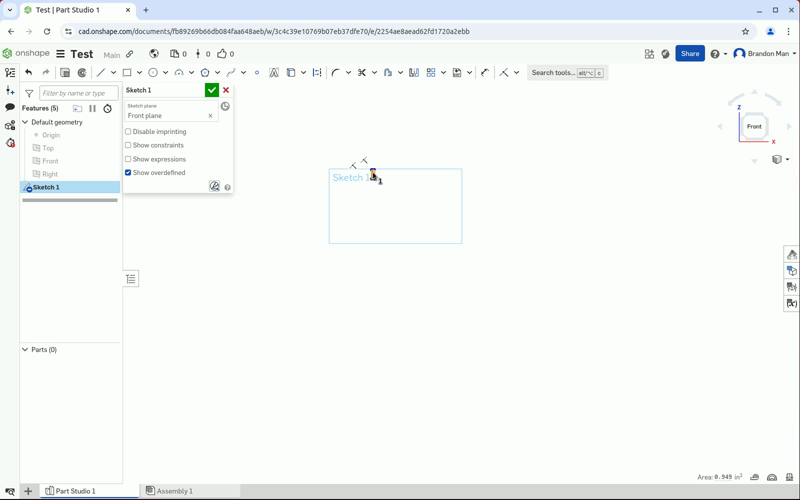
mouse_move(73, 352)
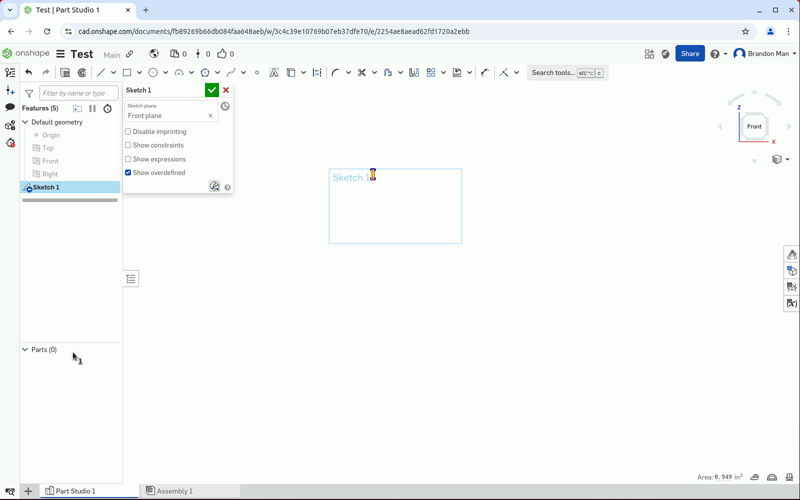
key(shift+y)
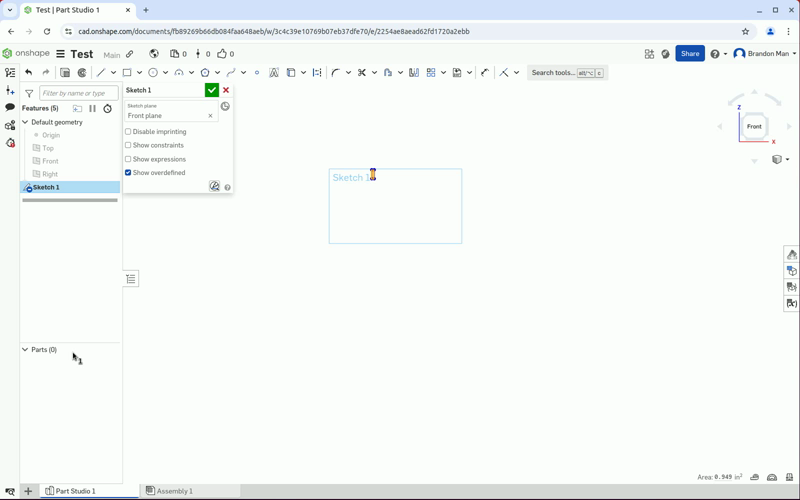
key(shift+e)
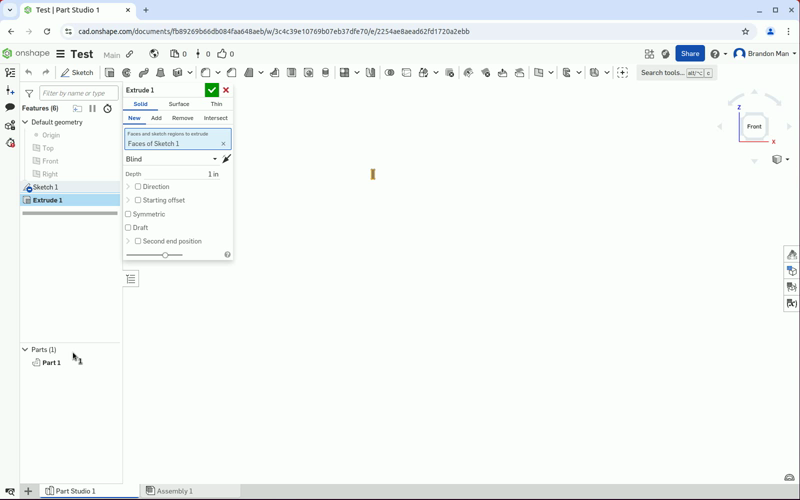
mouse_move(143, 106)
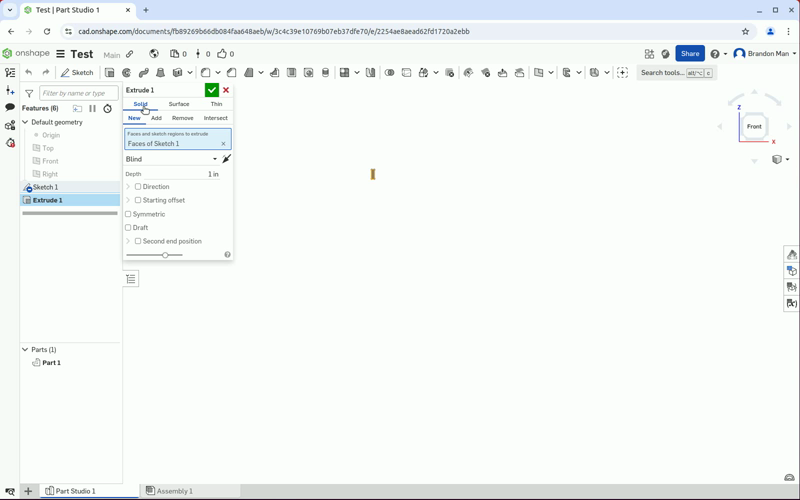
click(143, 106)
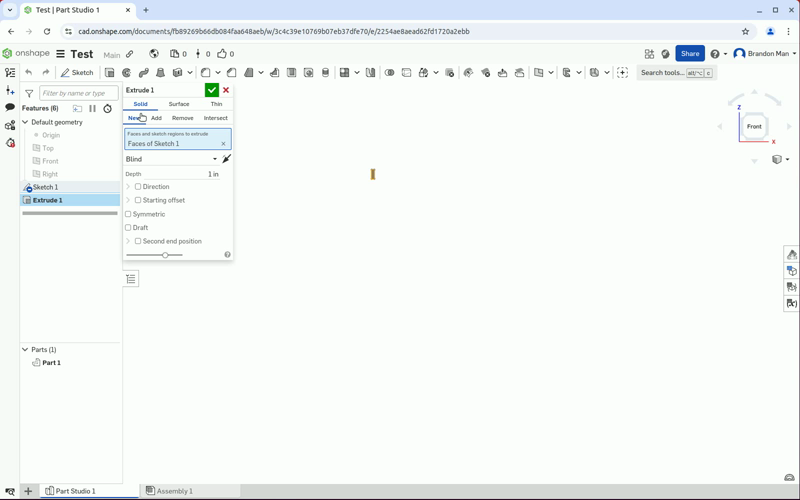
mouse_move(137, 120)
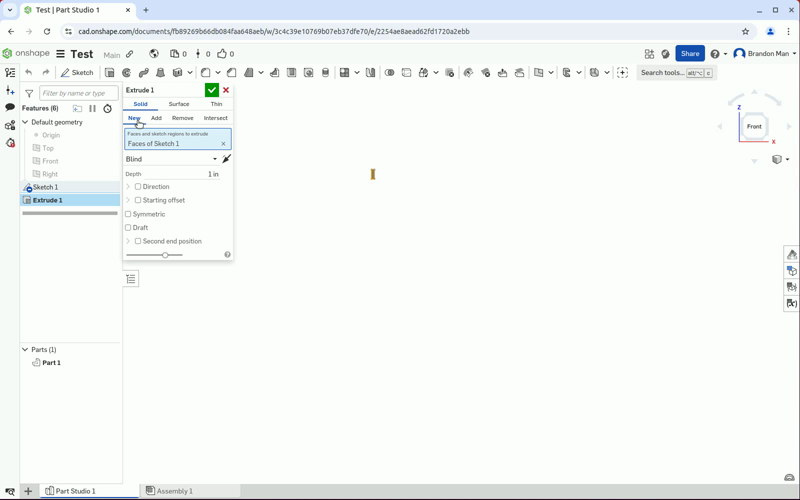
click(137, 120)
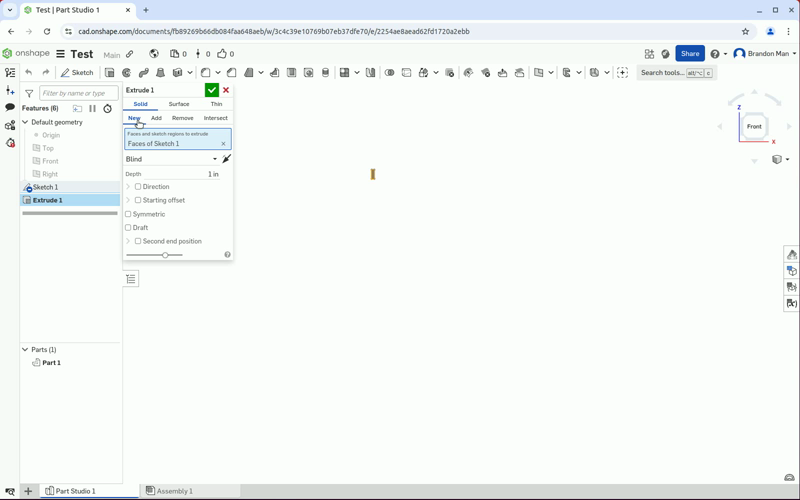
key(tab, 4)
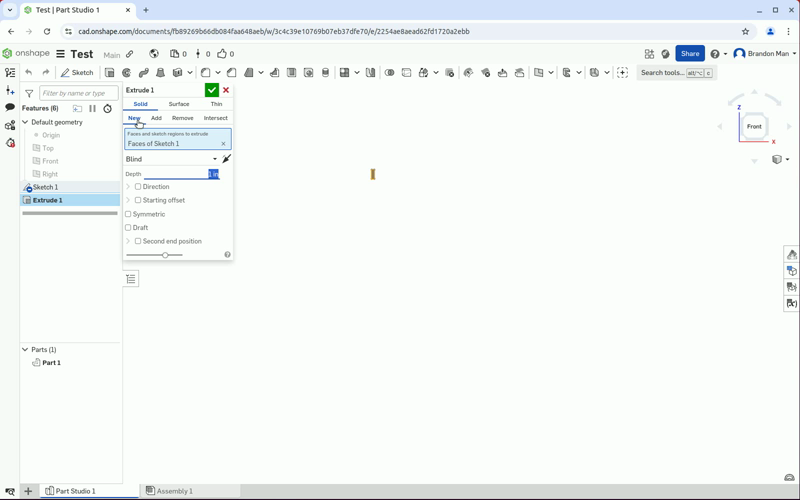
text(-1.926)
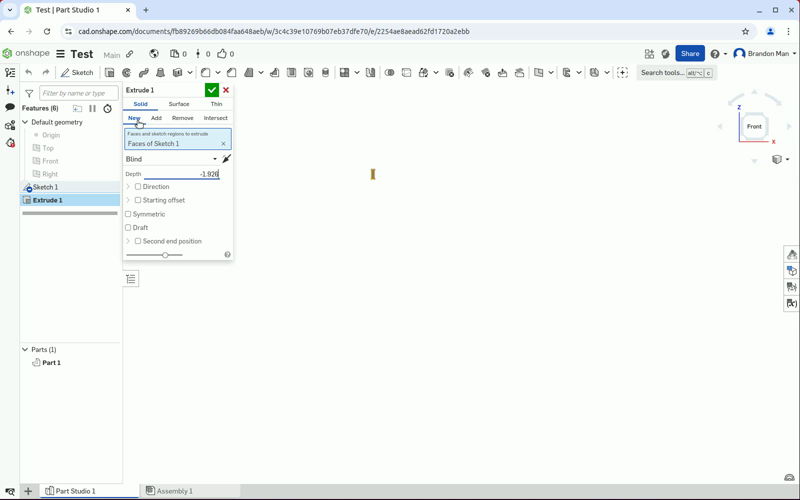
key(enter)
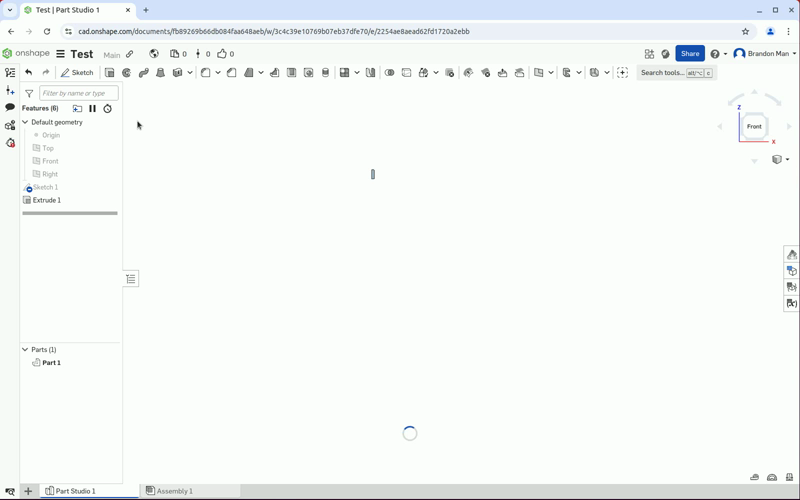
key(shift+h)
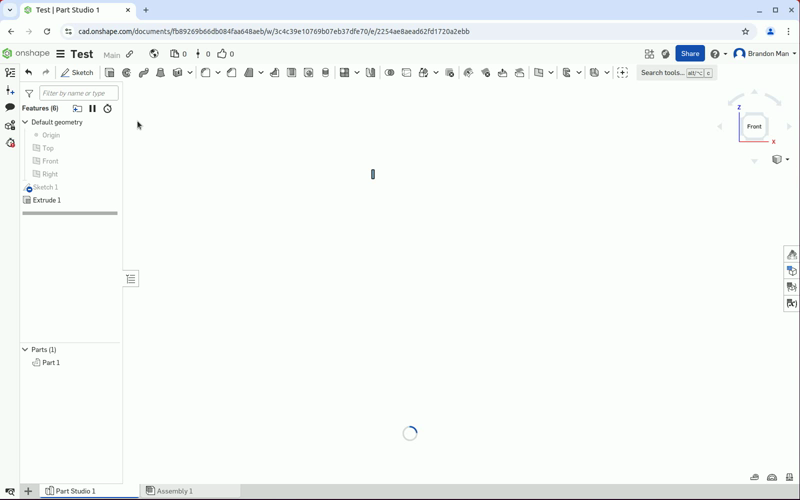
key(shift+h)
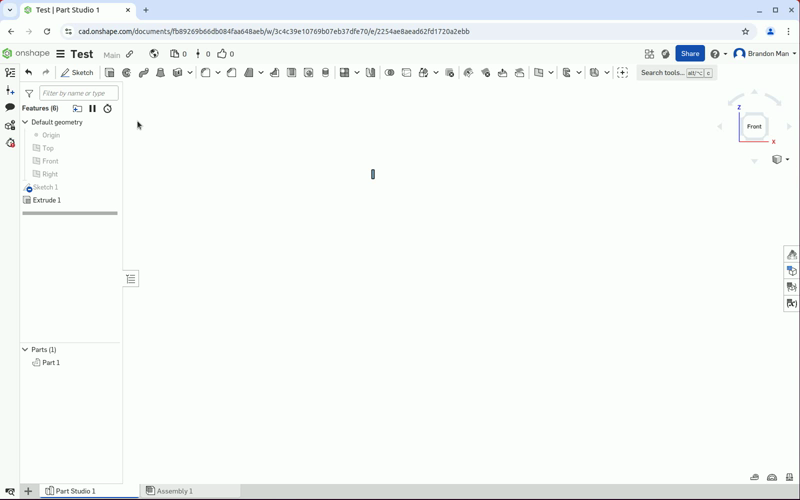
mouse_move(73, 189)
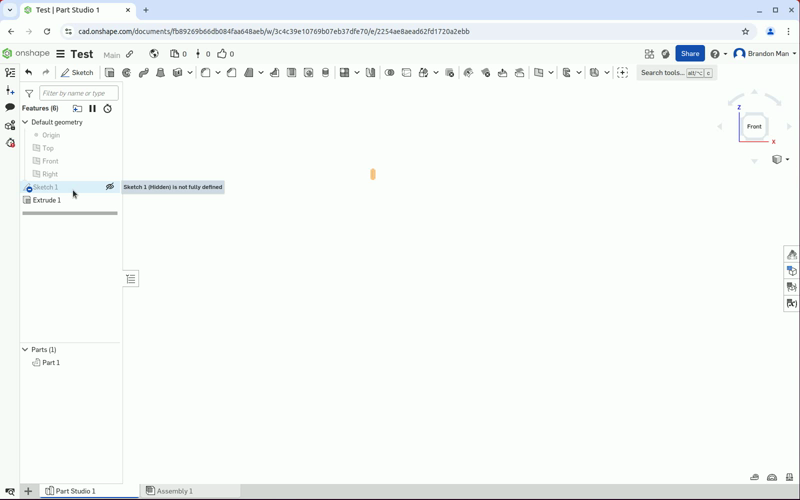
click(73, 189)
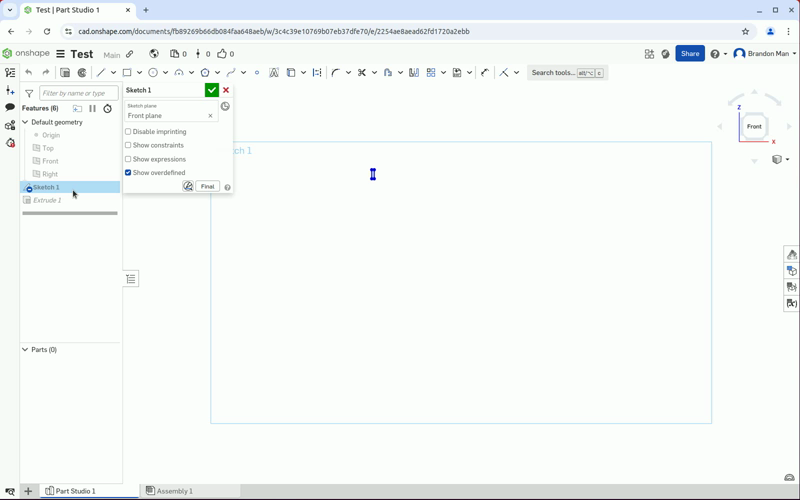
mouse_move(229, 92)
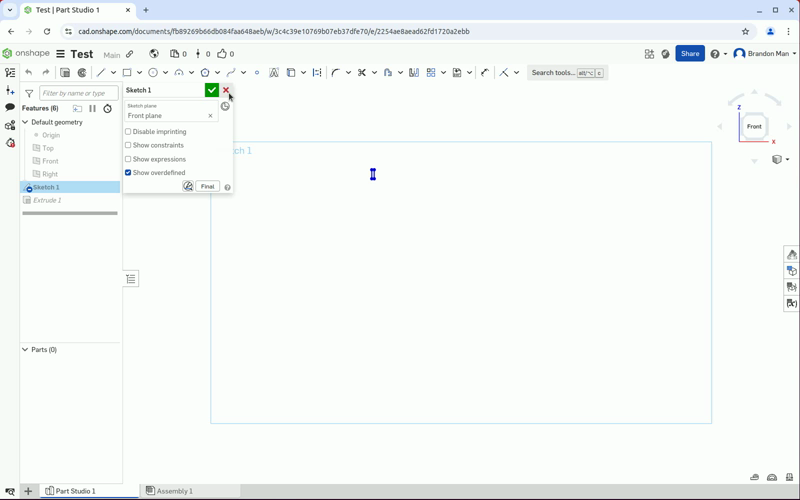
click(229, 92)
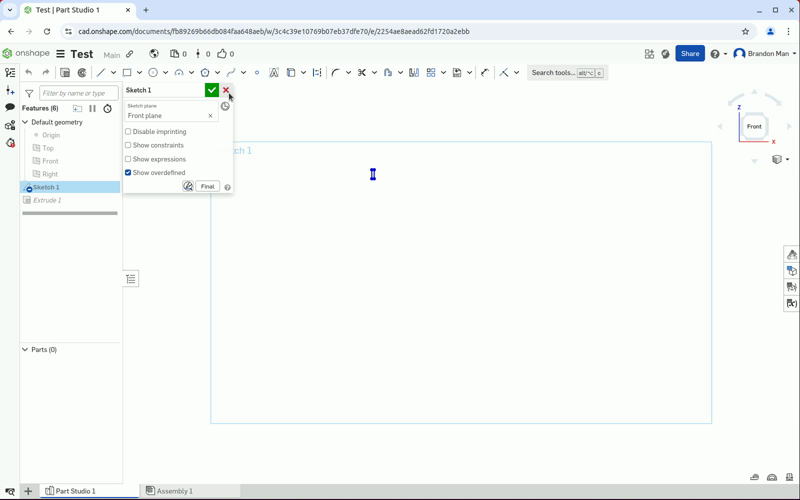
key(shift+s)
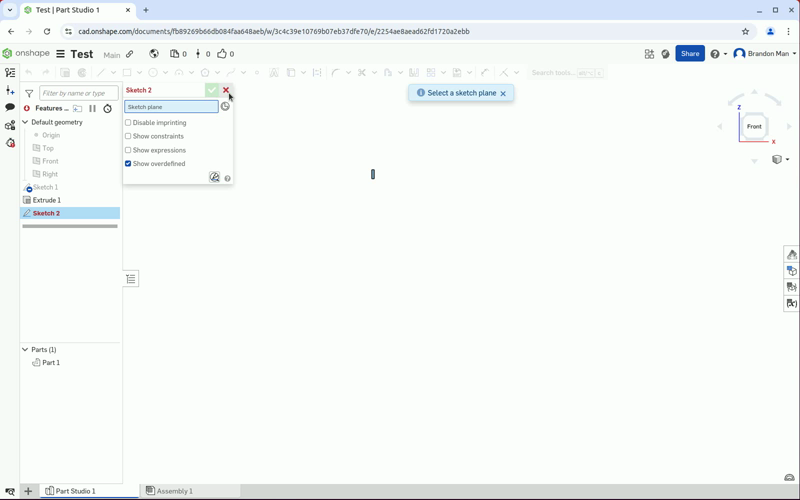
mouse_move(73, 163)
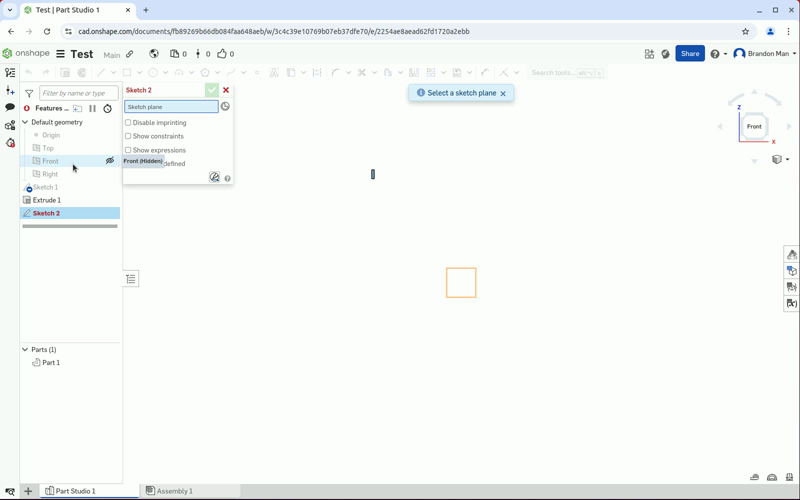
click(73, 163)
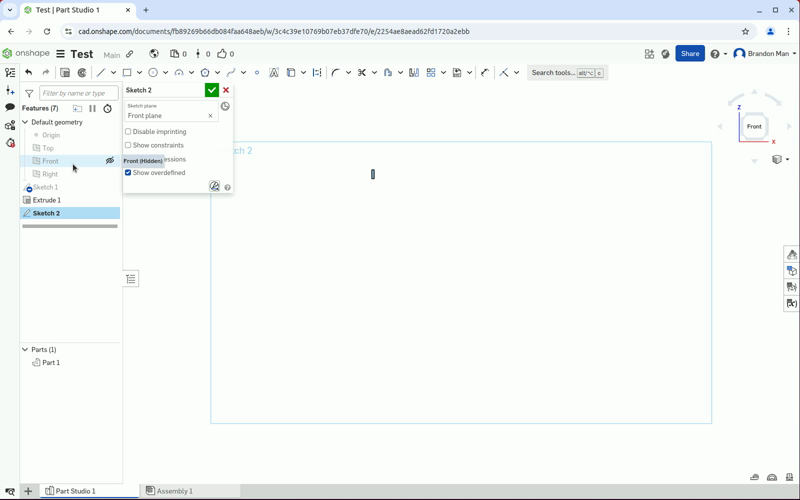
mouse_move(73, 352)
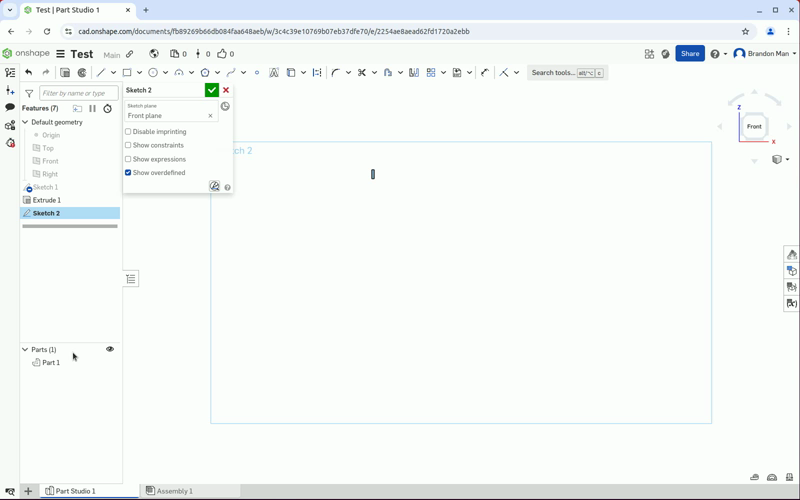
key(y)
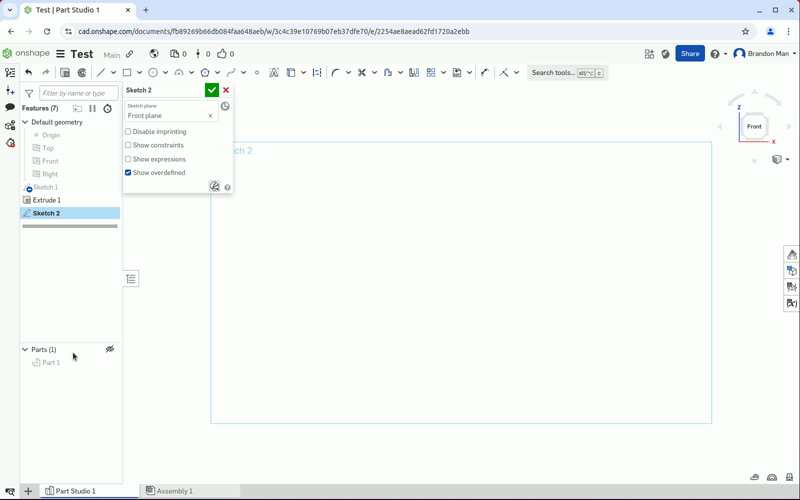
key(l)
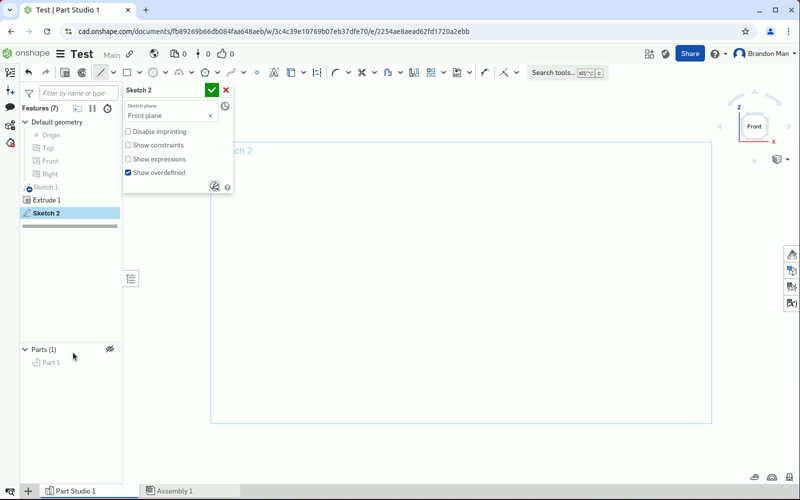
key_down(shift)
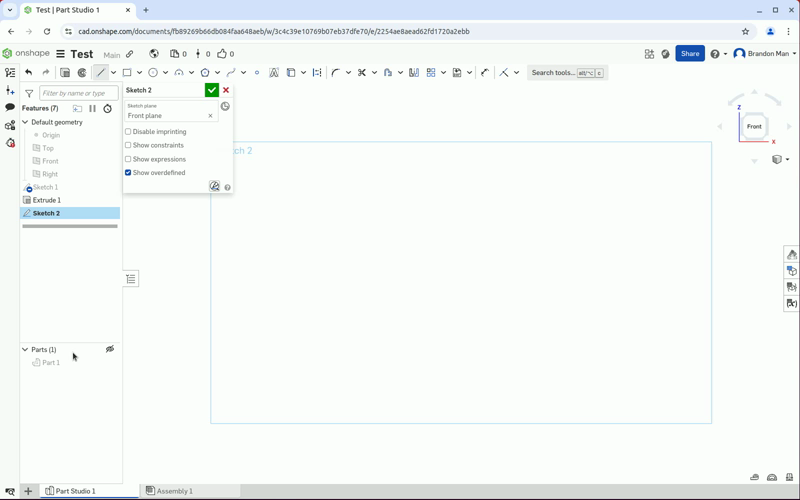
mouse_move(370, 178)
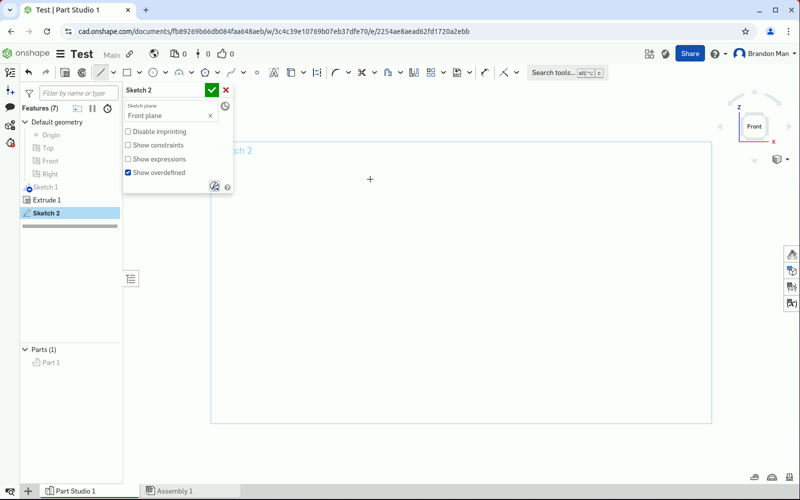
click(370, 178)
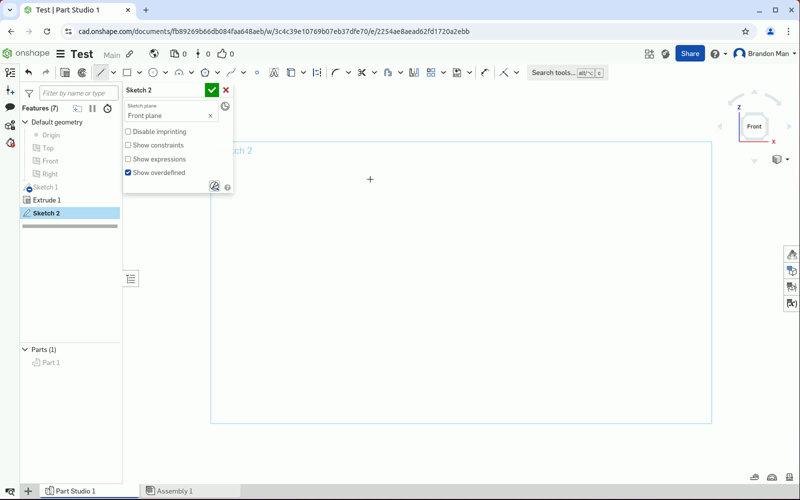
key_up(shift)
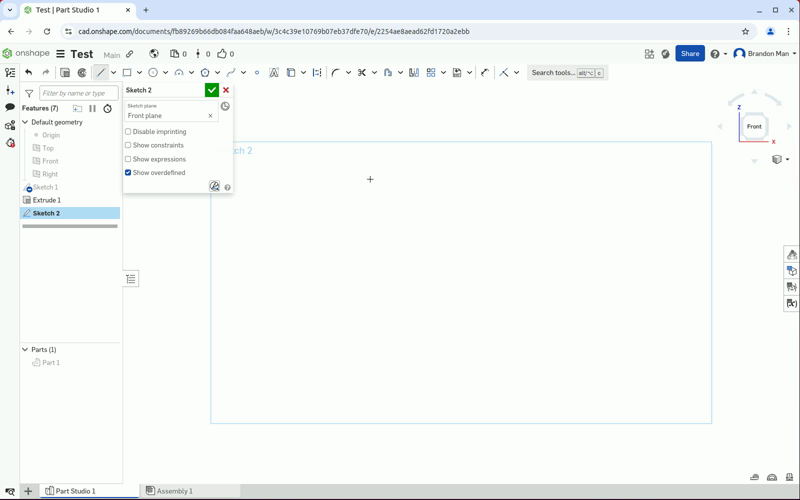
key_down(shift)
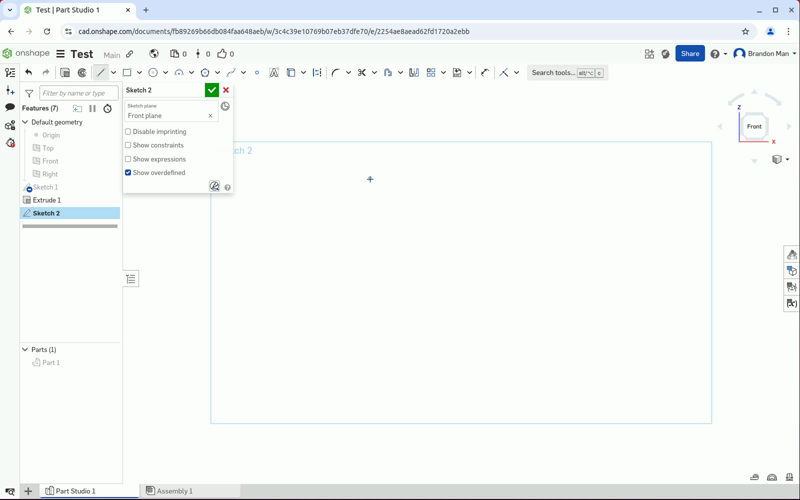
mouse_move(400, 178)
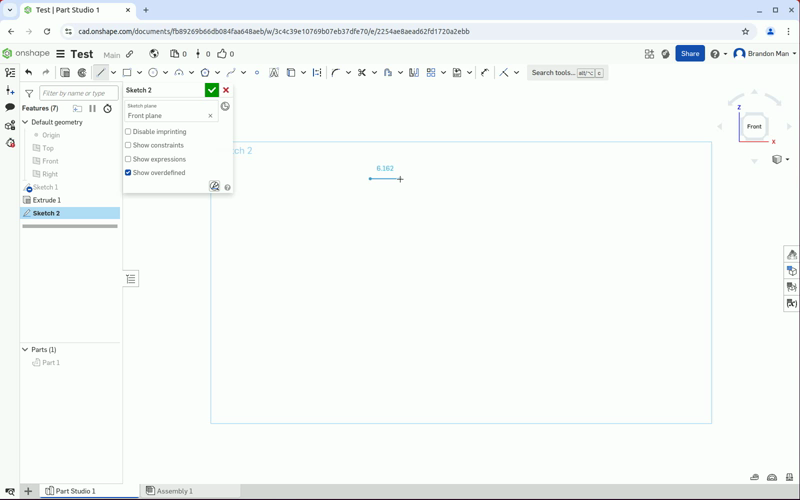
mouse_move(375, 178)
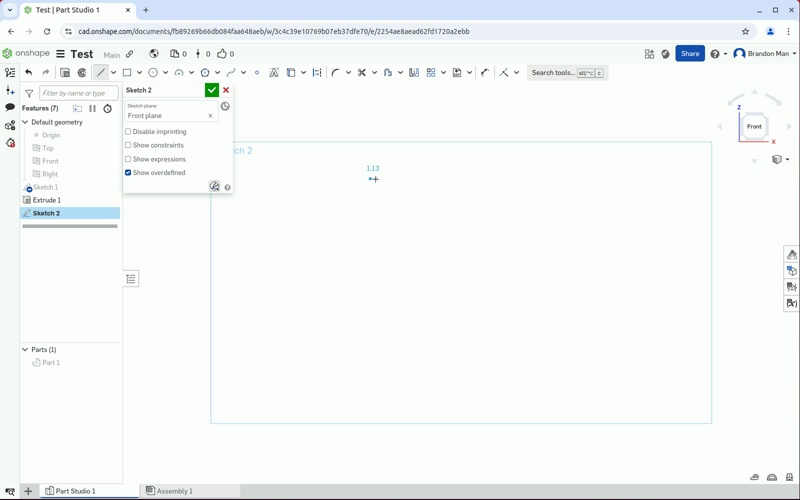
scroll(6)
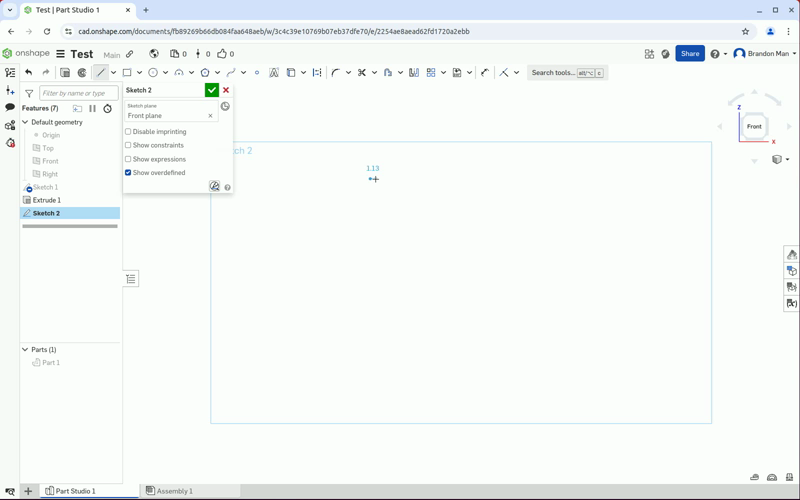
scroll(6)
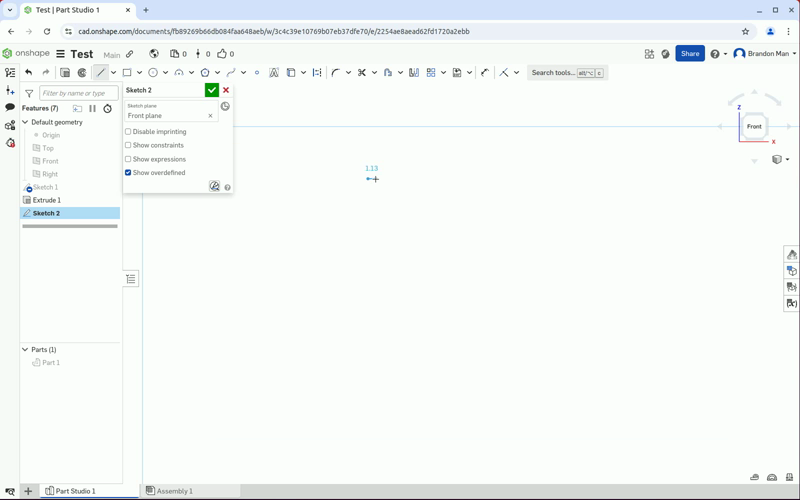
scroll(6)
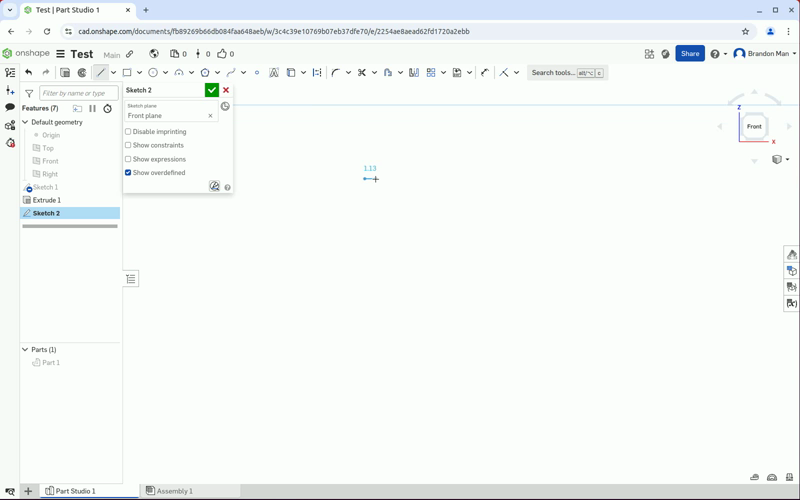
scroll(6)
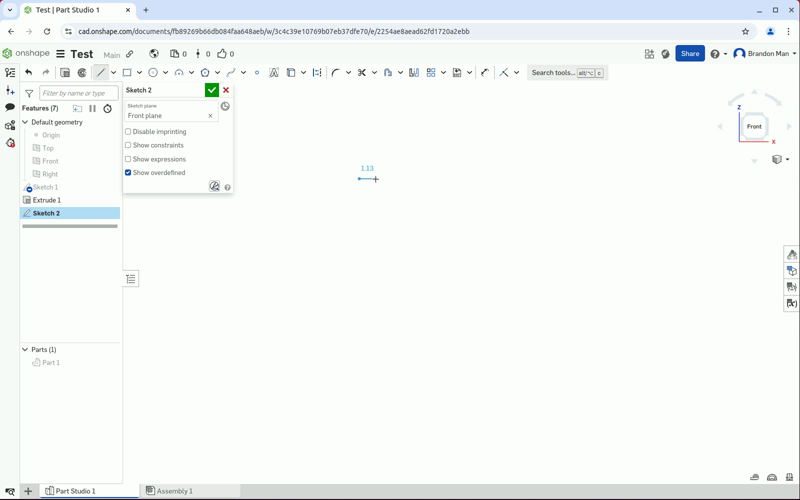
scroll(6)
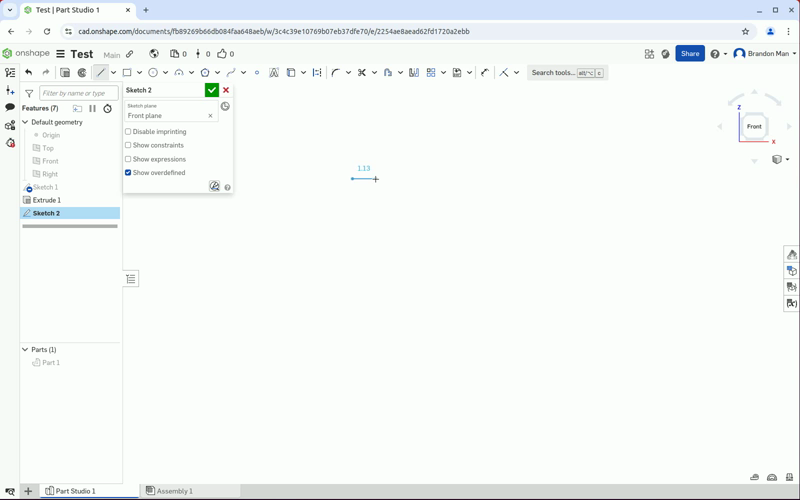
scroll(6)
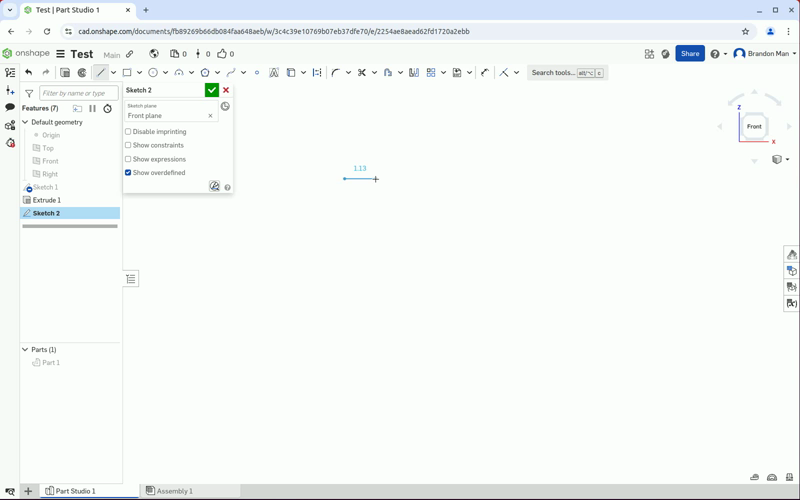
scroll(6)
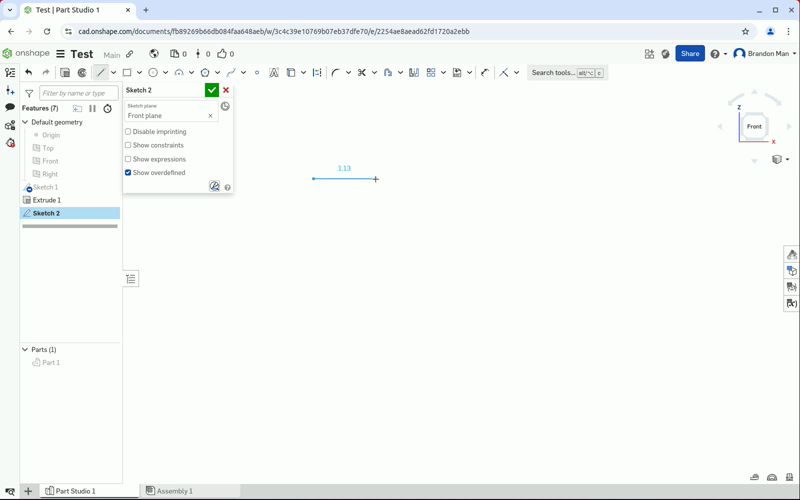
click(375, 178)
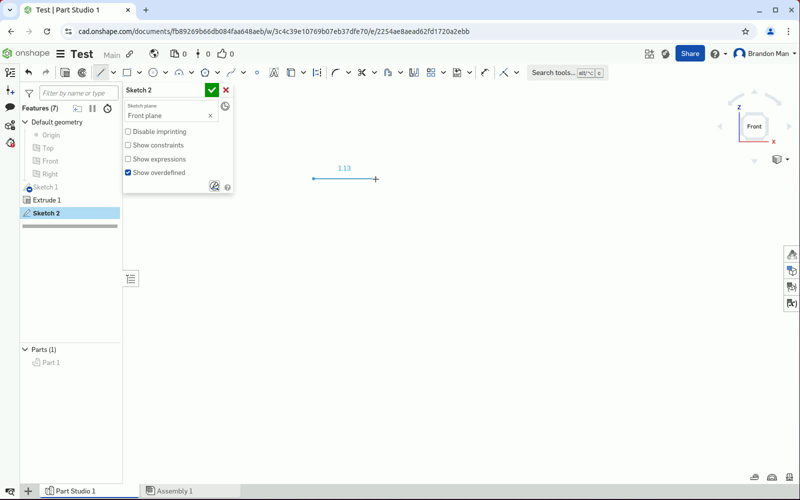
scroll(-6)
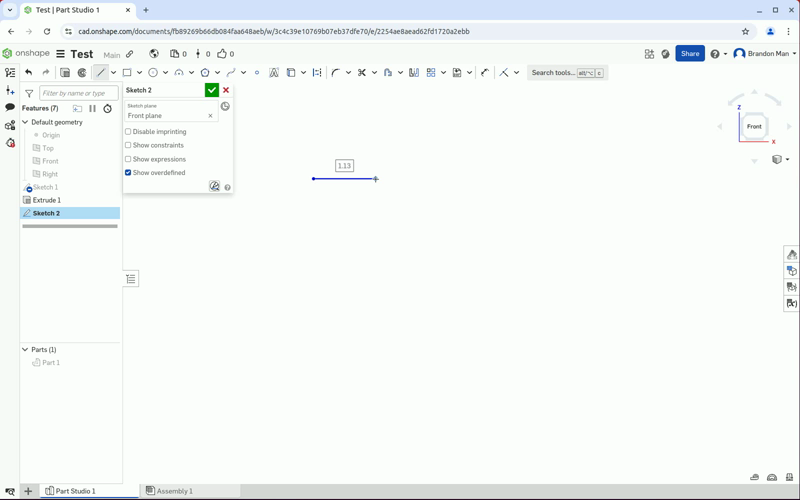
scroll(-6)
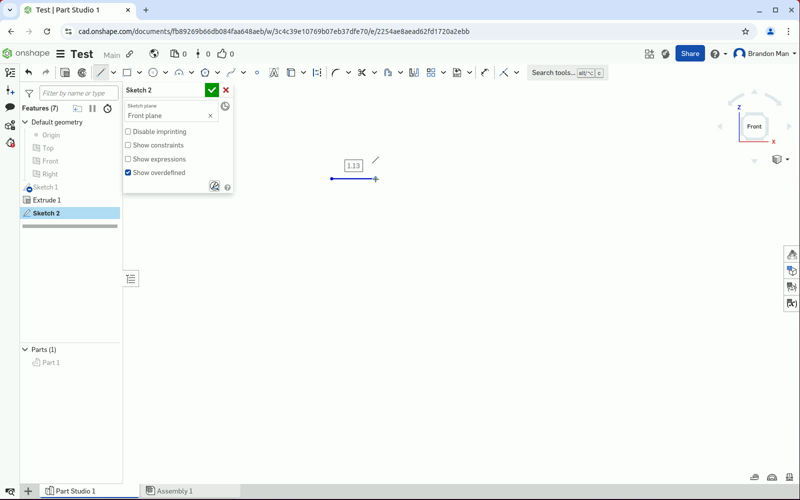
scroll(-6)
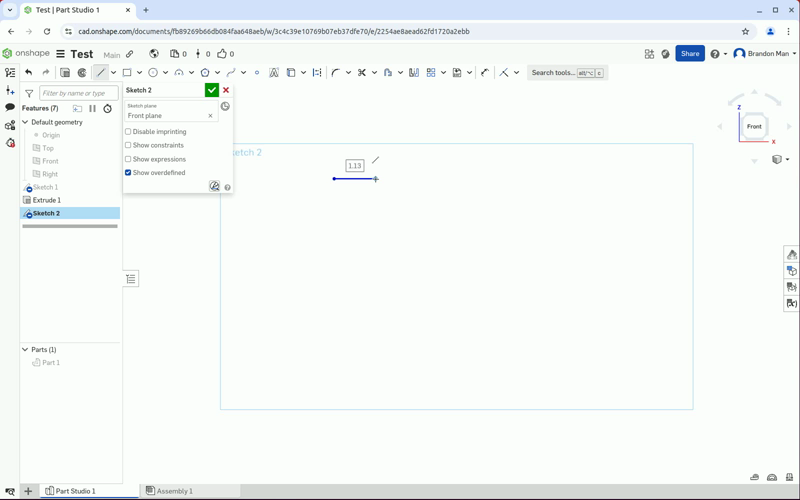
scroll(-6)
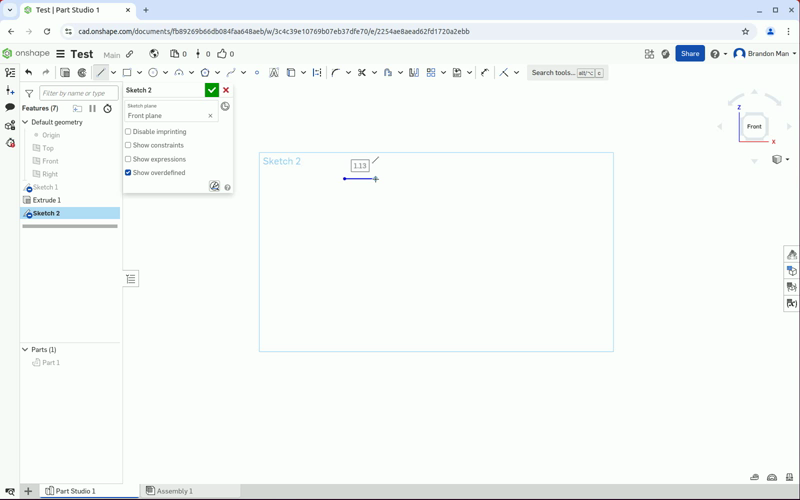
scroll(-6)
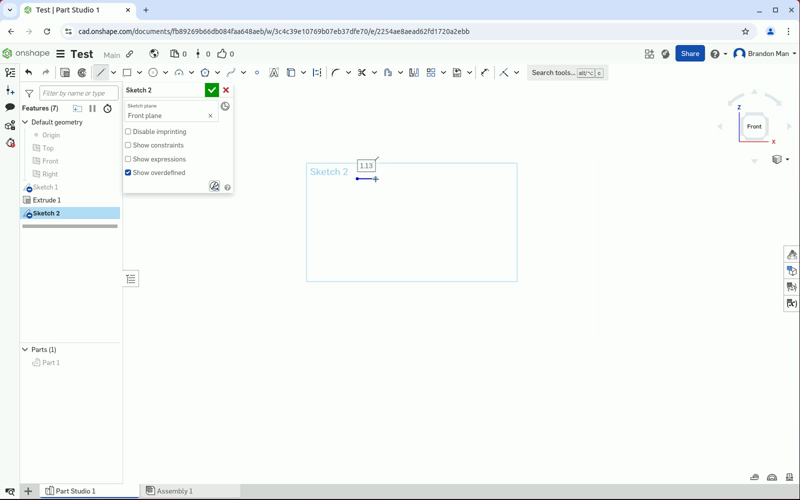
scroll(-6)
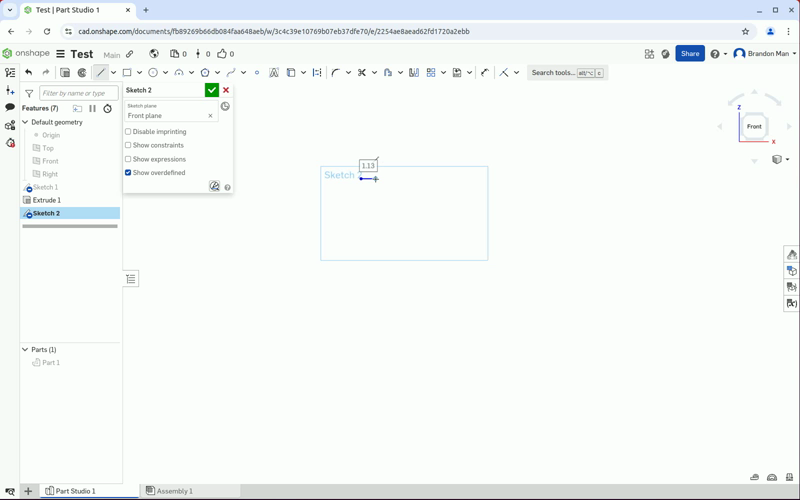
scroll(-6)
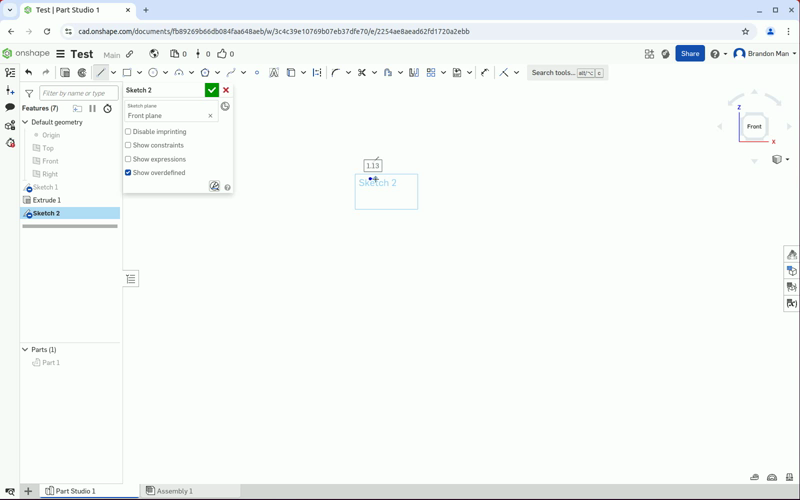
key_up(shift)
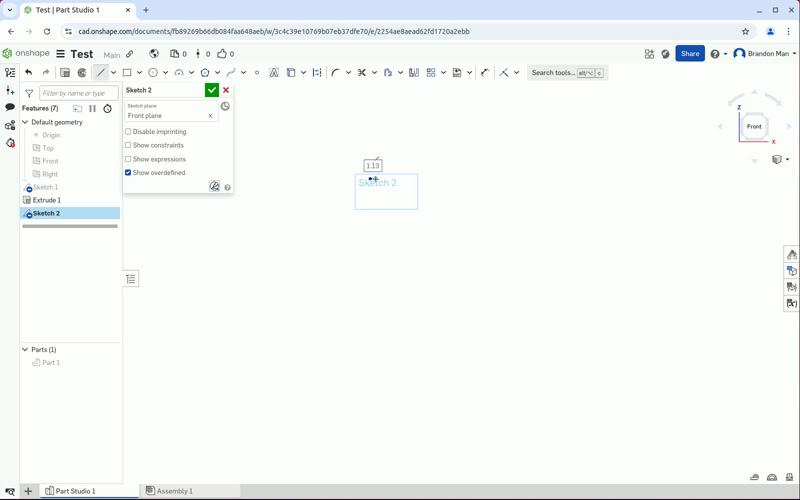
key_down(shift)
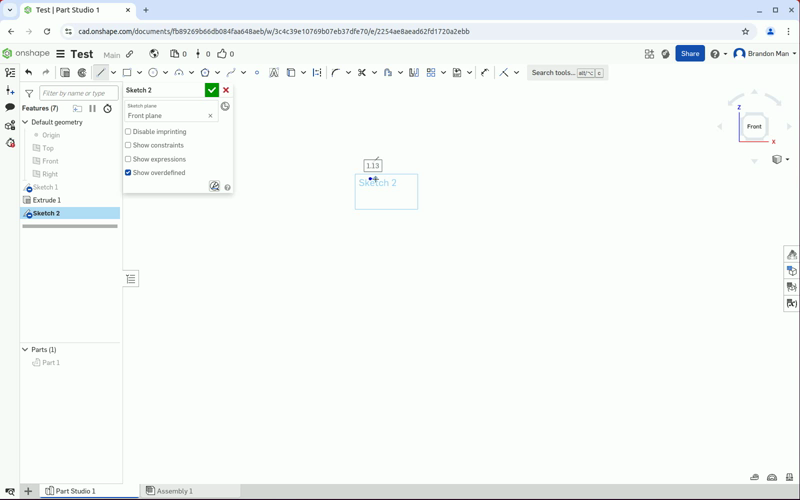
mouse_move(405, 178)
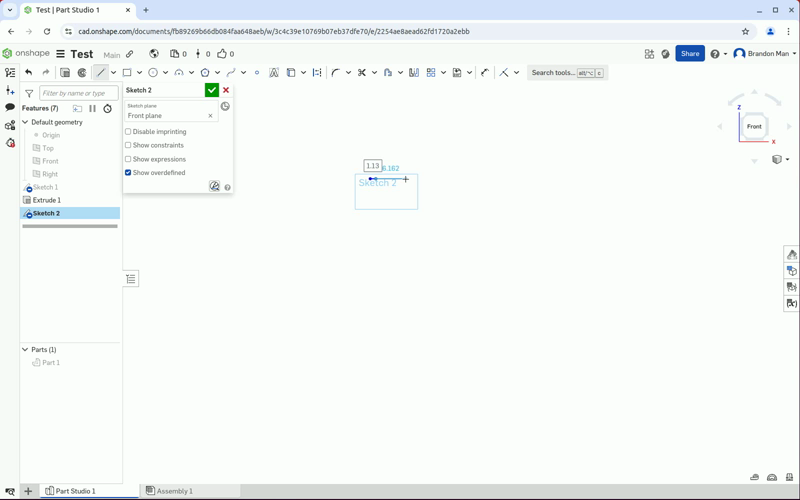
mouse_move(375, 169)
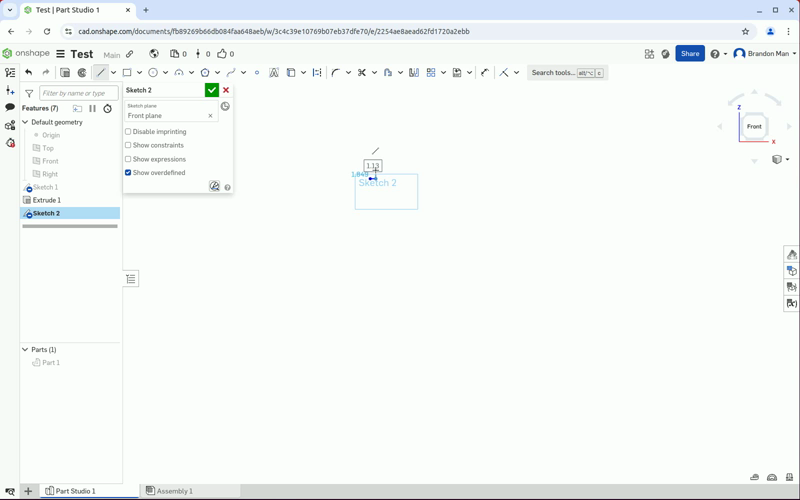
click(375, 169)
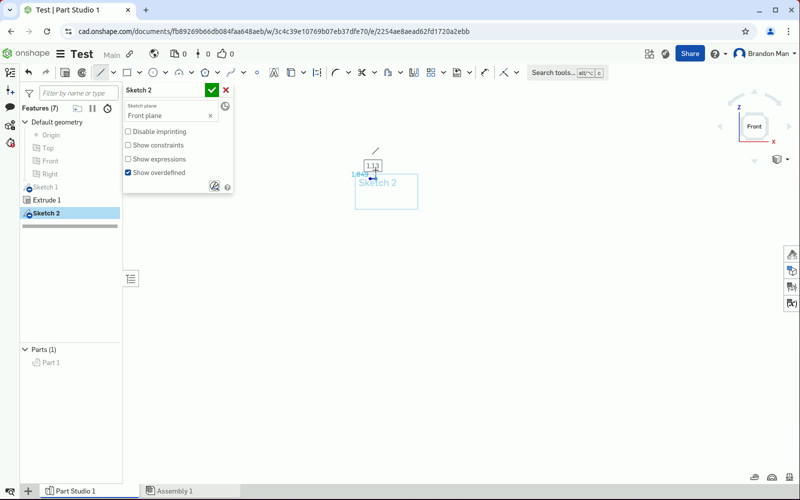
key_up(shift)
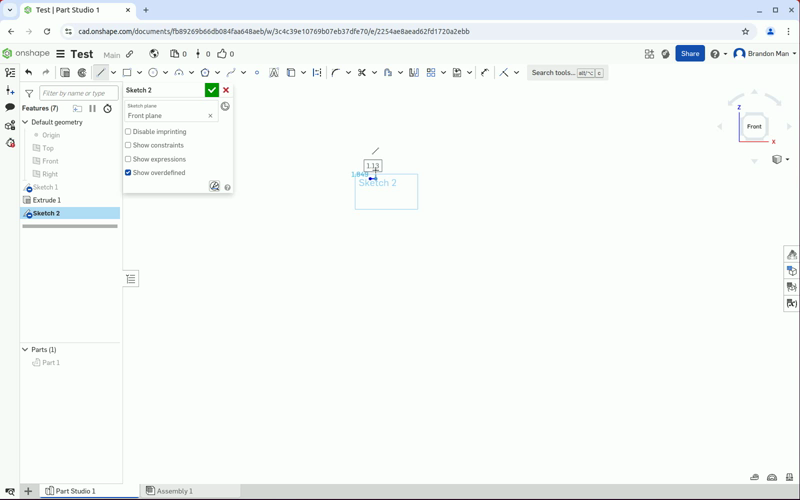
key_down(shift)
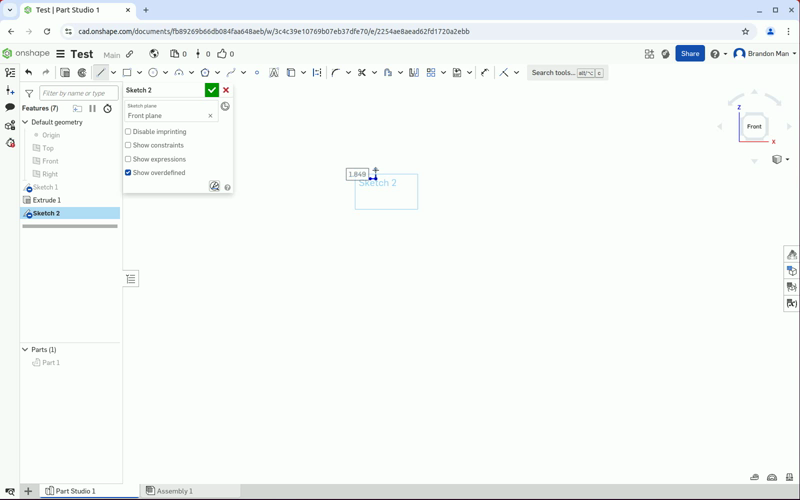
mouse_move(405, 169)
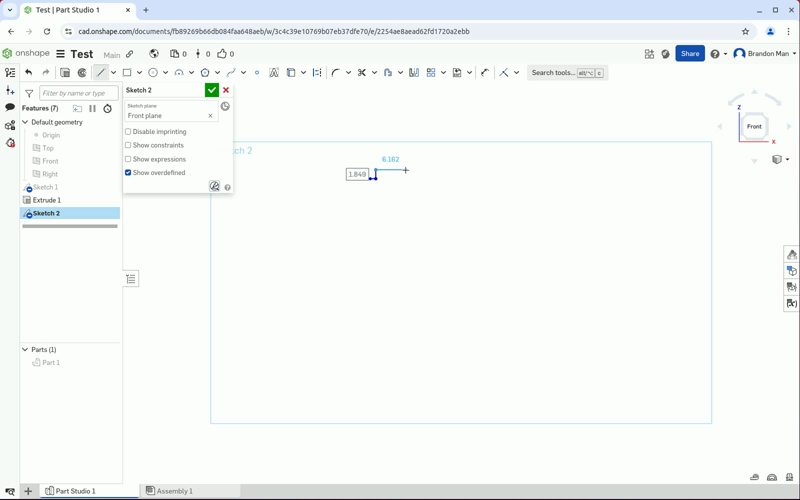
mouse_move(370, 169)
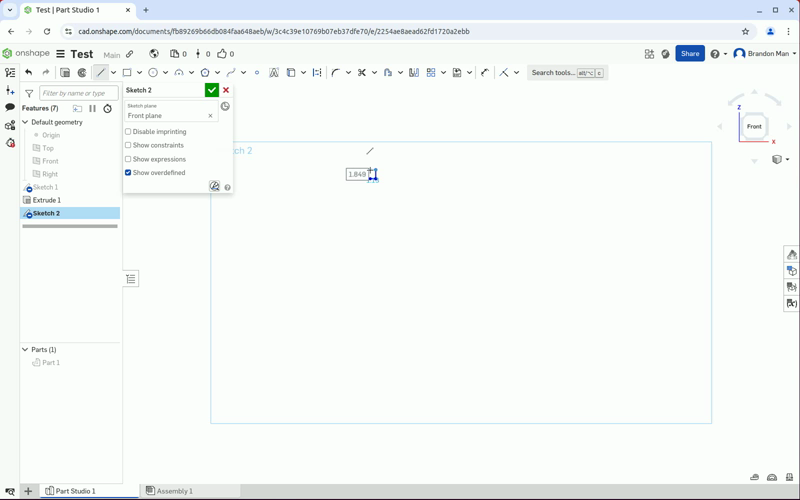
scroll(6)
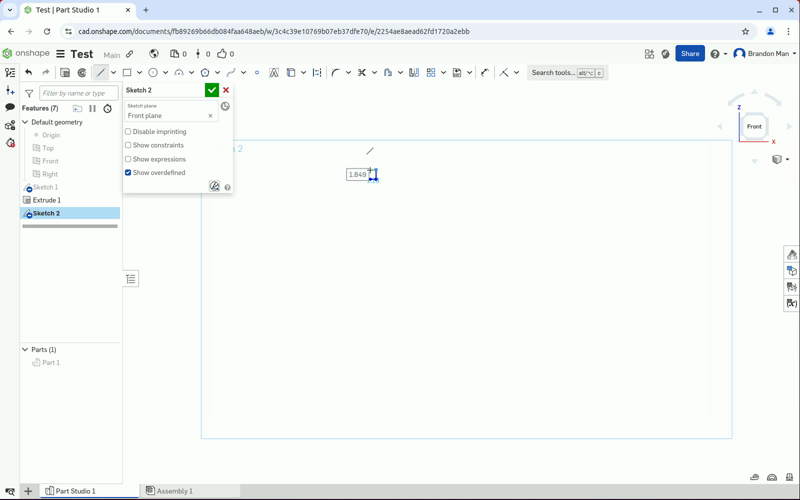
scroll(6)
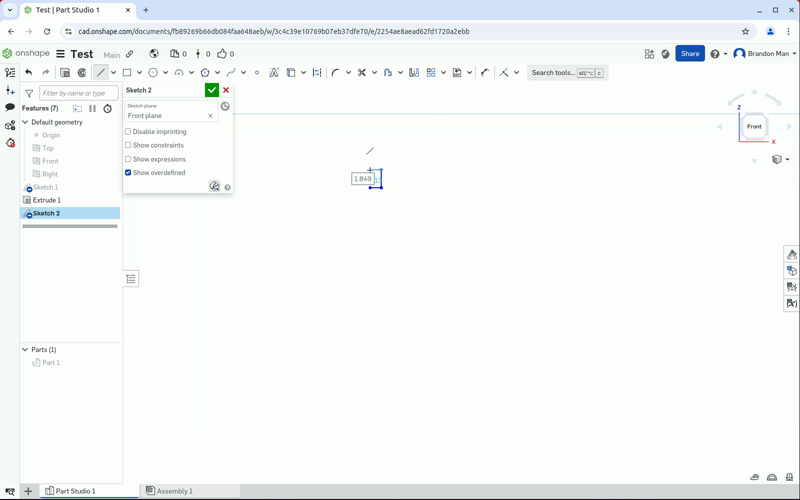
scroll(6)
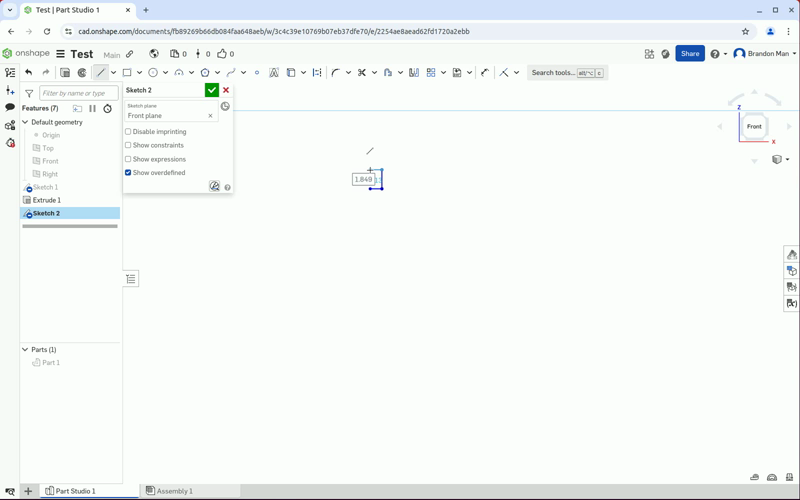
scroll(6)
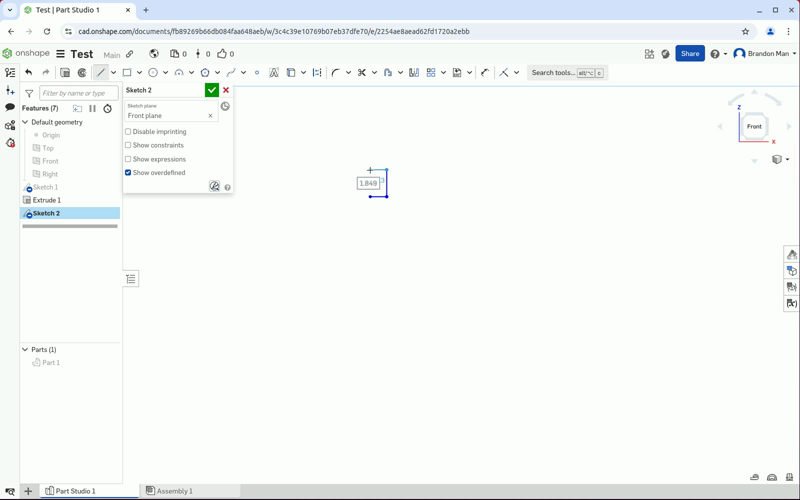
scroll(6)
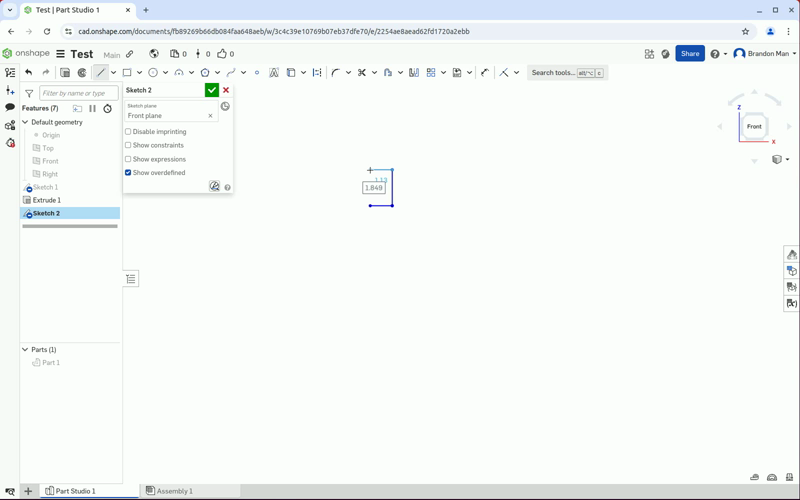
scroll(6)
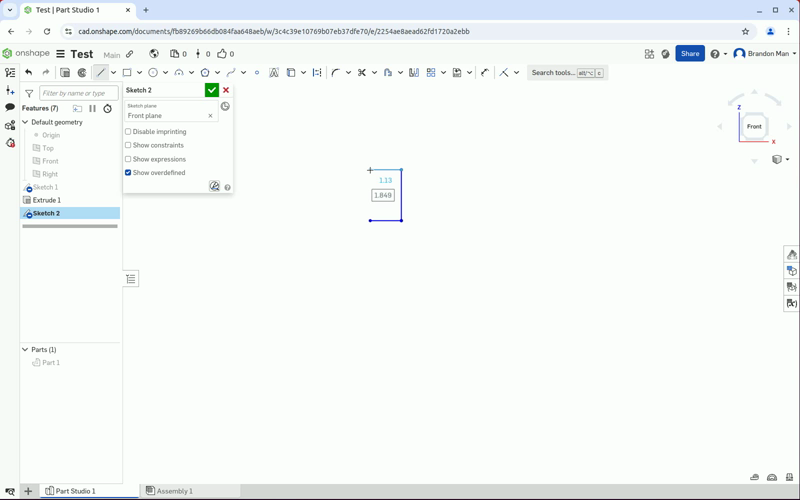
scroll(6)
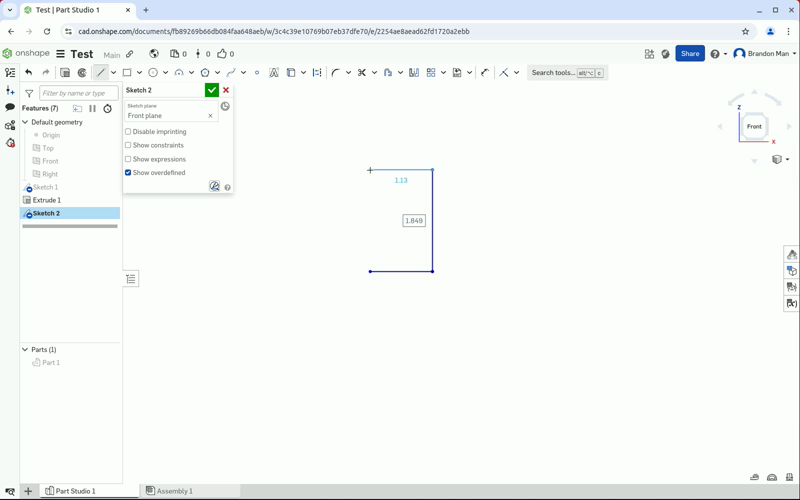
click(370, 169)
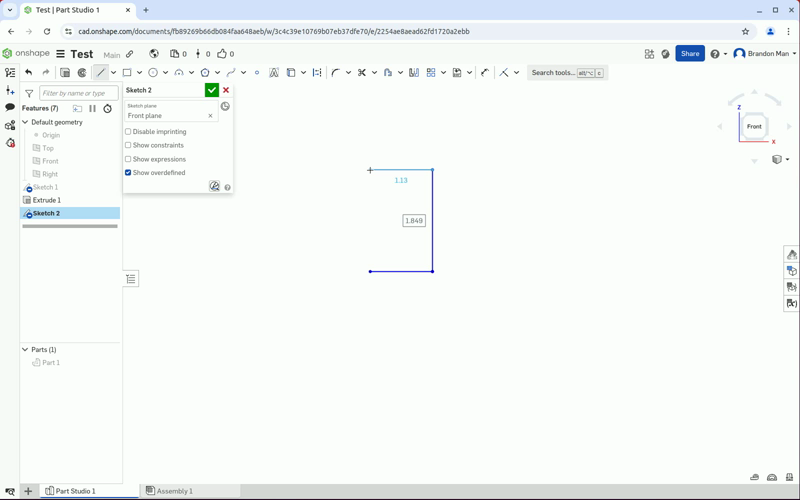
scroll(-6)
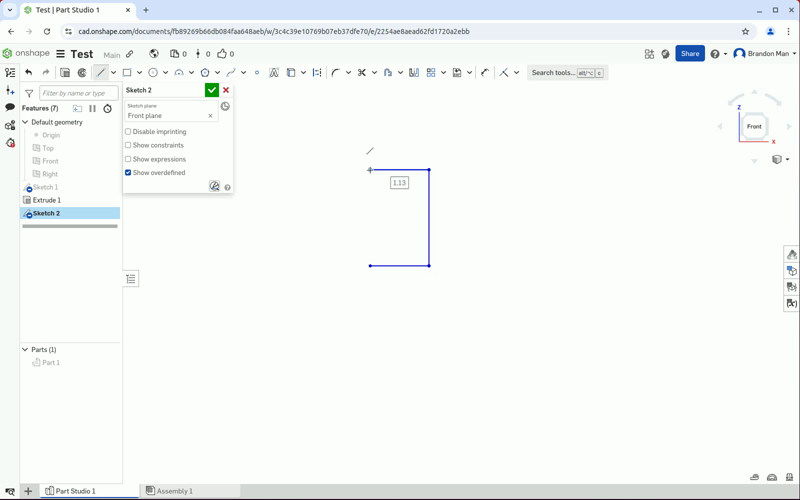
scroll(-6)
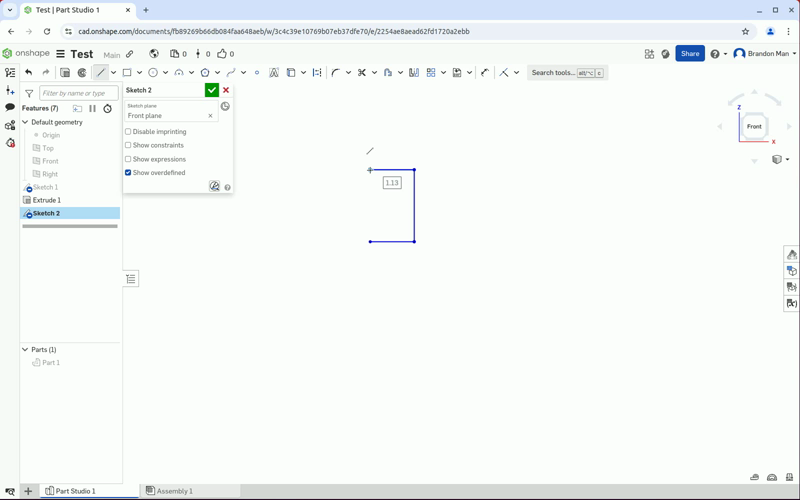
scroll(-6)
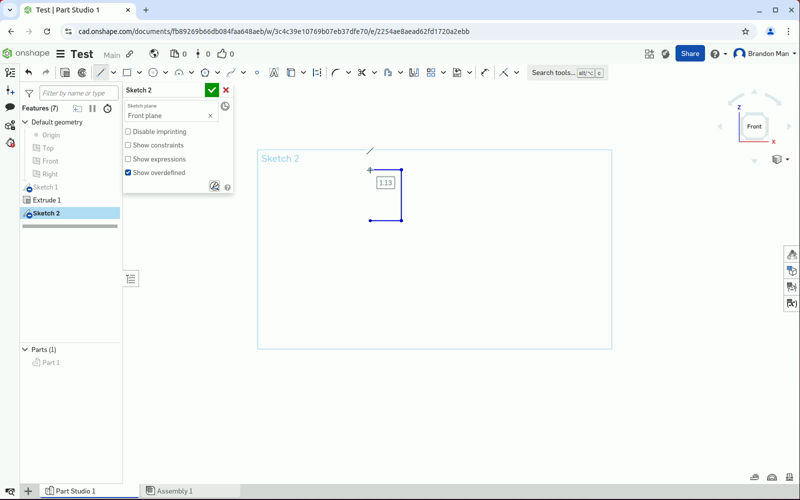
scroll(-6)
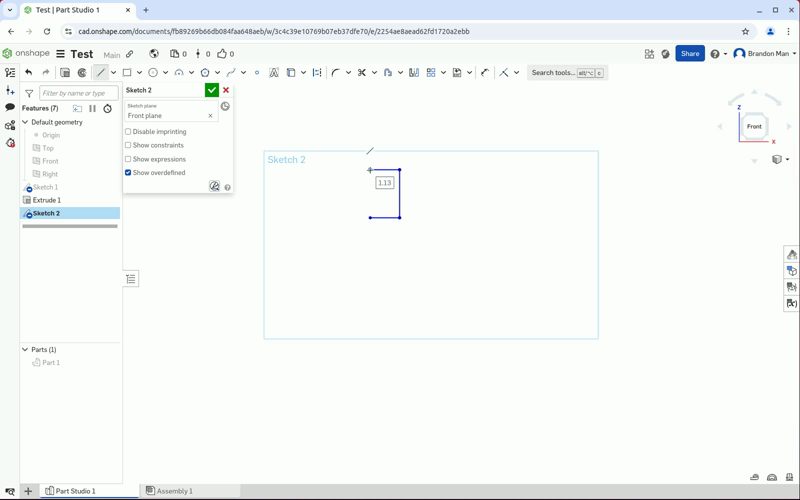
scroll(-6)
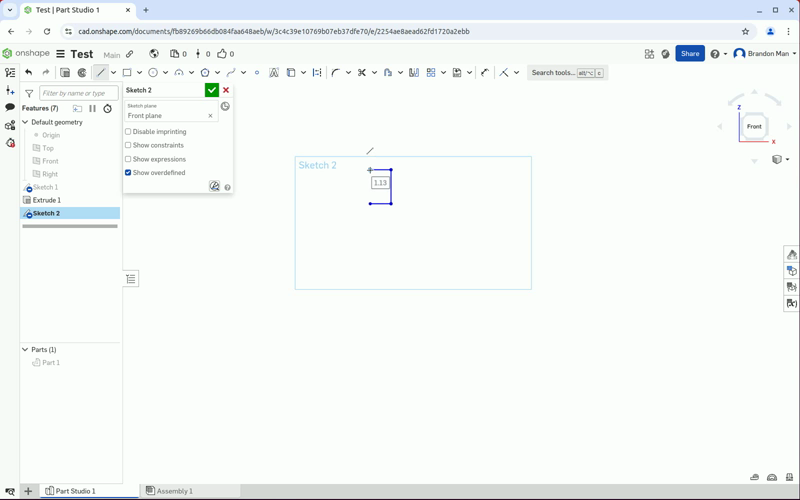
scroll(-6)
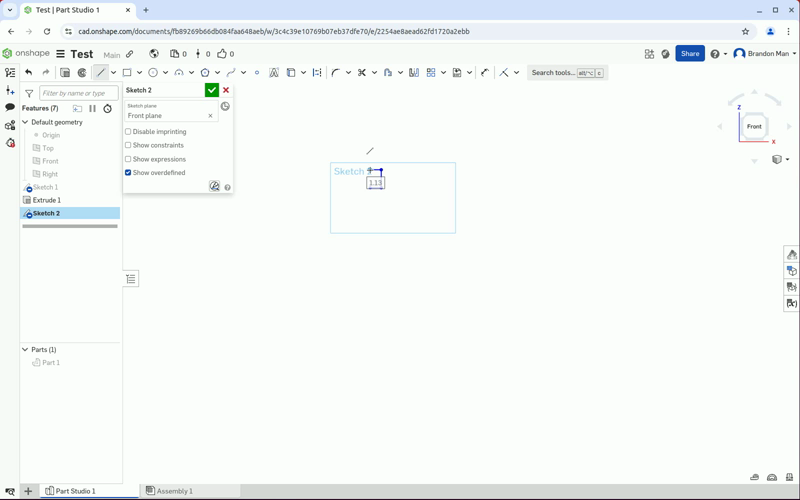
scroll(-6)
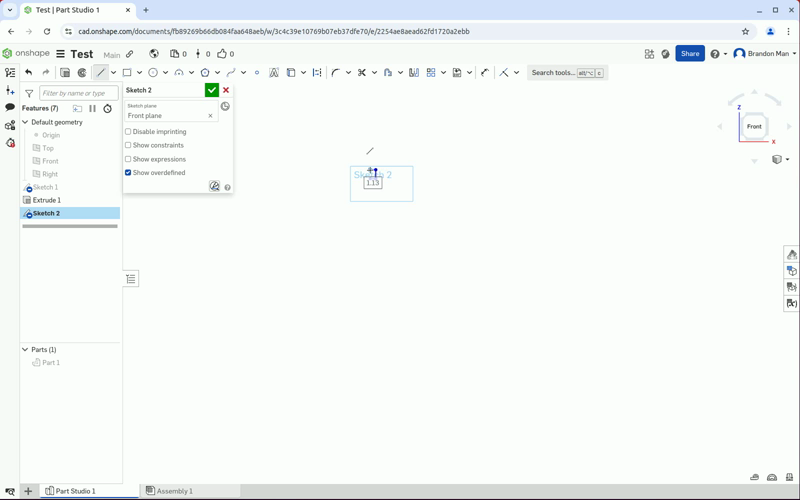
key_up(shift)
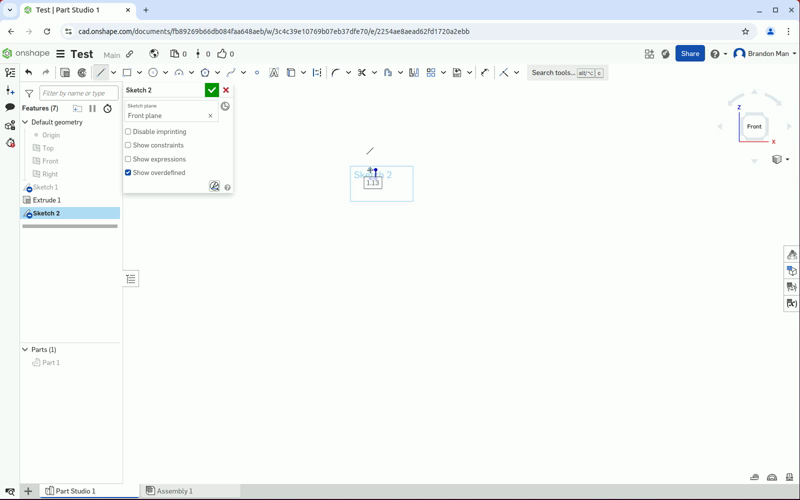
mouse_move(400, 169)
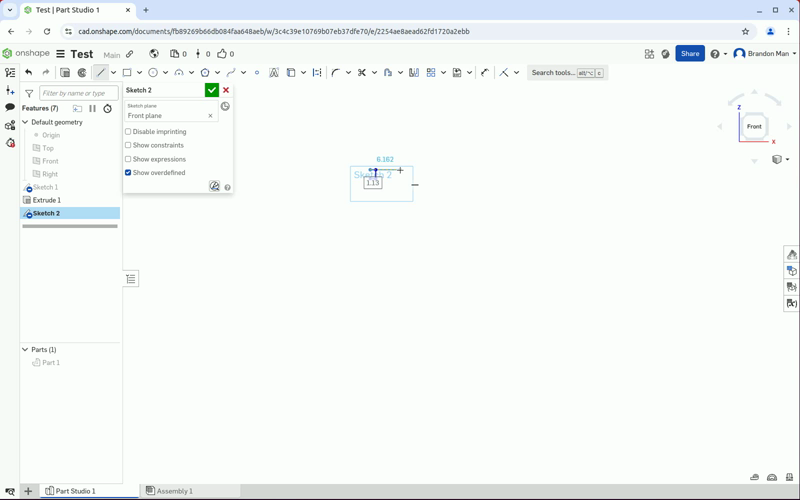
key_down(shift)
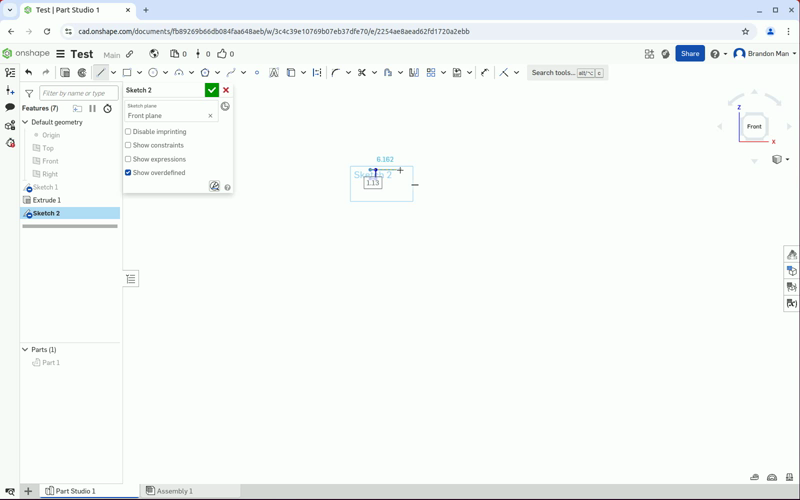
mouse_move(370, 178)
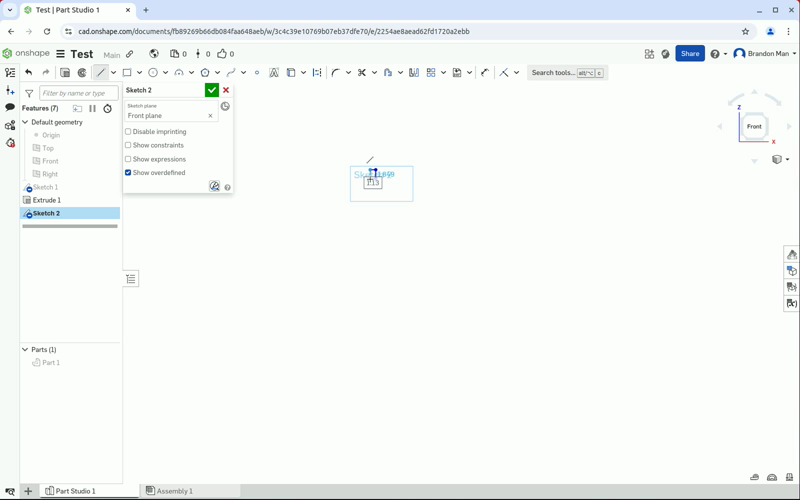
key_up(shift)
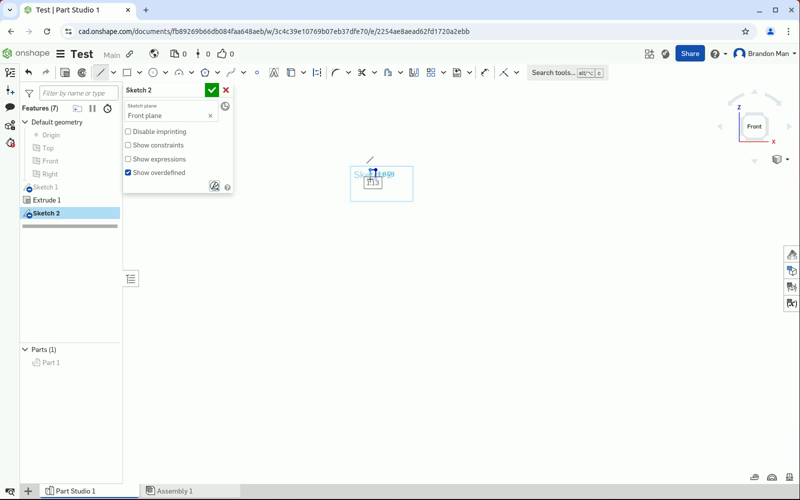
click(370, 178)
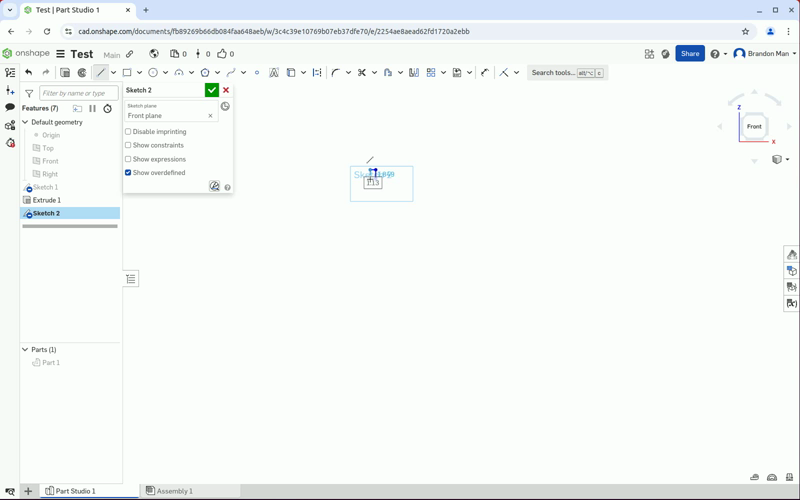
key(esc)
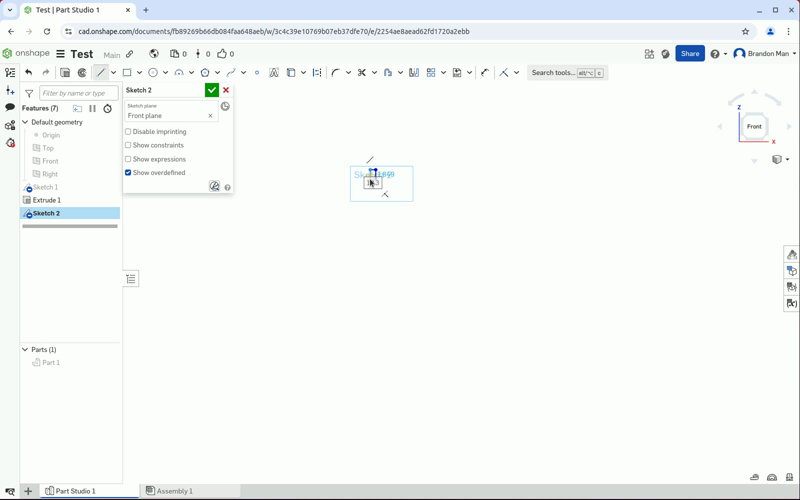
mouse_move(374, 172)
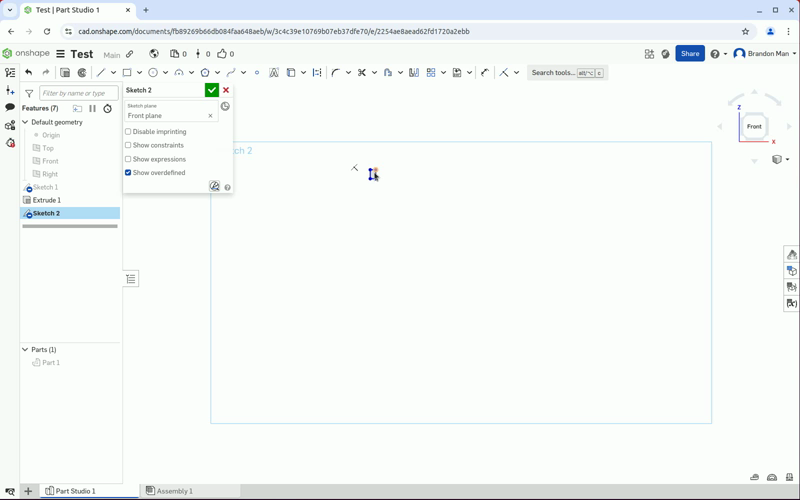
scroll(6)
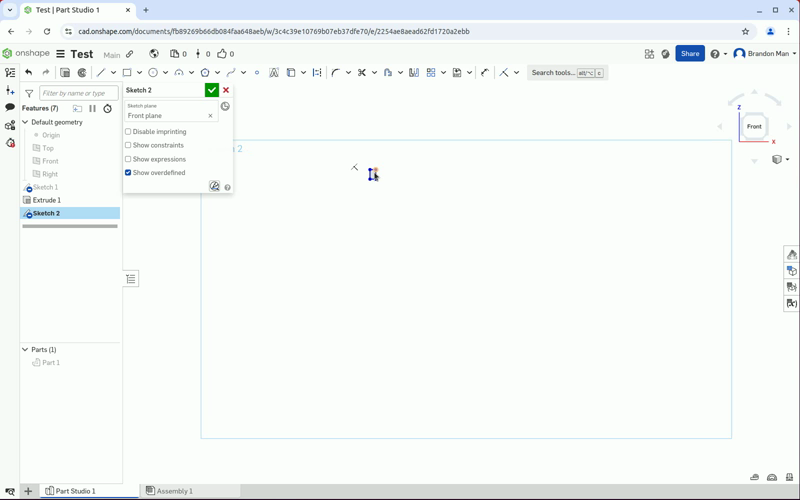
scroll(6)
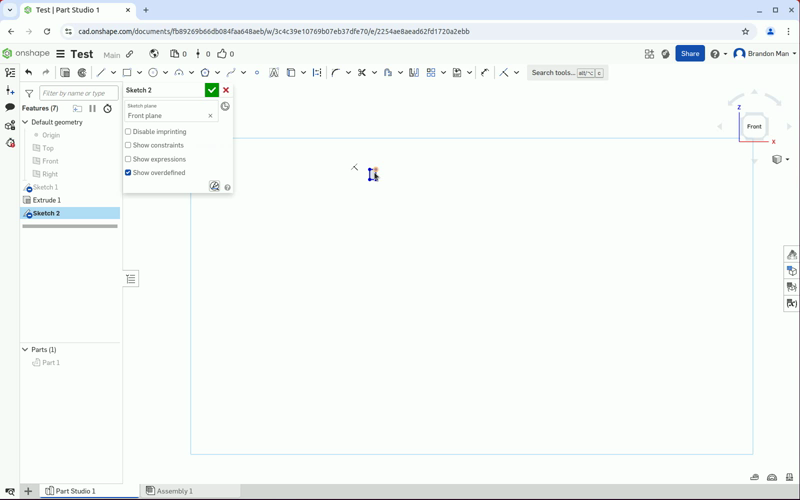
scroll(6)
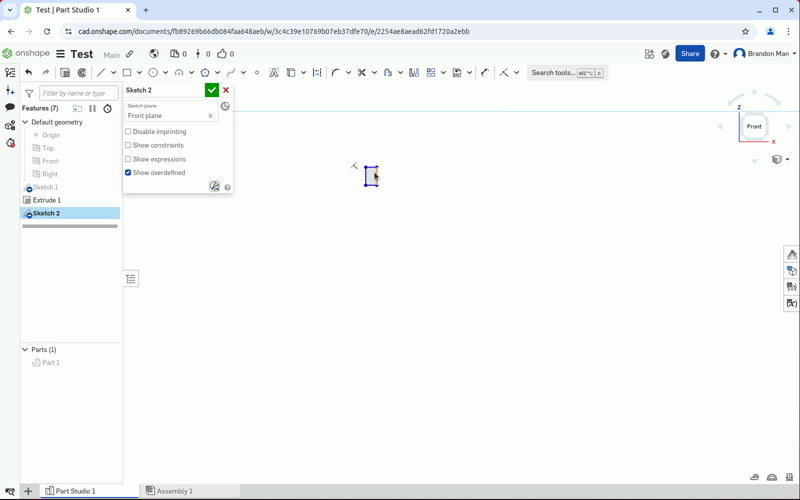
scroll(6)
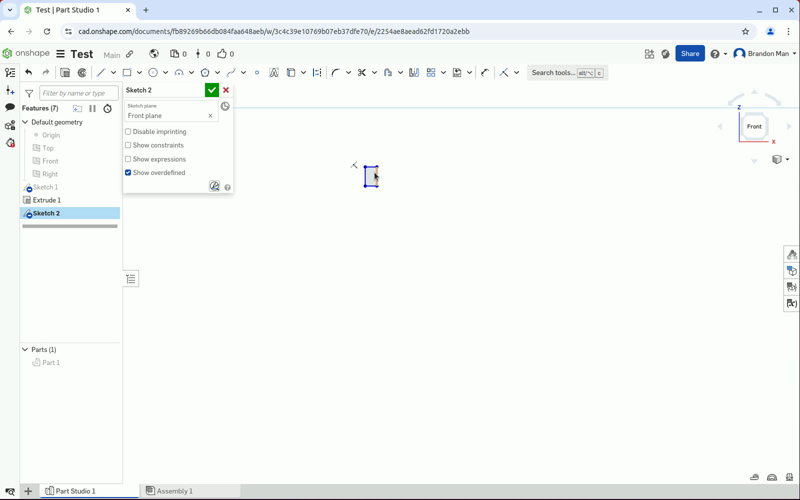
scroll(6)
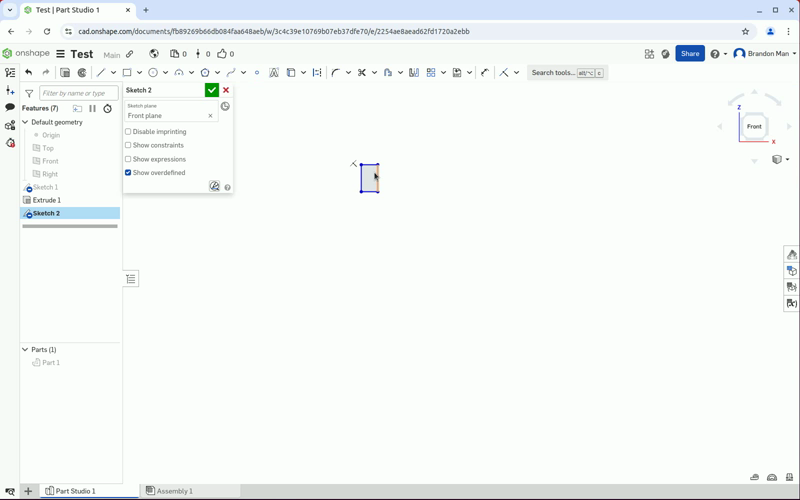
scroll(6)
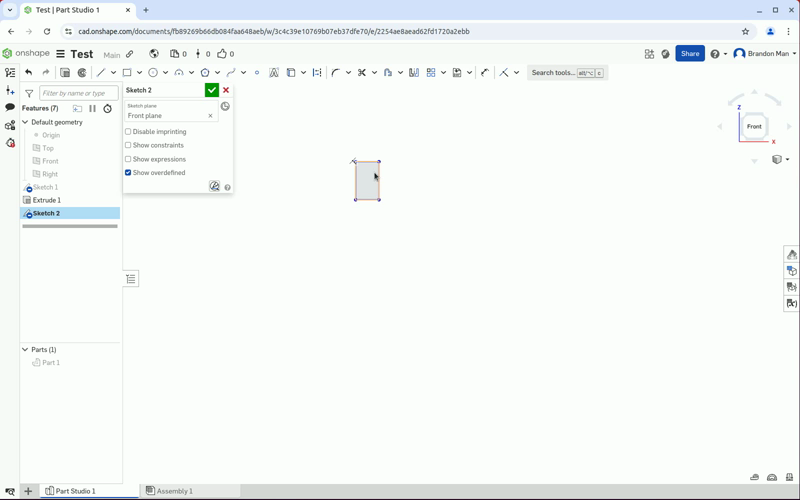
scroll(6)
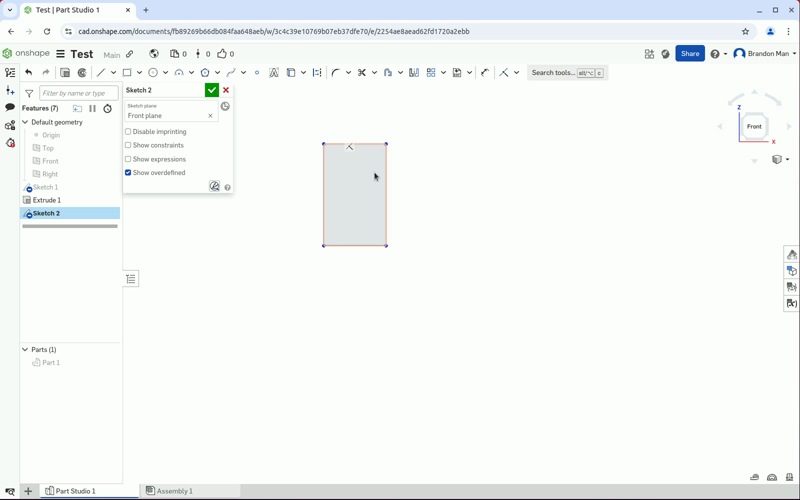
click(374, 172)
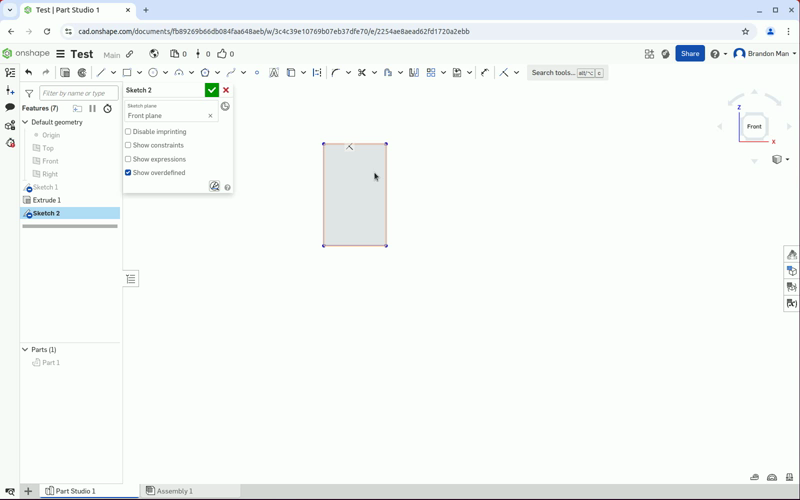
scroll(-6)
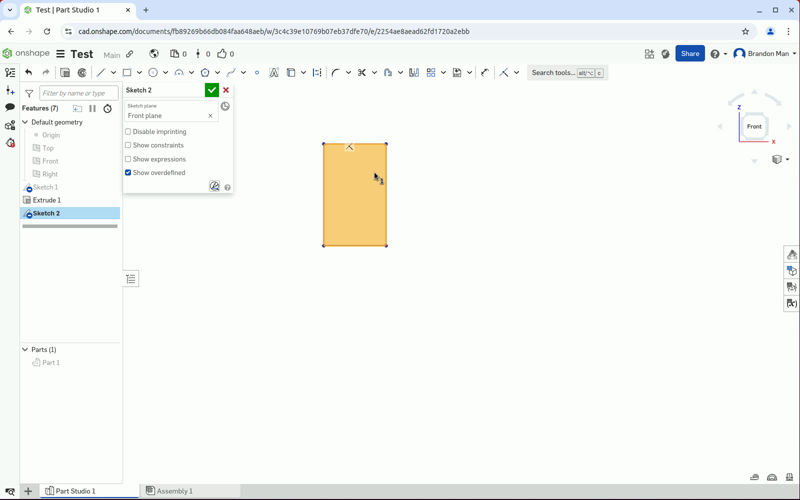
scroll(-6)
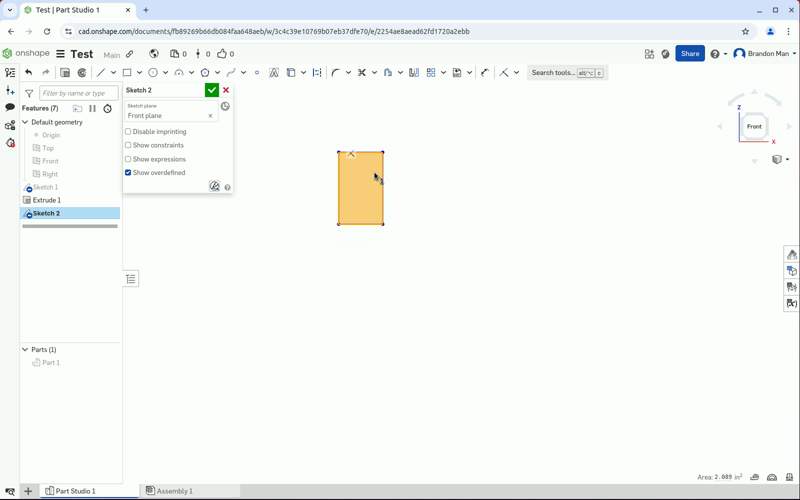
scroll(-6)
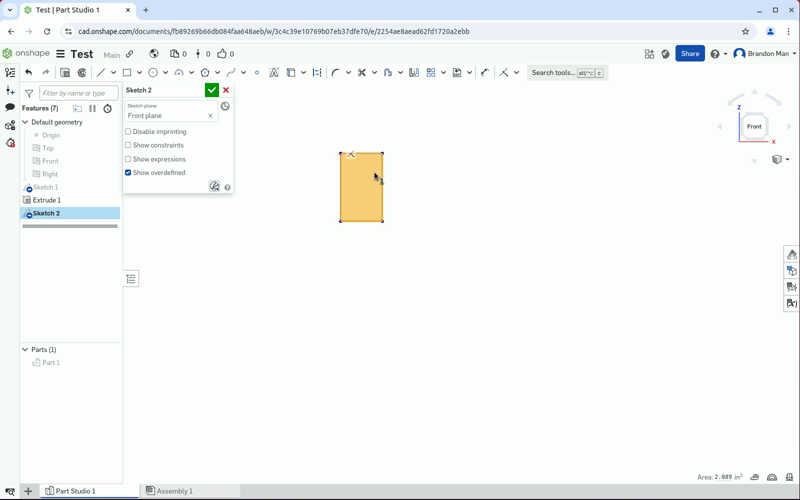
scroll(-6)
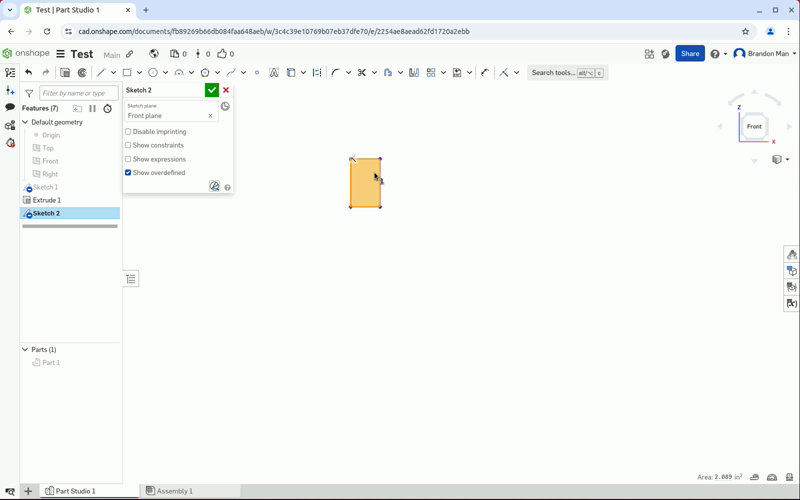
scroll(-6)
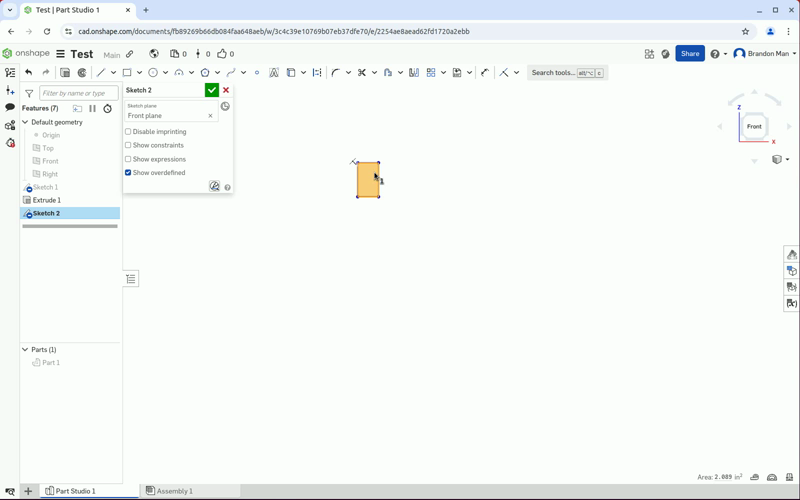
scroll(-6)
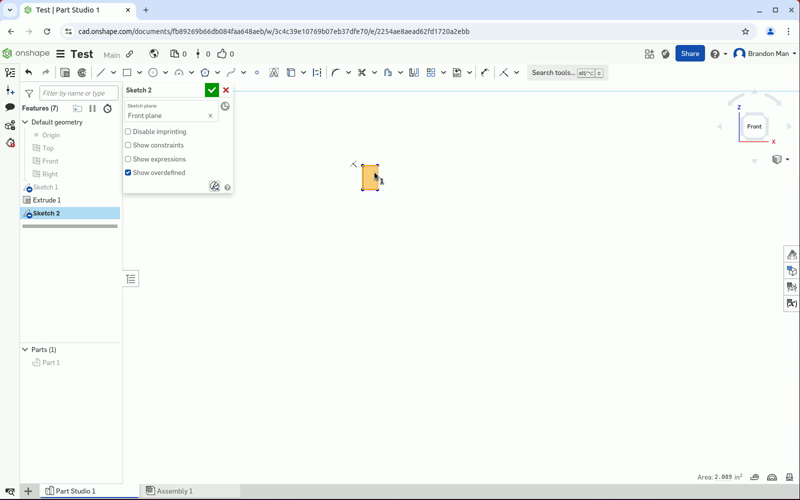
scroll(-6)
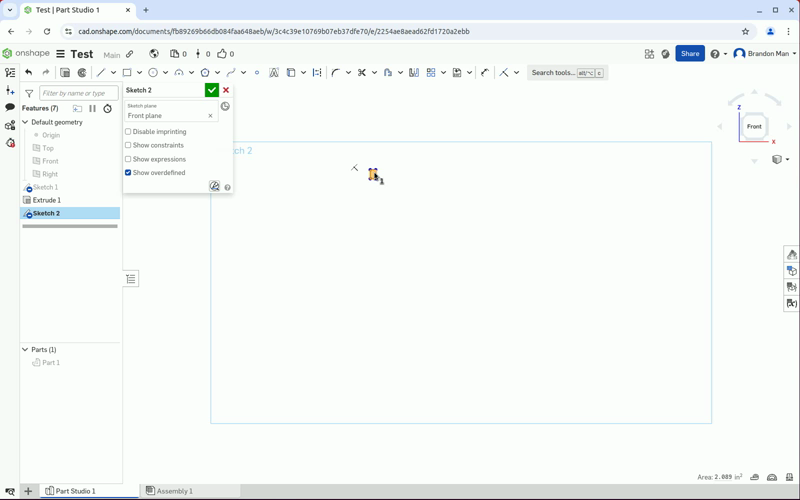
mouse_move(73, 352)
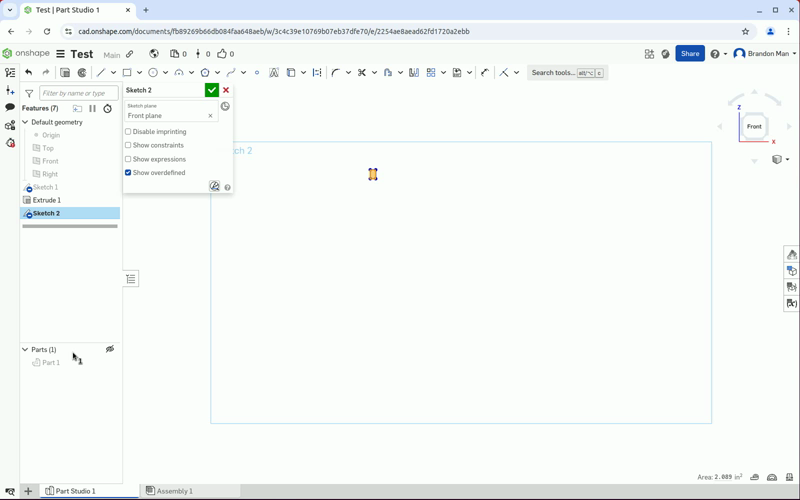
key(shift+y)
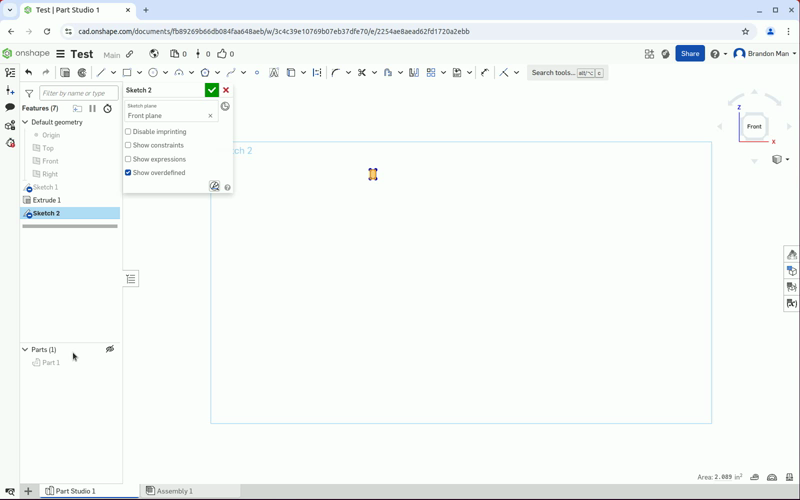
key(shift+e)
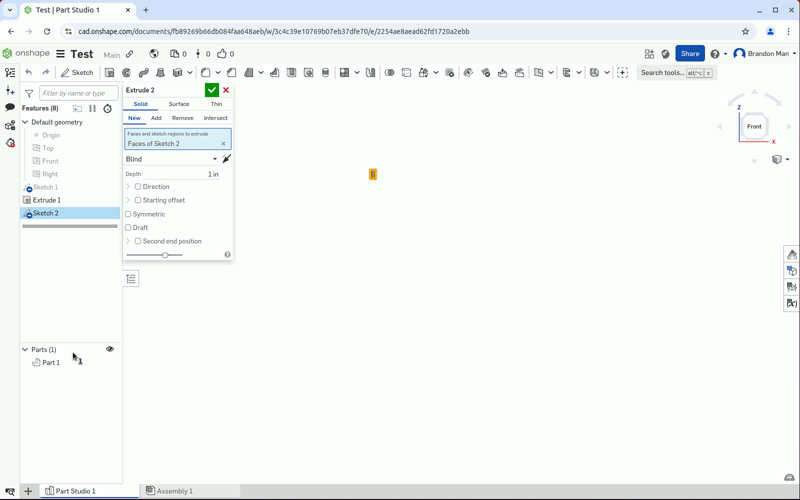
mouse_move(143, 106)
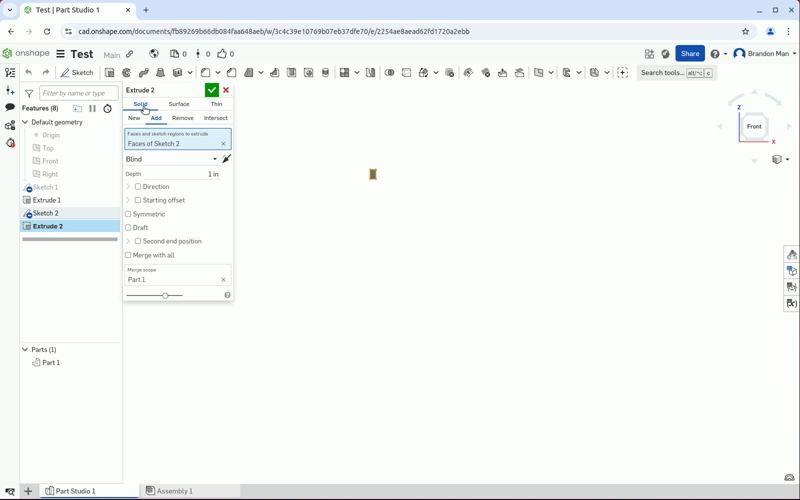
click(143, 106)
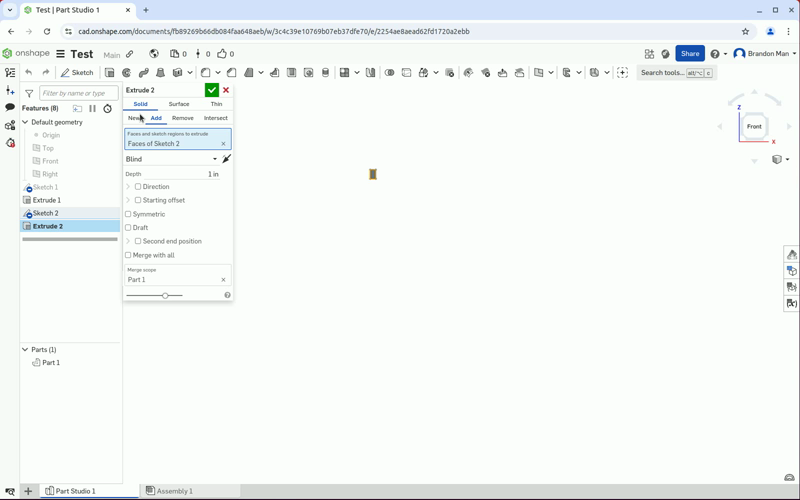
mouse_move(137, 120)
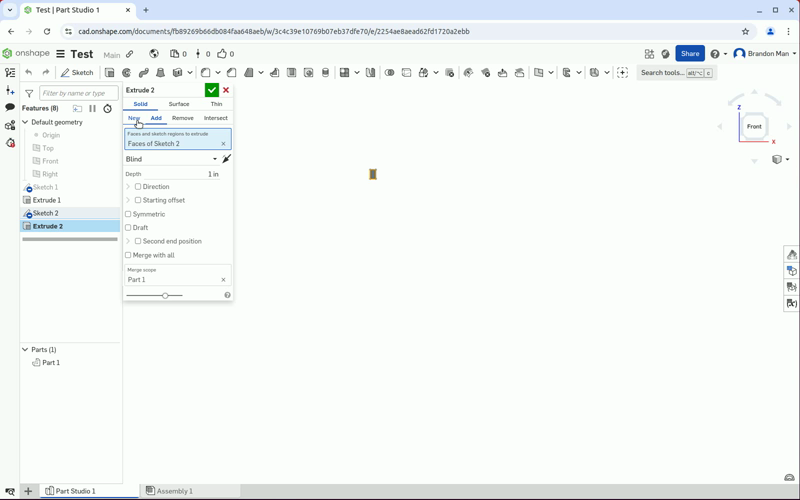
click(137, 120)
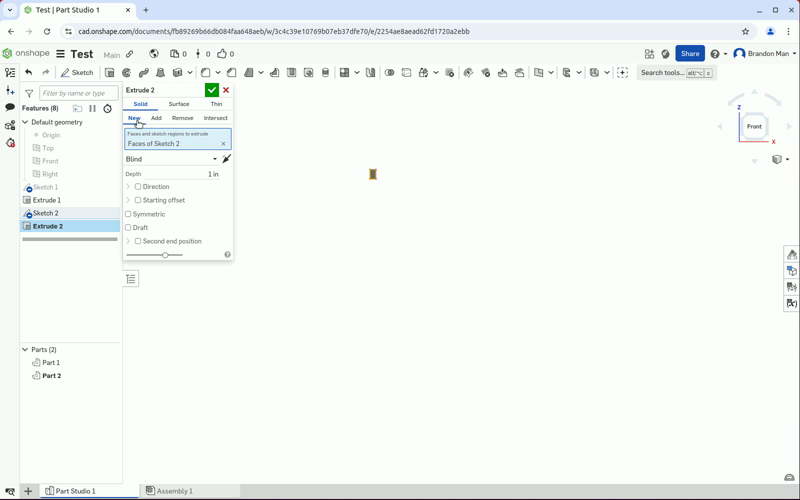
key(tab, 4)
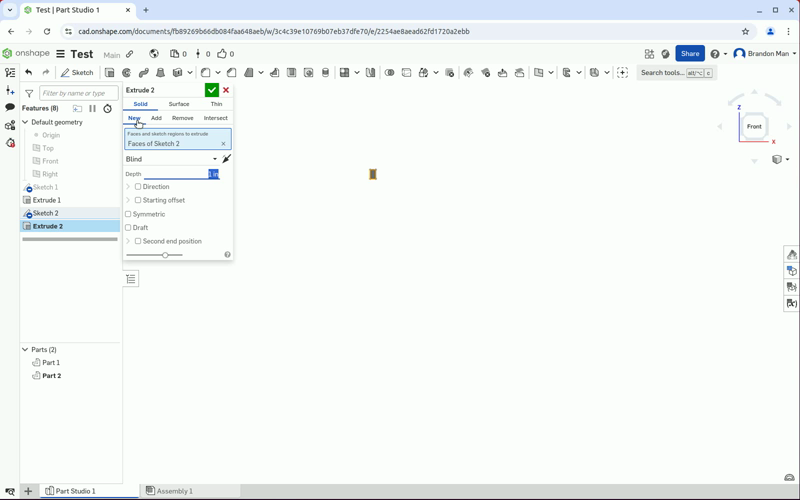
text(0.481)
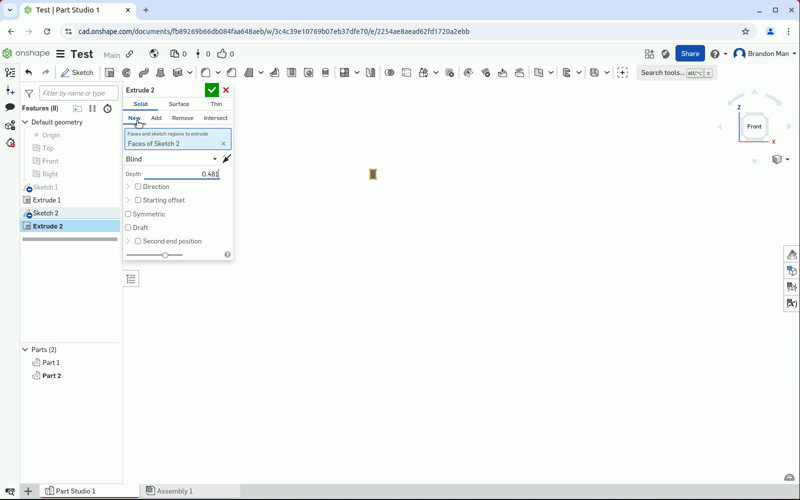
key(enter)
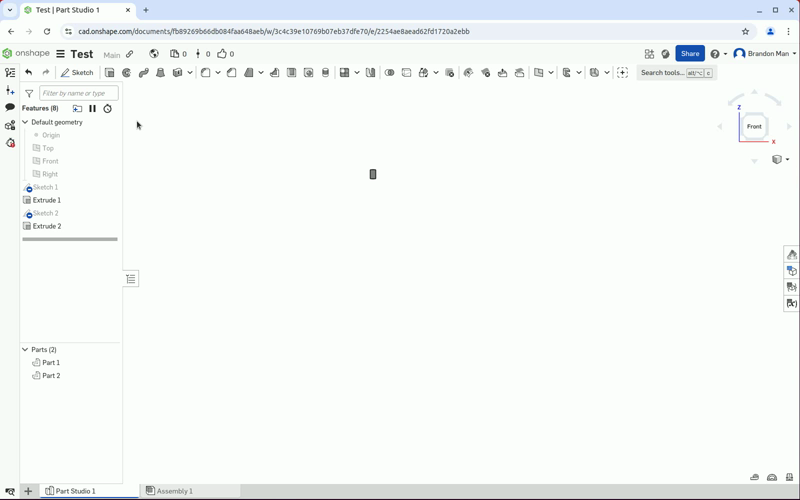
key(shift+h)
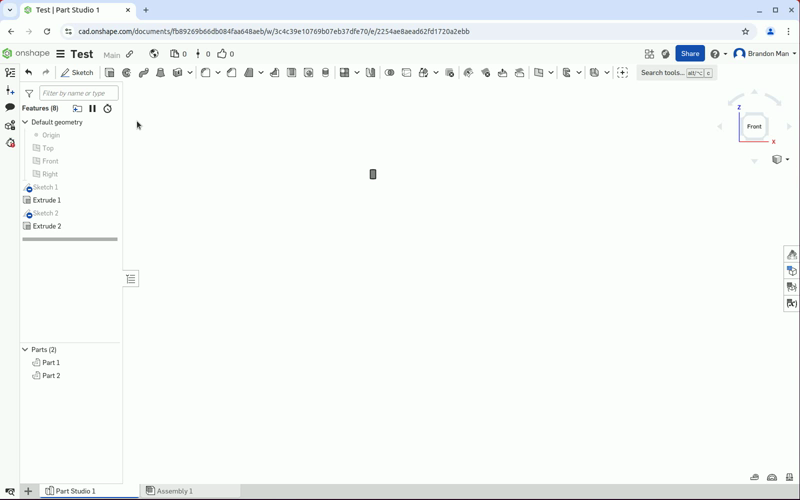
key(shift+h)
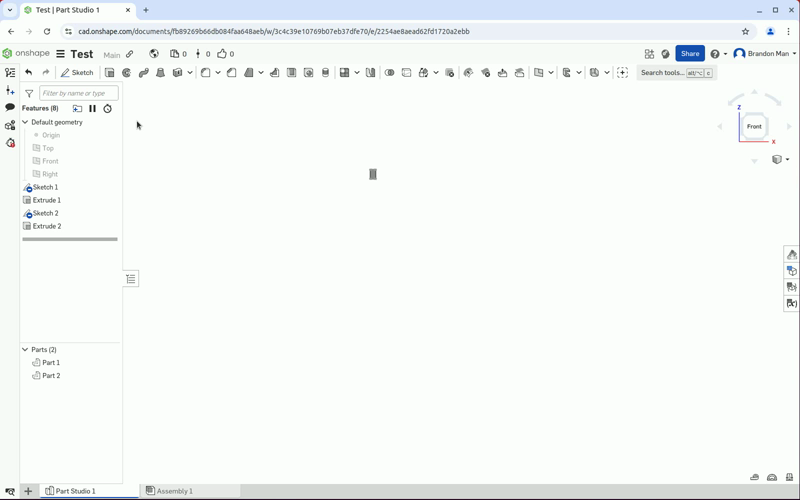
key(shift+7)
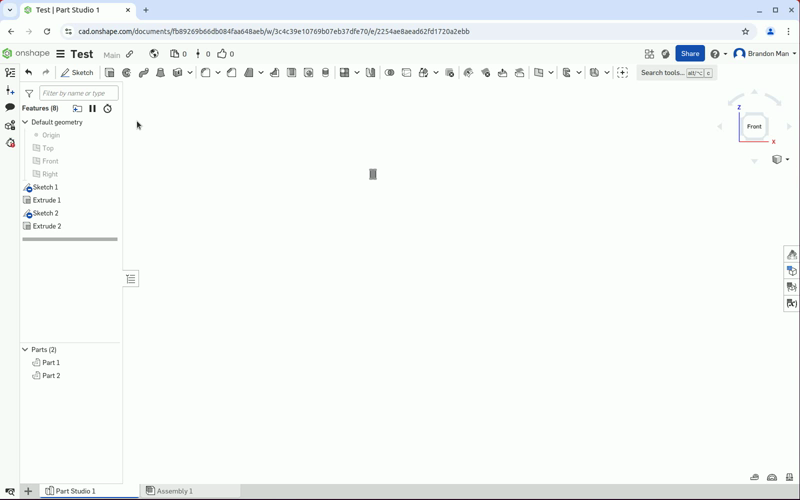
key(left, 2)
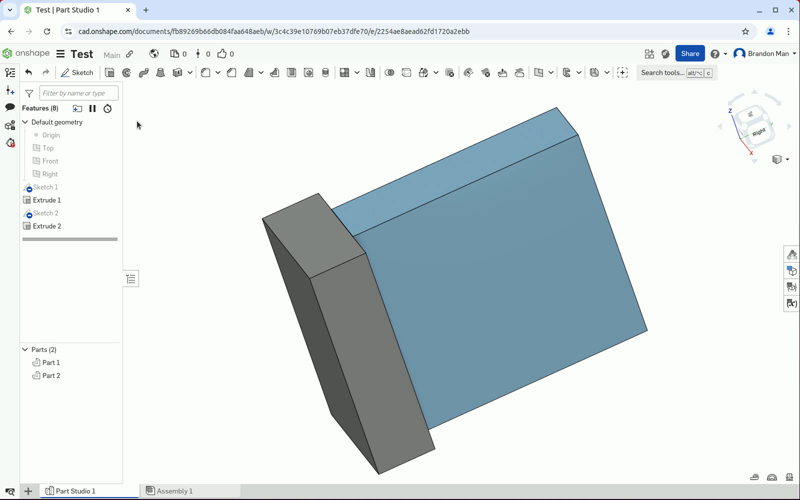
key(down, 2)
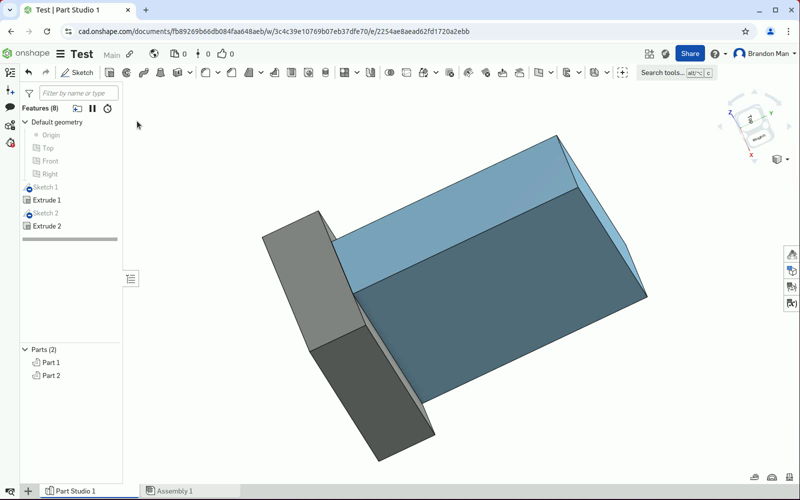
key(up, 2)
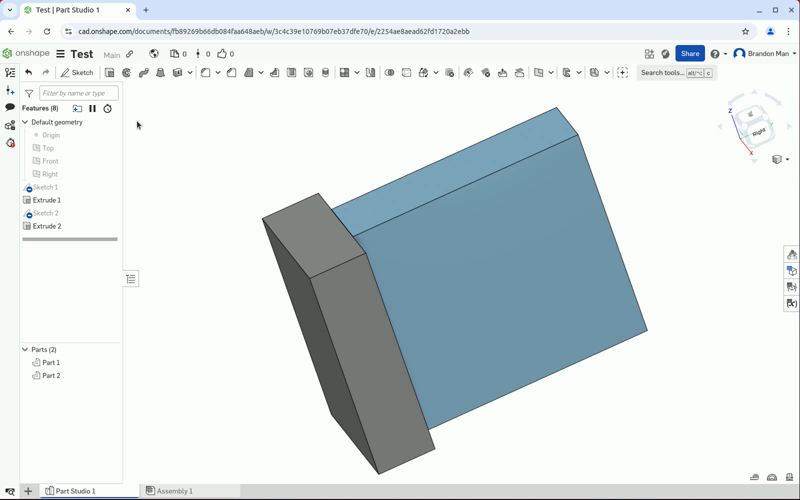
key(right, 2)
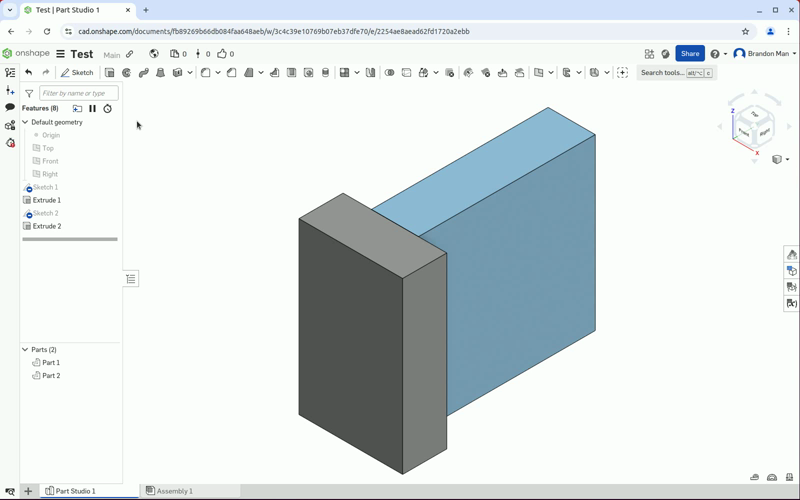
mouse_move(73, 189)
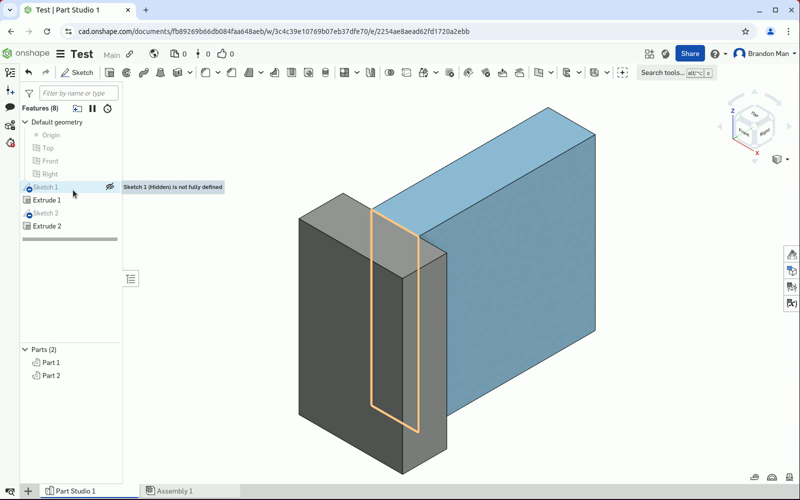
click(73, 189)